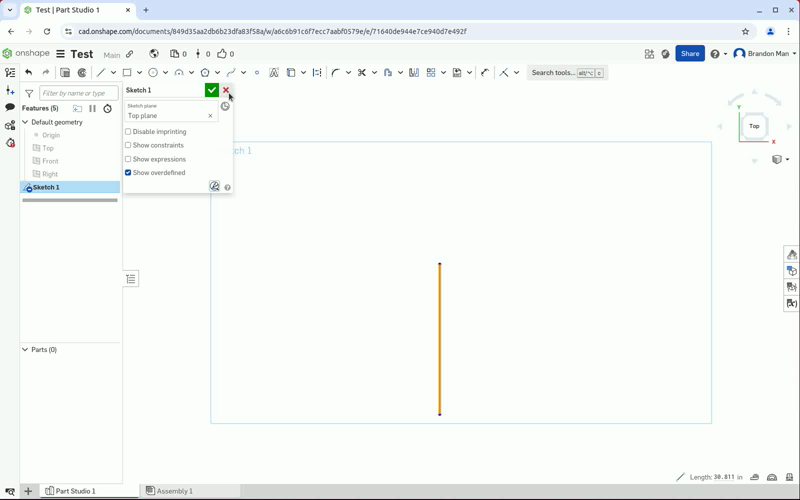
key(shift+h)
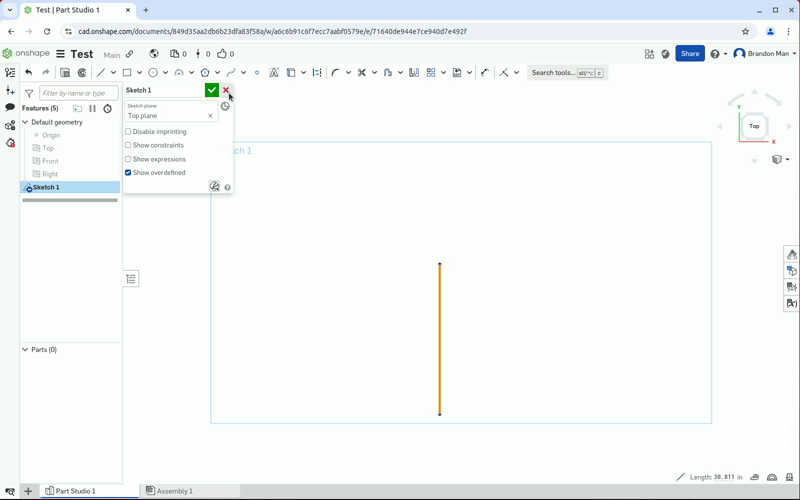
key(shift+s)
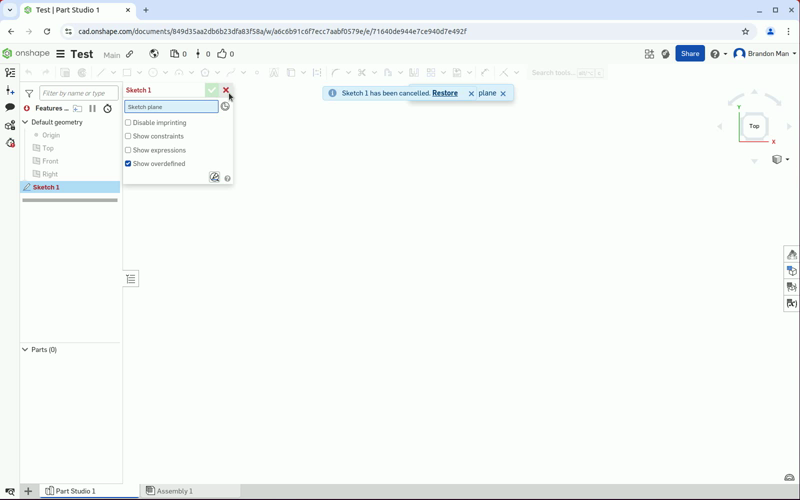
mouse_move(73, 150)
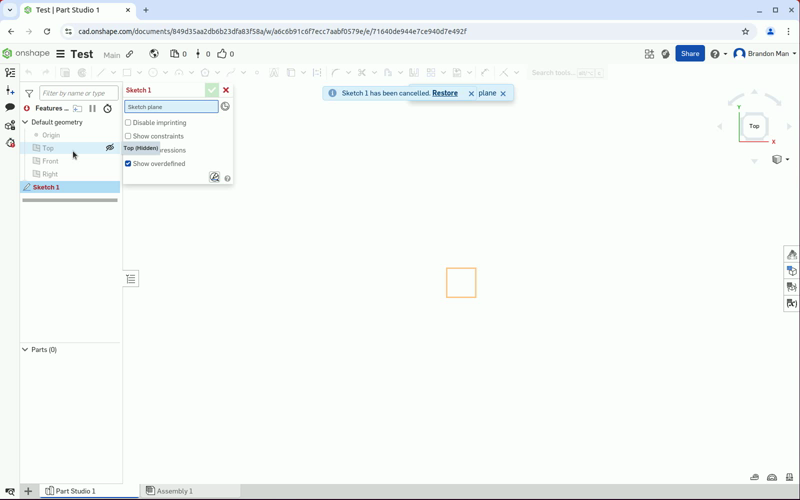
click(73, 150)
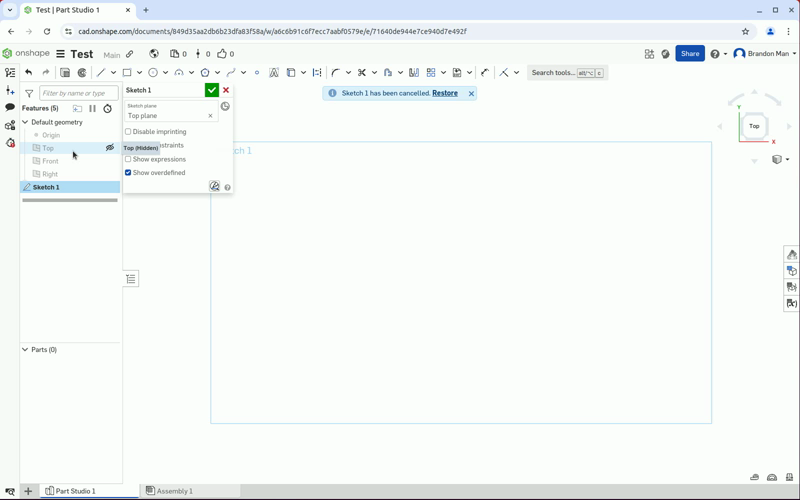
mouse_move(73, 352)
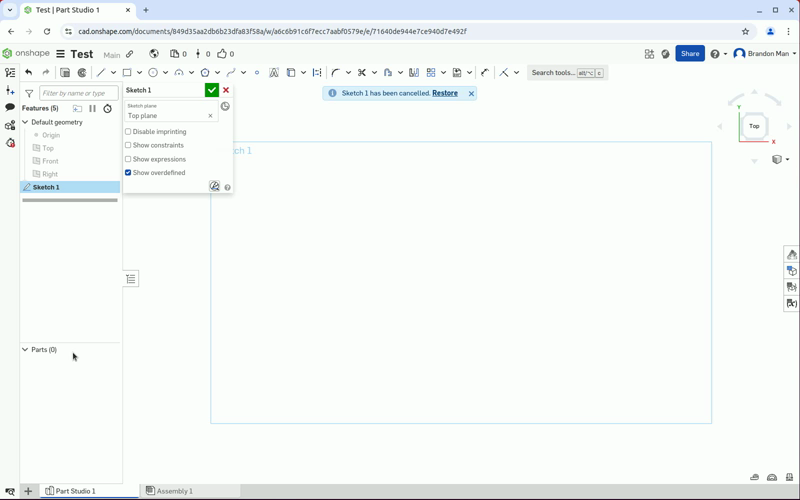
key(y)
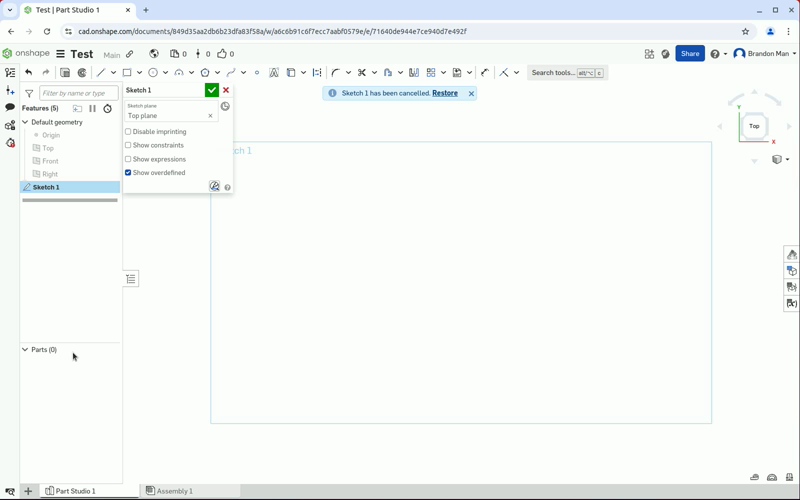
key(c)
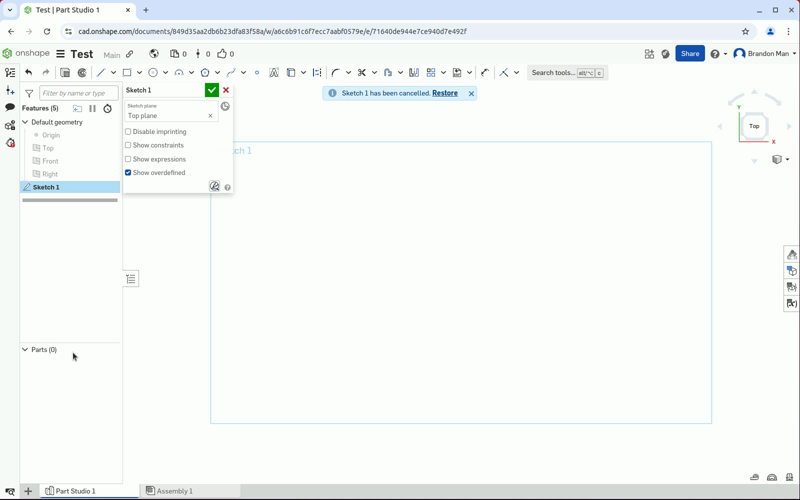
key_down(shift)
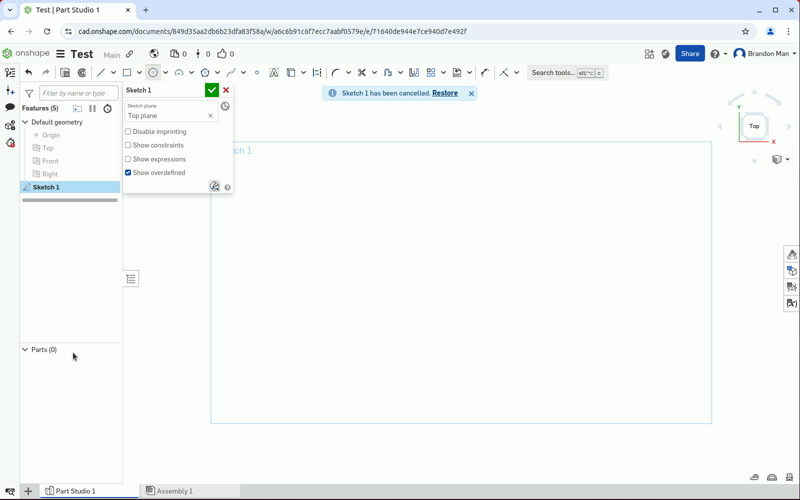
mouse_move(394, 217)
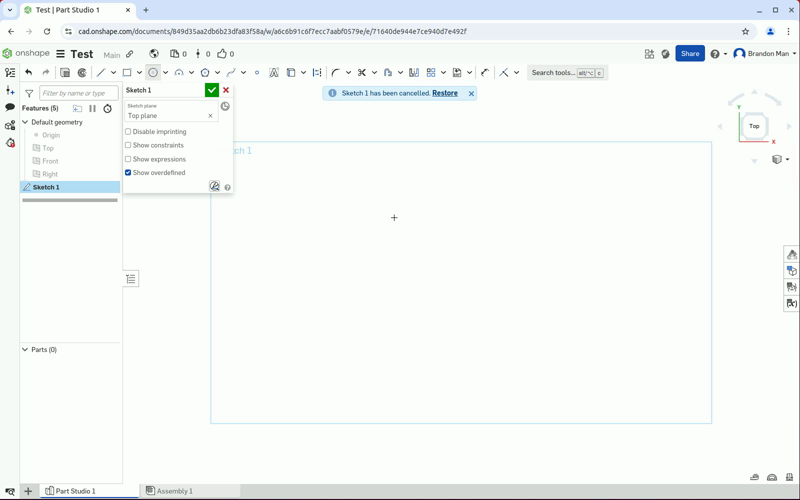
click(394, 217)
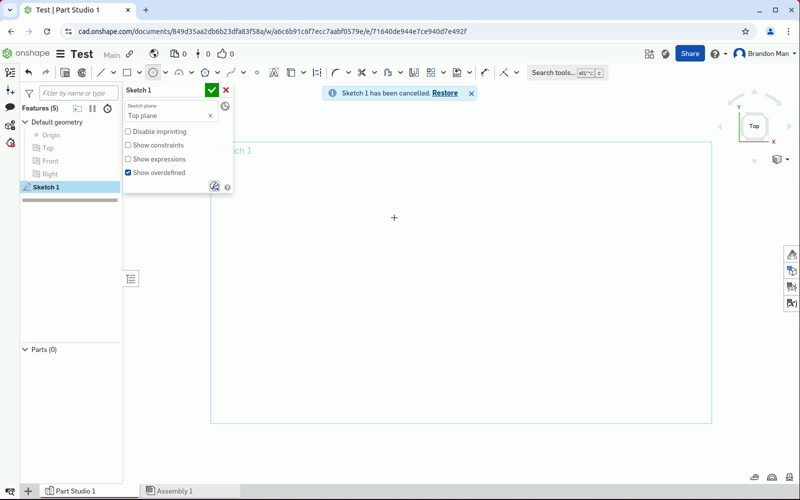
key_up(shift)
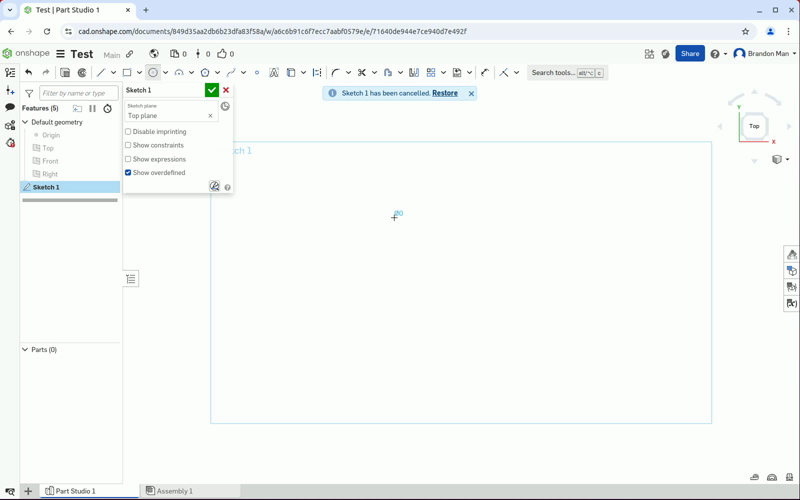
mouse_move(440, 217)
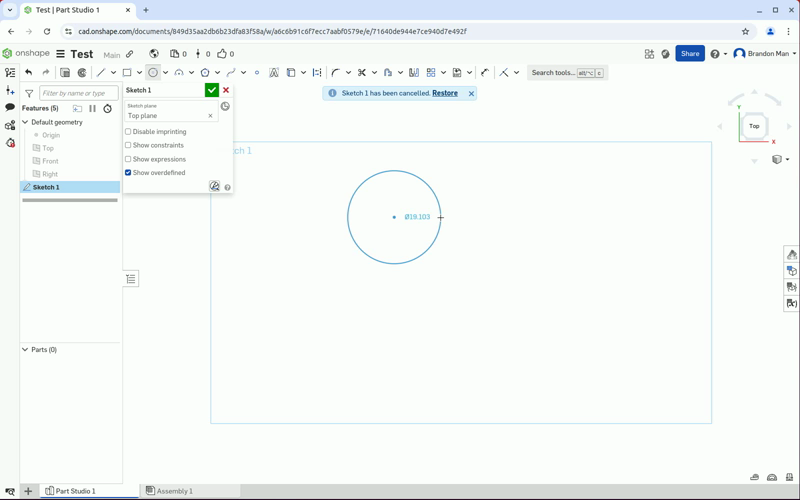
click(440, 217)
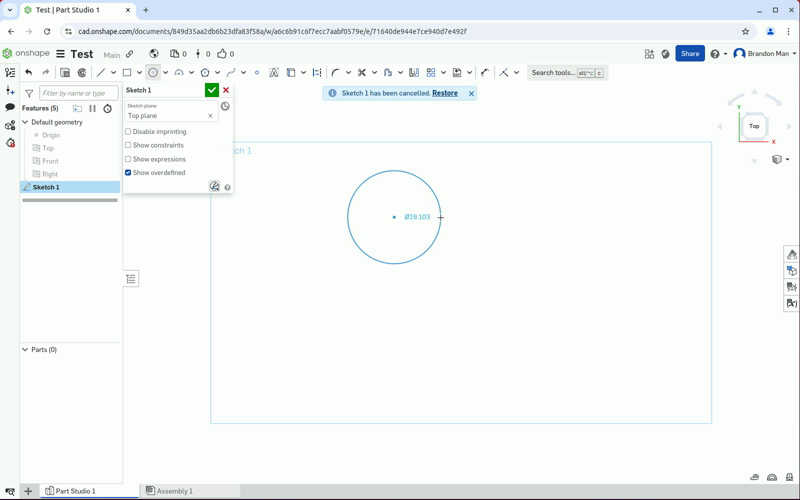
key(esc)
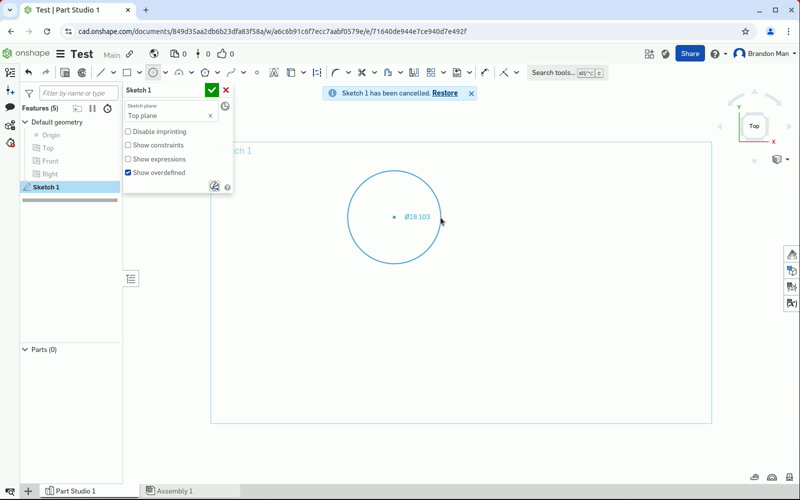
key(l)
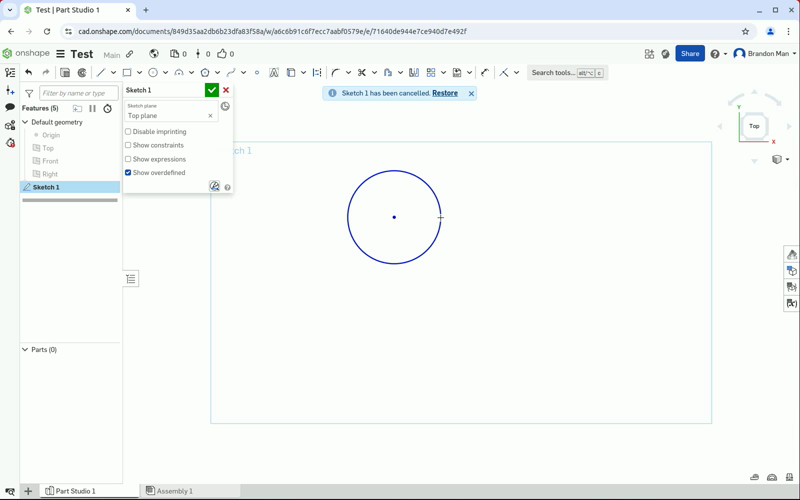
key_down(shift)
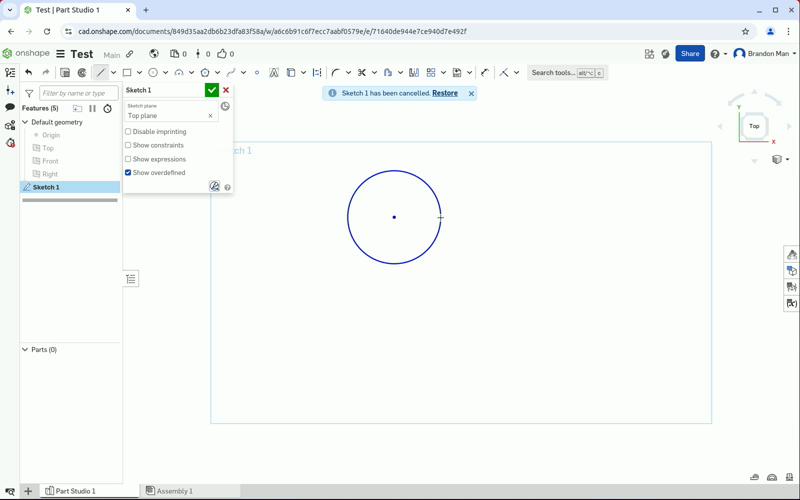
mouse_move(390, 219)
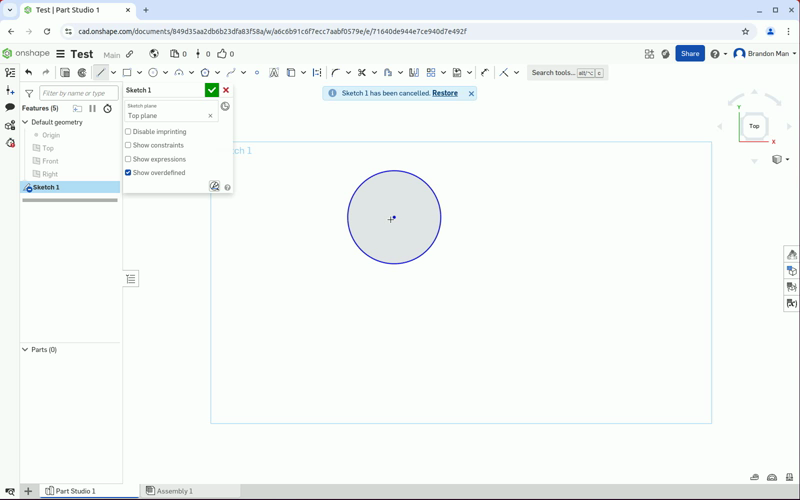
scroll(6)
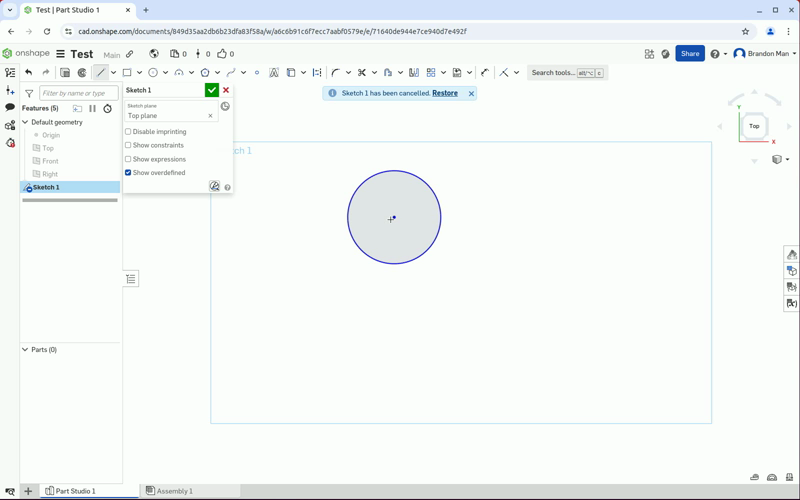
scroll(6)
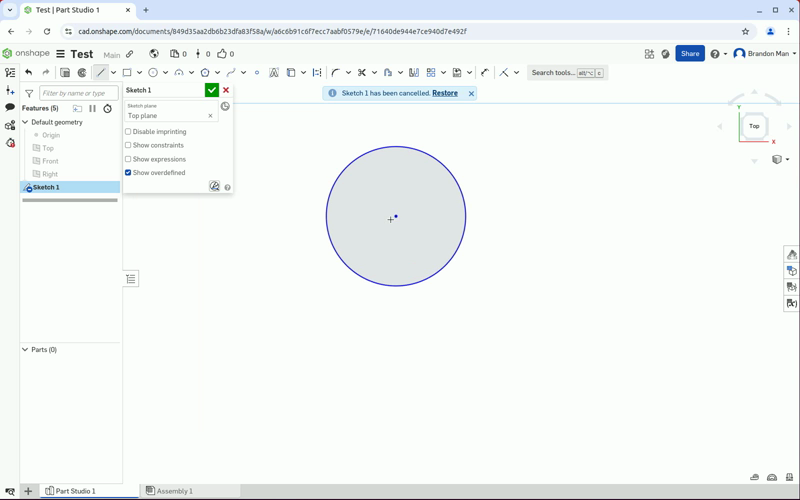
scroll(6)
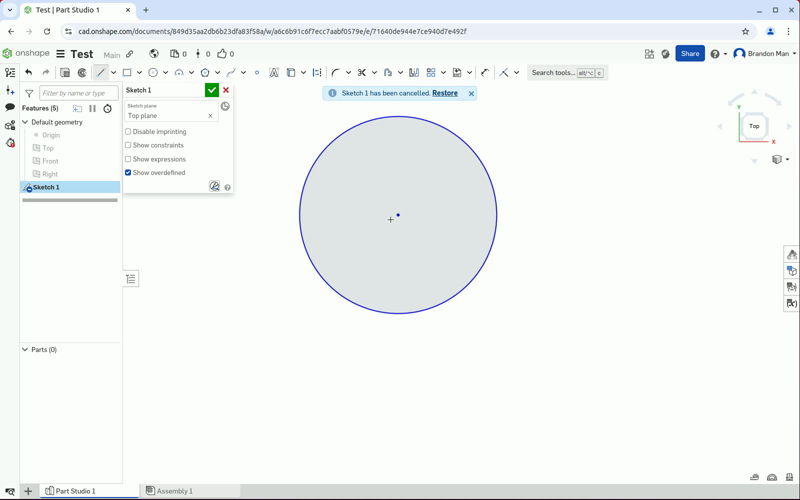
scroll(6)
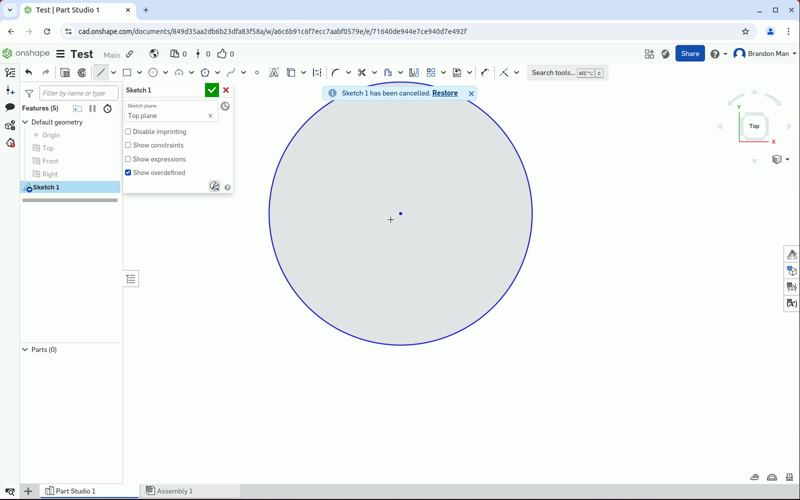
scroll(6)
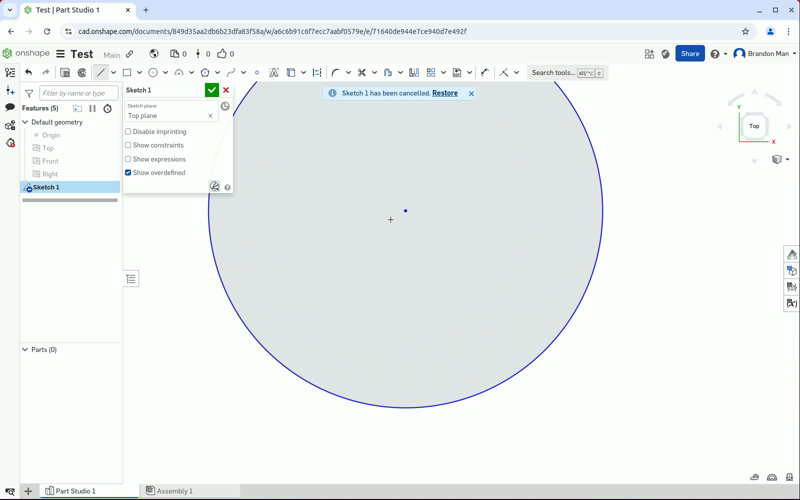
scroll(6)
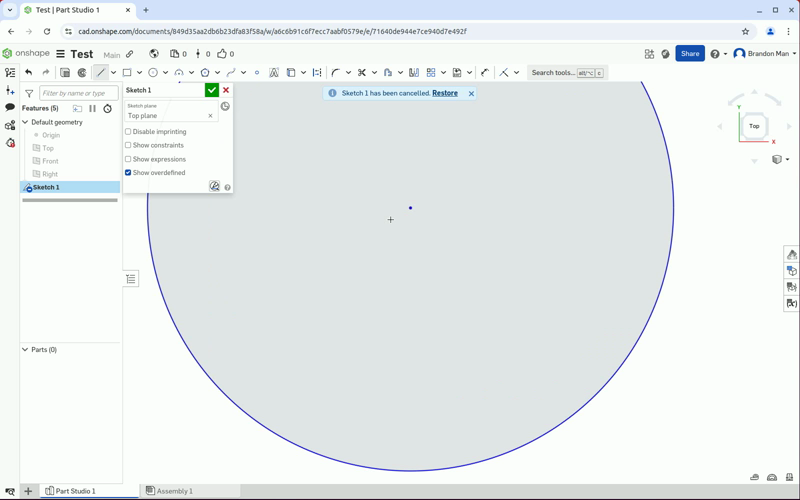
scroll(6)
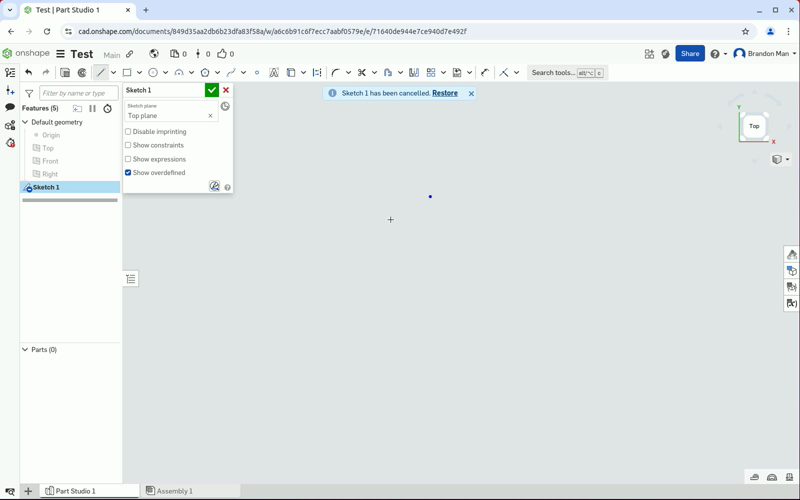
click(390, 219)
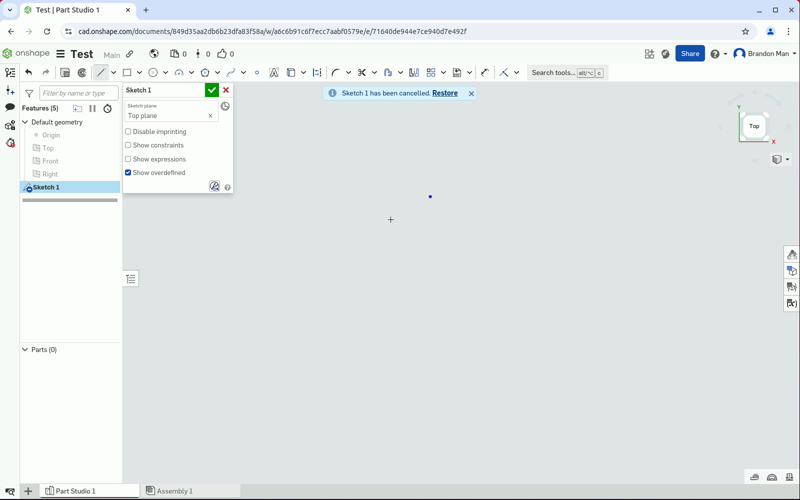
scroll(-6)
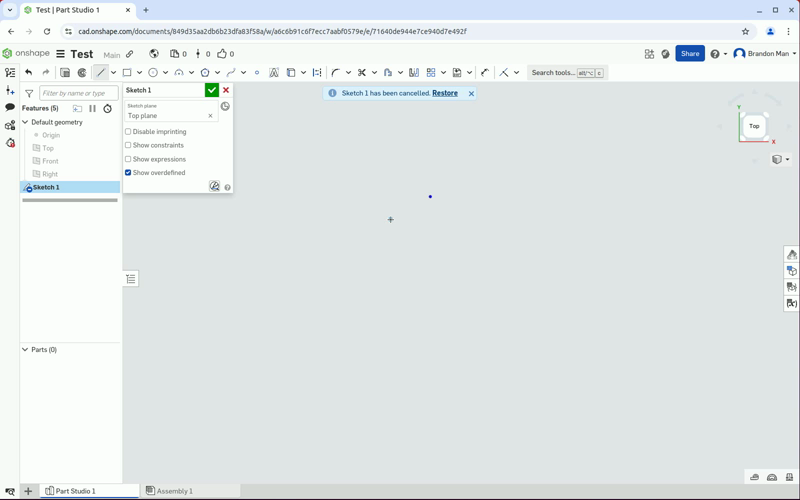
scroll(-6)
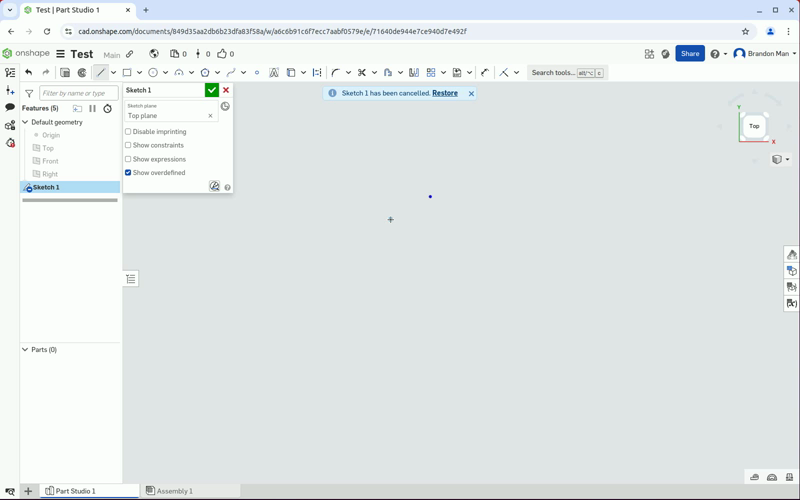
scroll(-6)
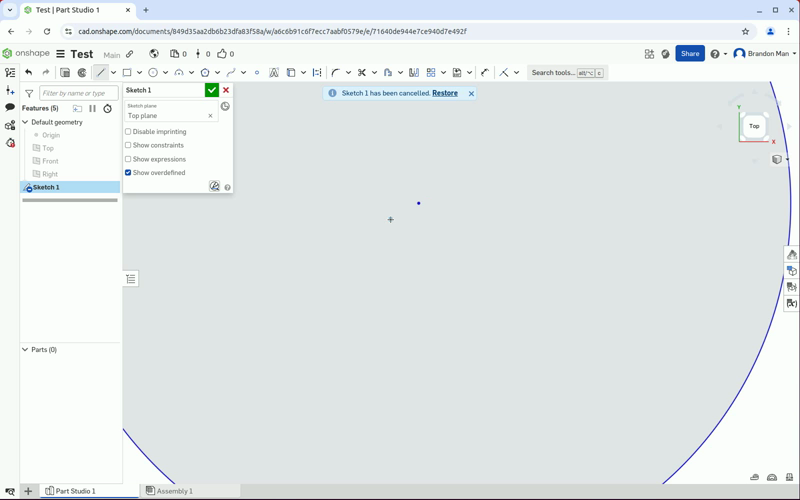
scroll(-6)
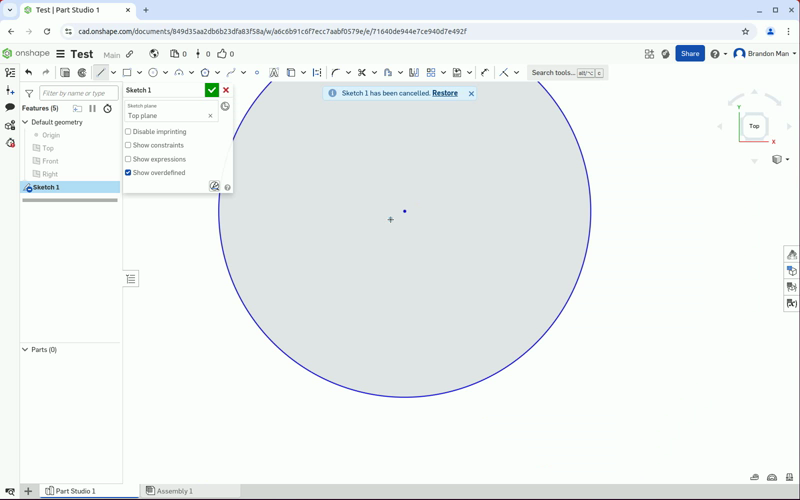
scroll(-6)
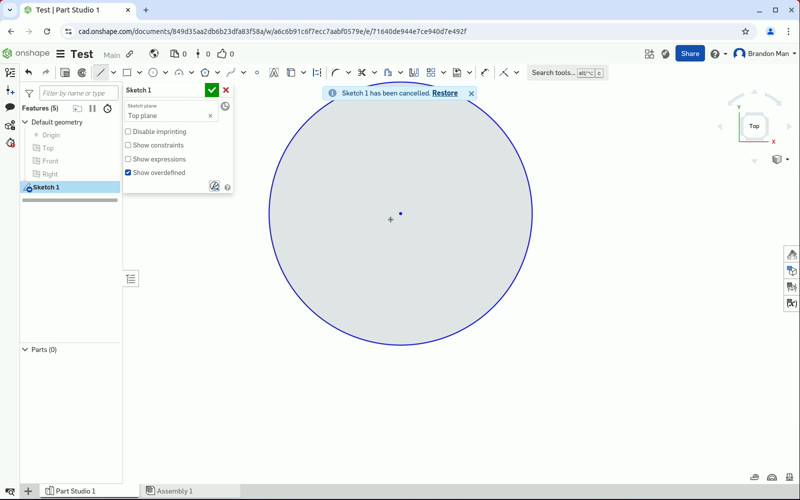
scroll(-6)
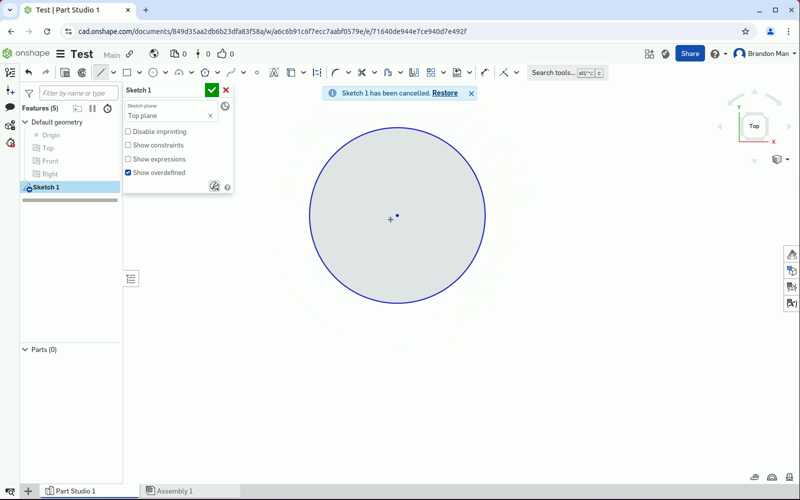
scroll(-6)
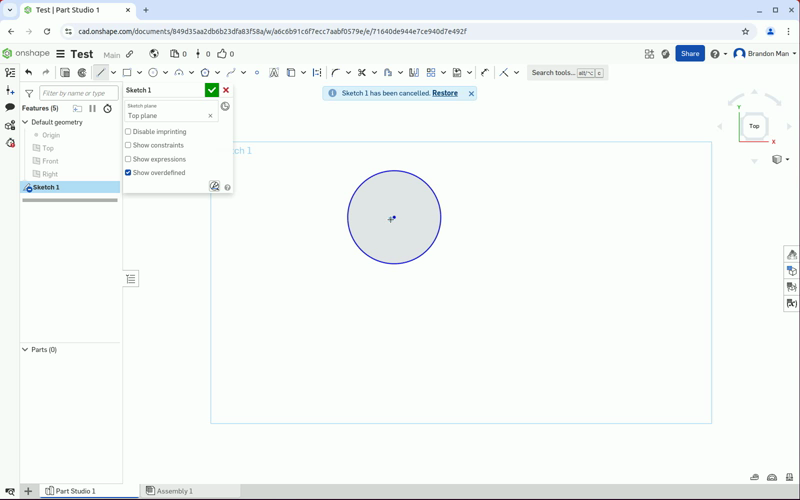
key_up(shift)
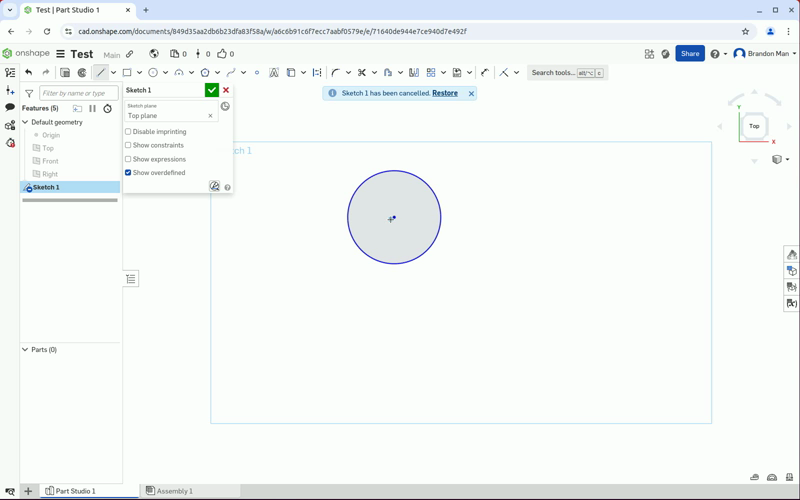
key_down(shift)
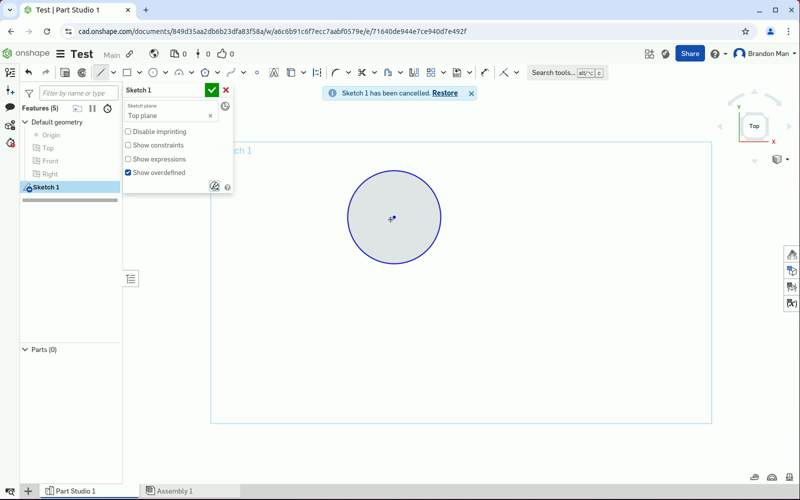
mouse_move(420, 219)
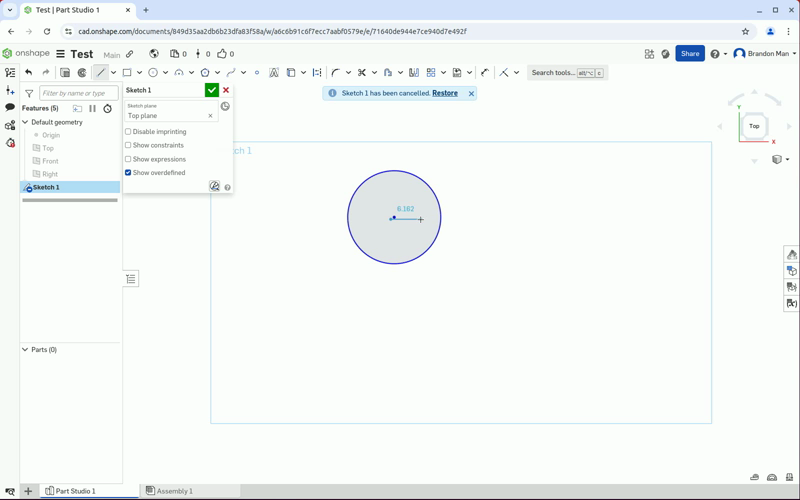
mouse_move(394, 221)
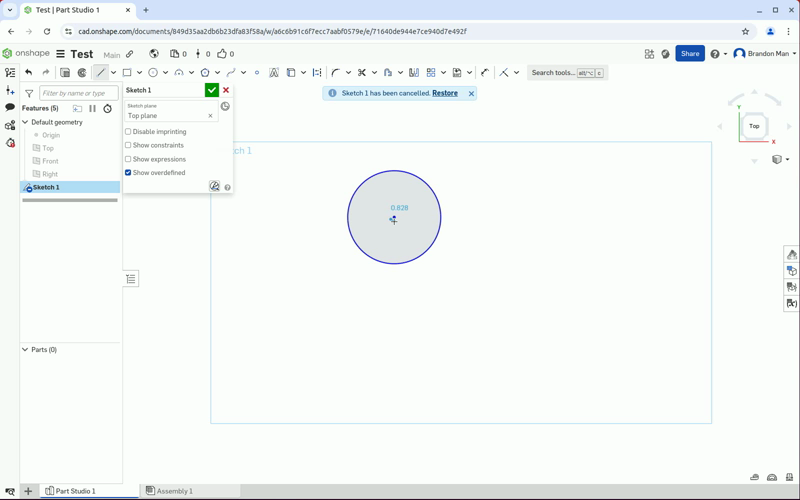
scroll(6)
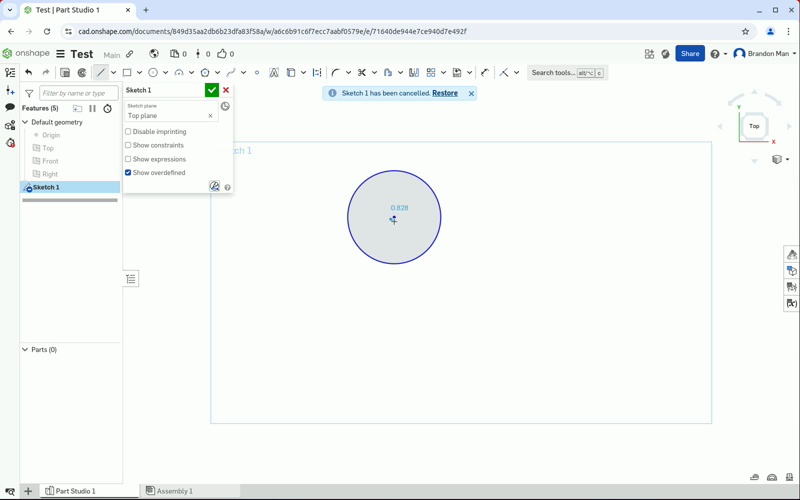
scroll(6)
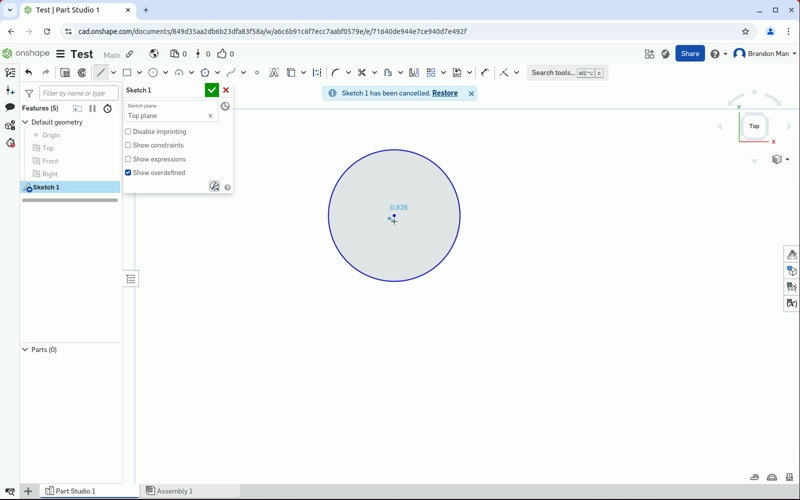
scroll(6)
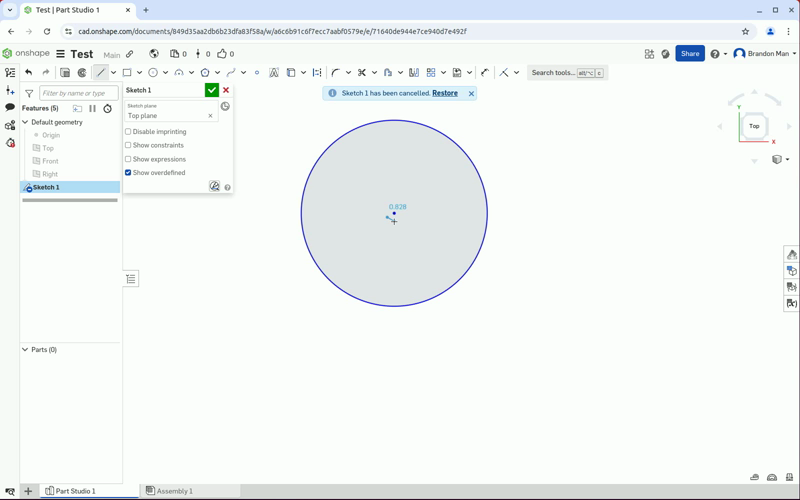
scroll(6)
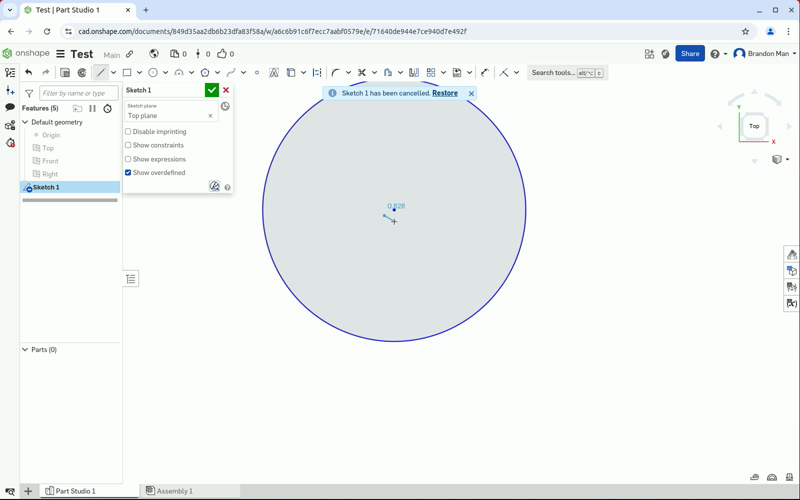
scroll(6)
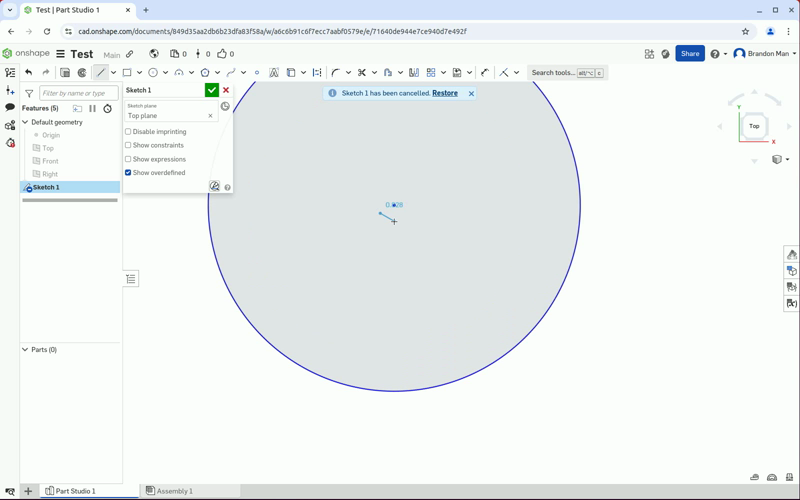
scroll(6)
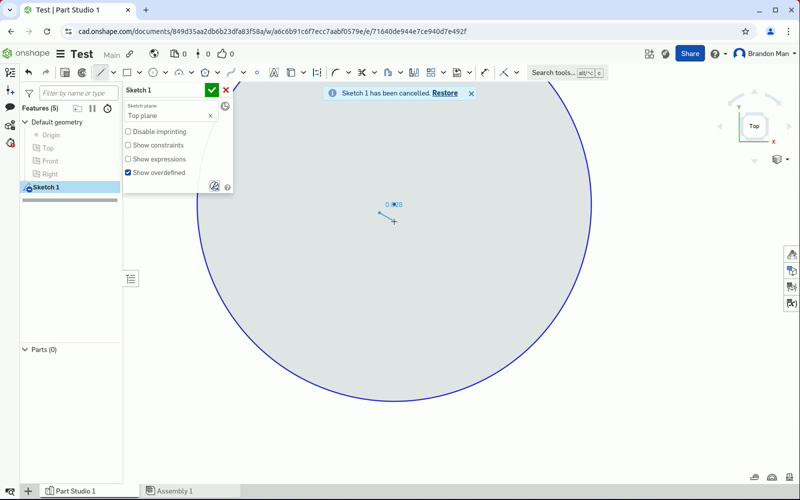
scroll(6)
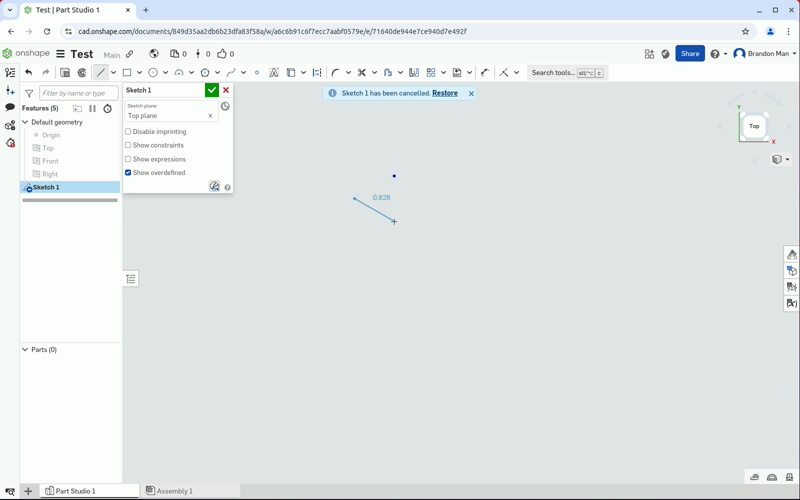
click(394, 221)
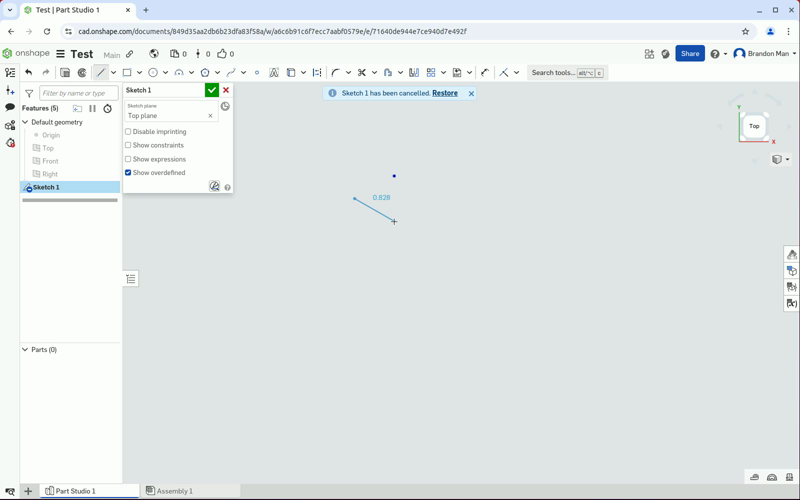
scroll(-6)
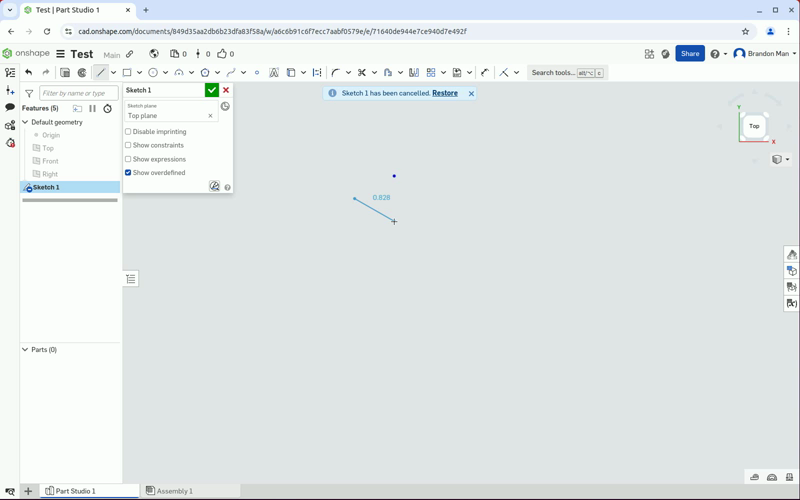
scroll(-6)
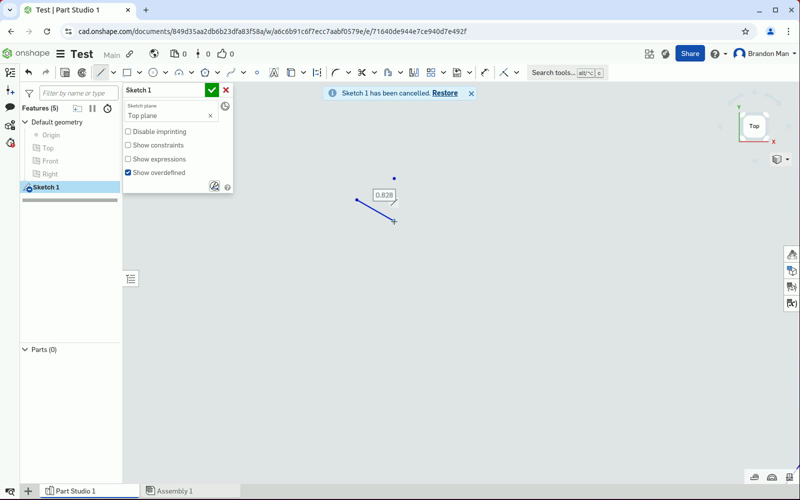
scroll(-6)
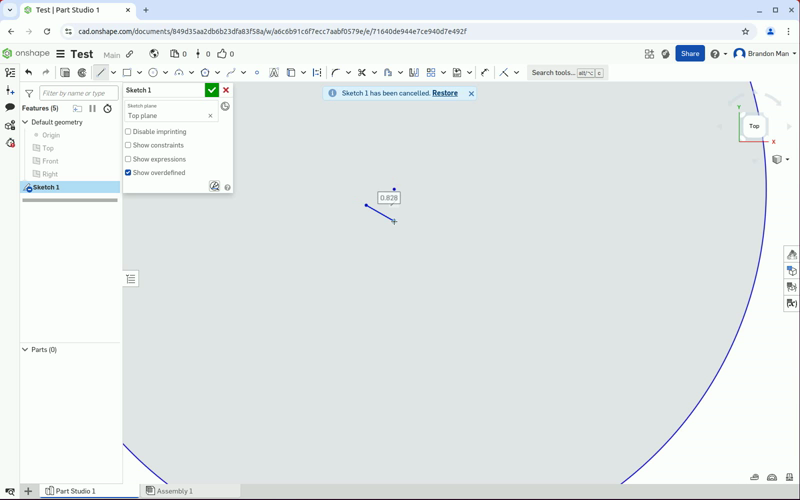
scroll(-6)
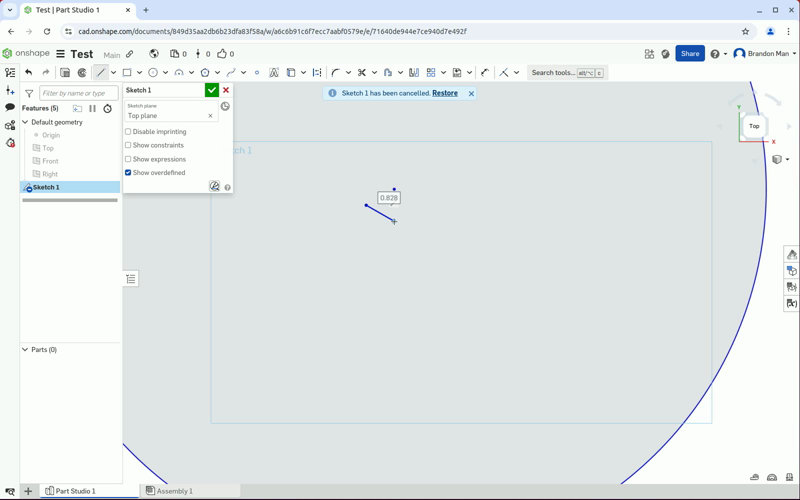
scroll(-6)
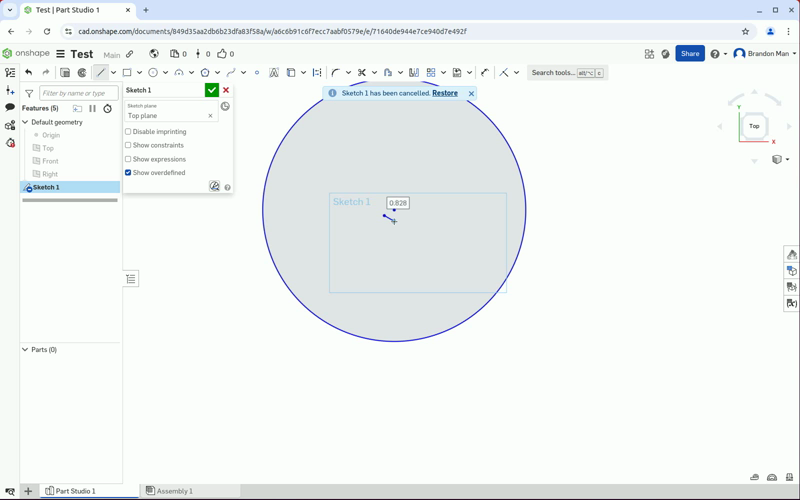
scroll(-6)
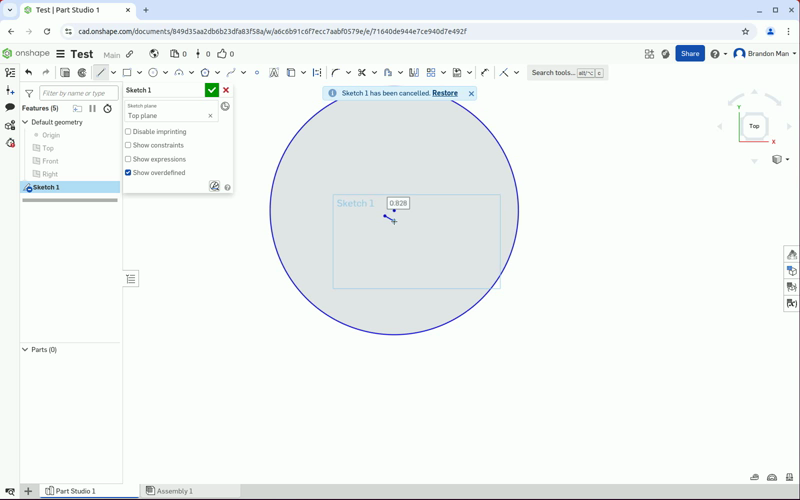
scroll(-6)
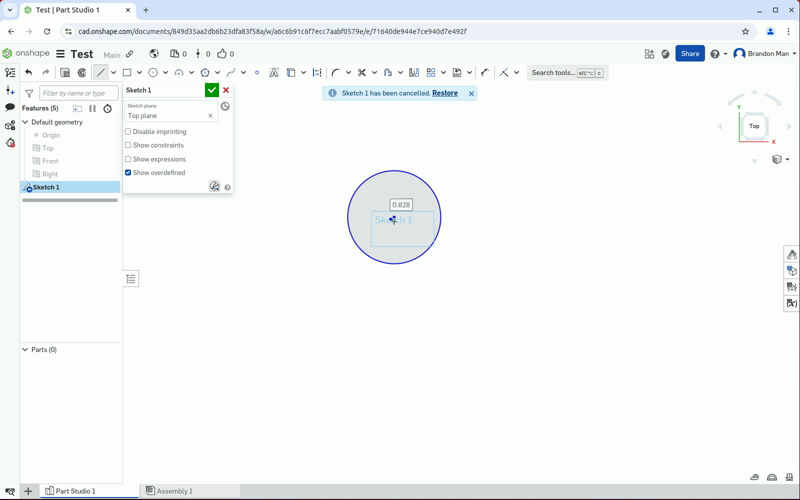
key_up(shift)
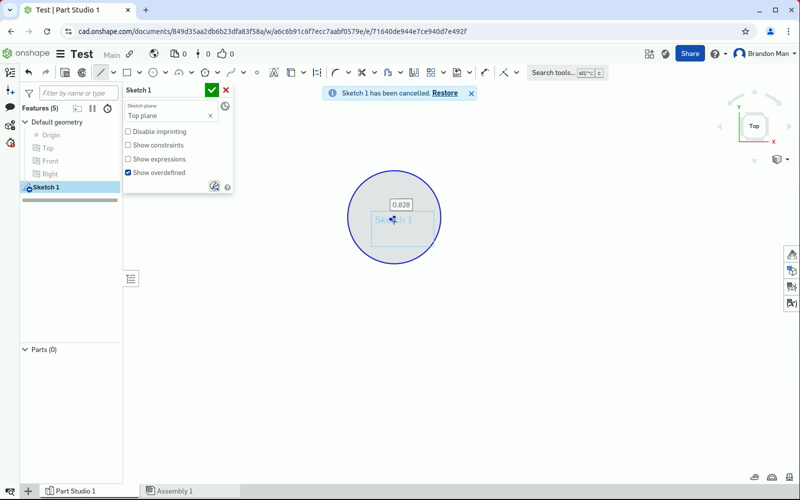
key_down(shift)
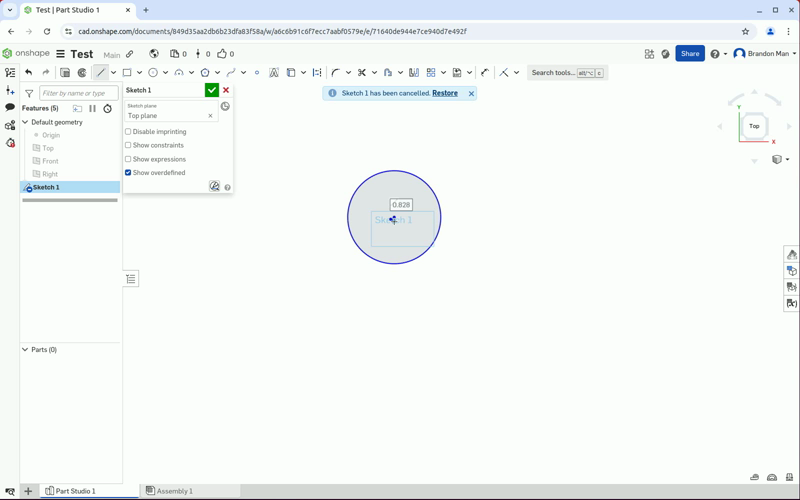
mouse_move(424, 221)
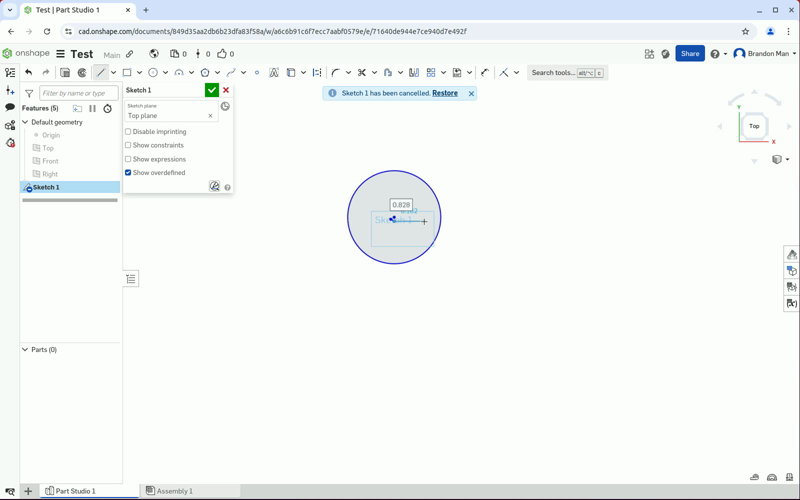
mouse_move(397, 219)
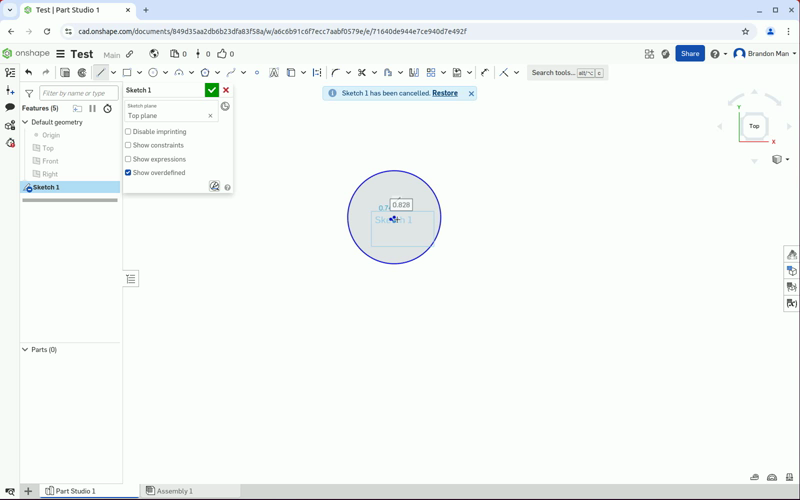
scroll(6)
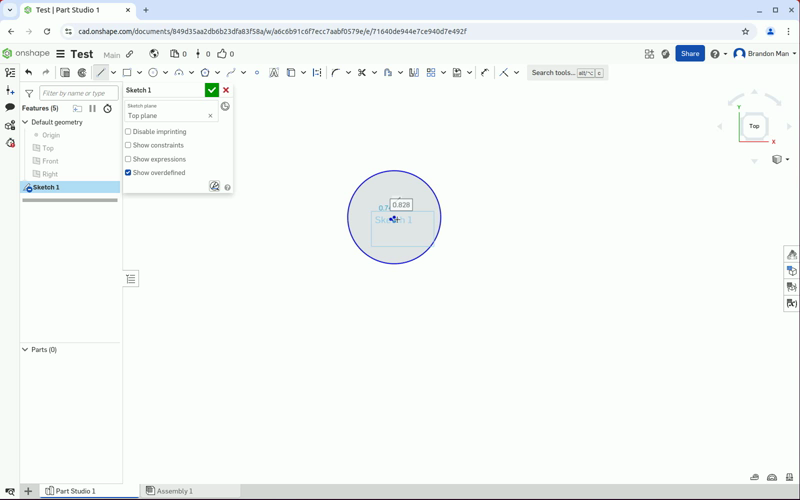
scroll(6)
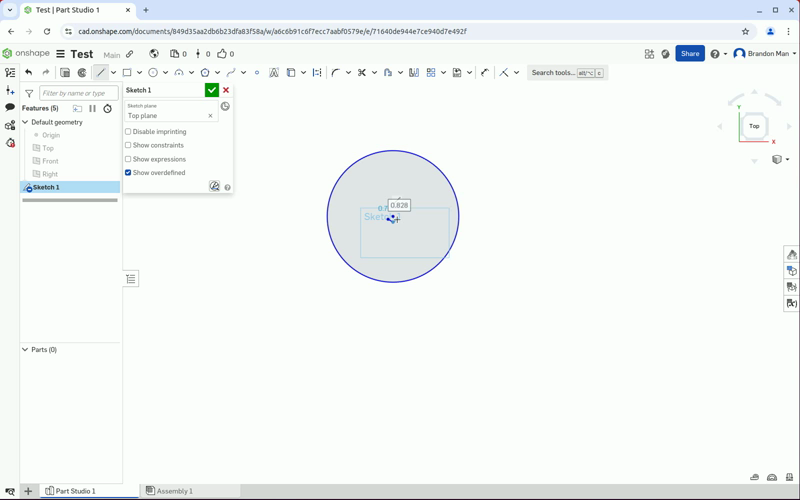
scroll(6)
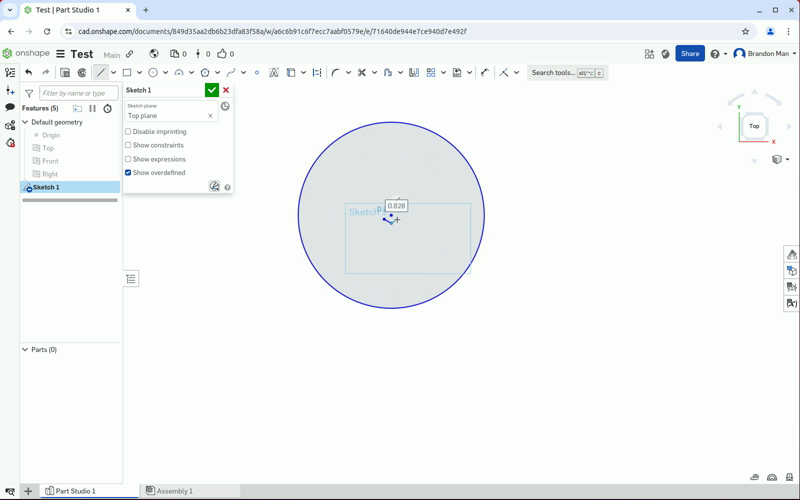
scroll(6)
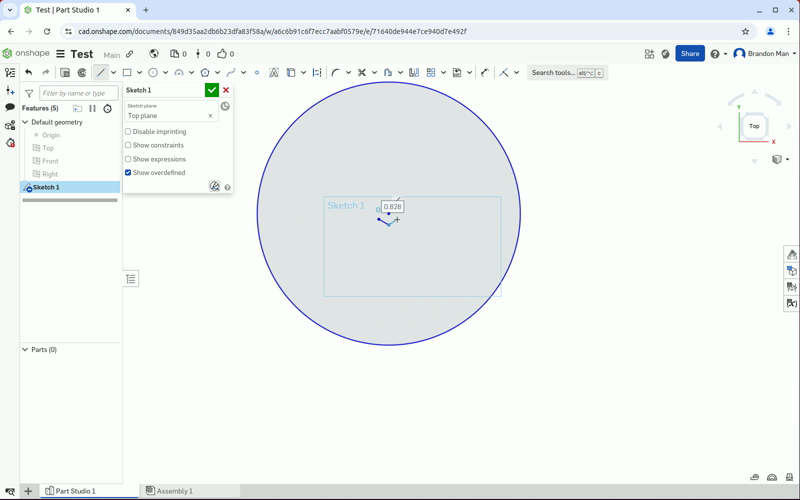
scroll(6)
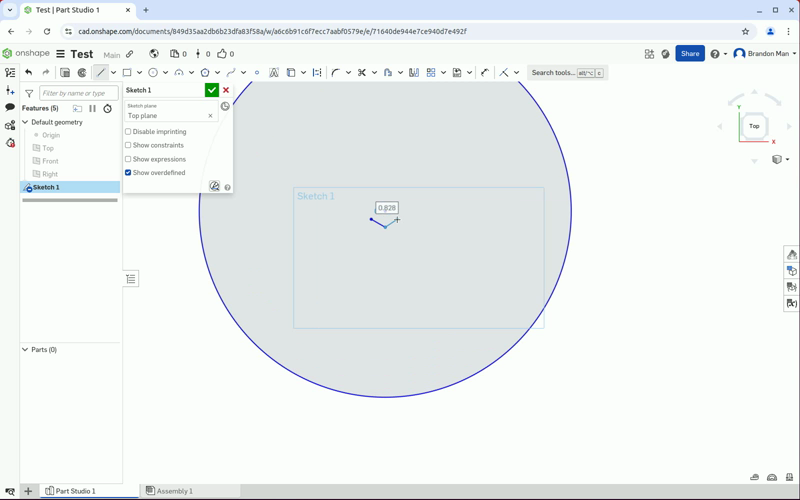
scroll(6)
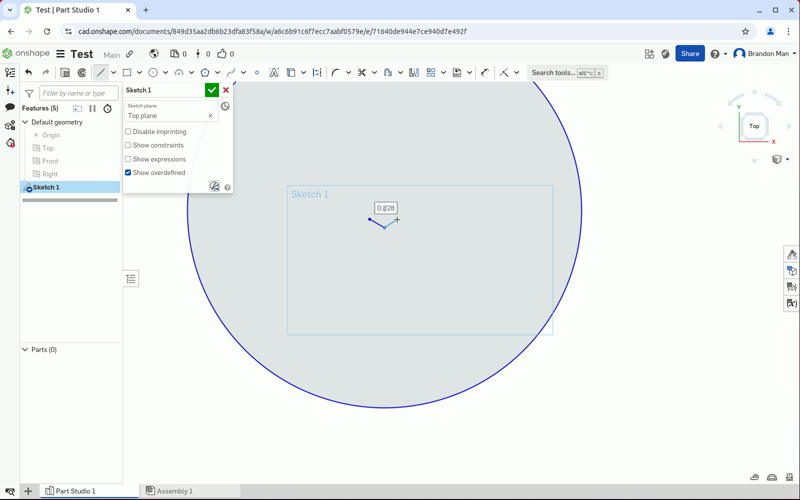
scroll(6)
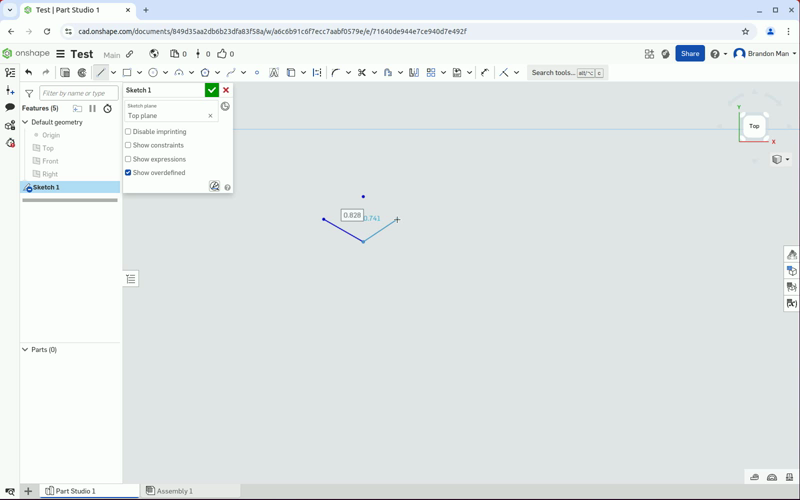
click(397, 219)
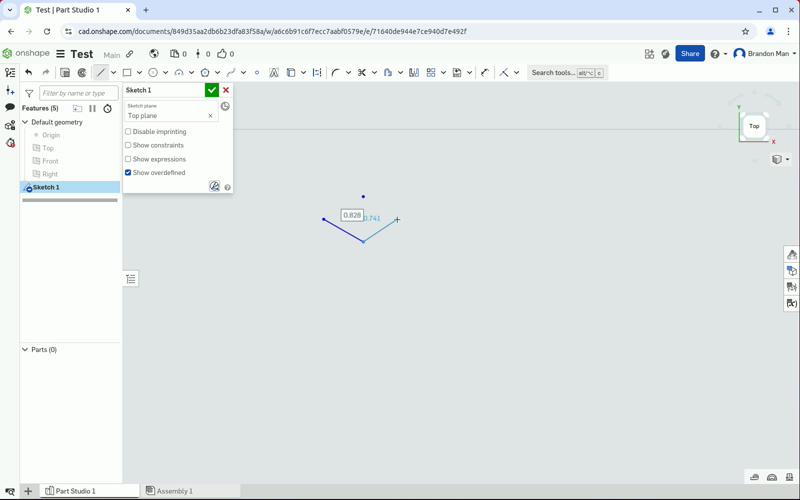
scroll(-6)
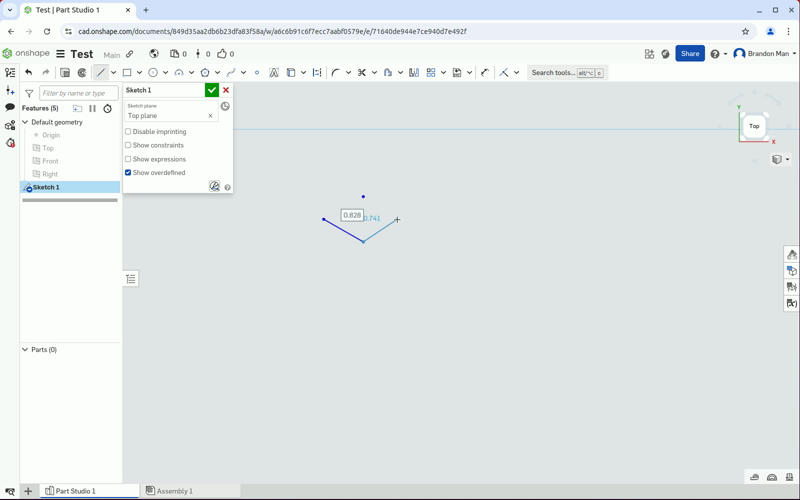
scroll(-6)
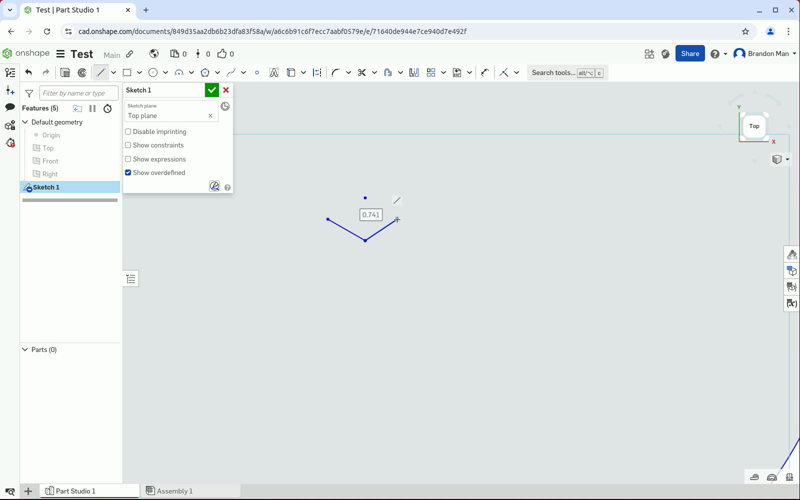
scroll(-6)
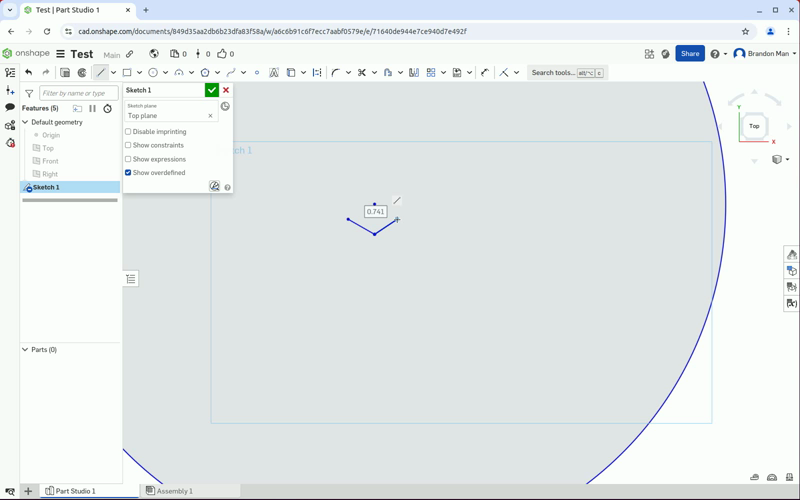
scroll(-6)
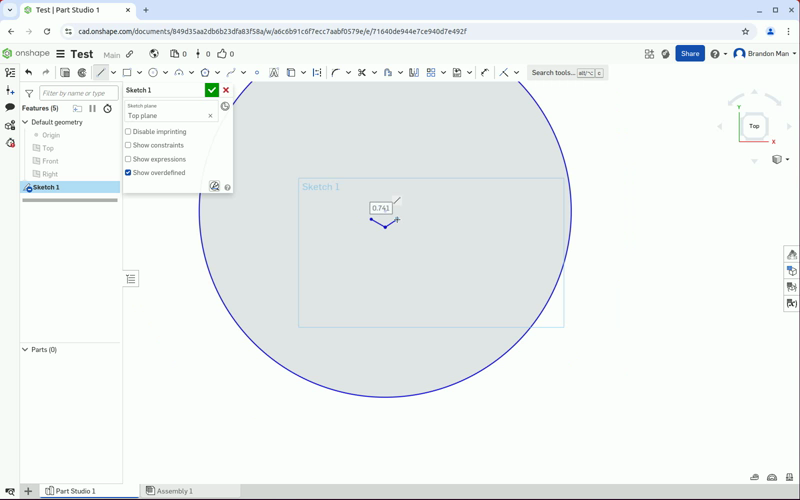
scroll(-6)
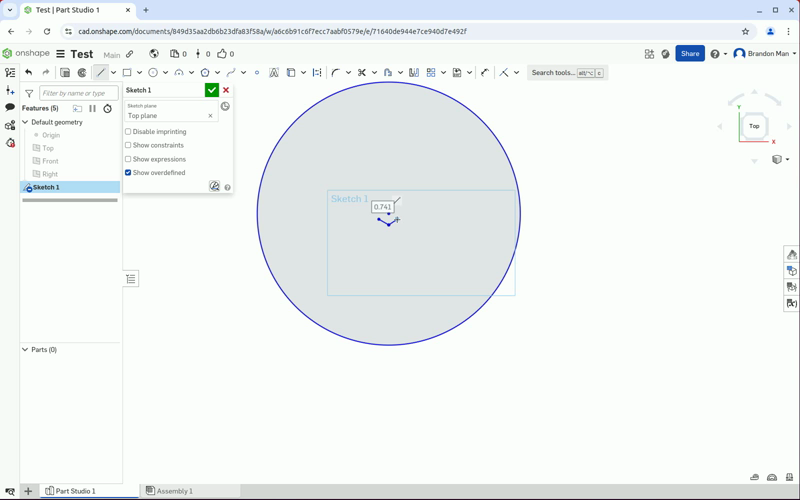
scroll(-6)
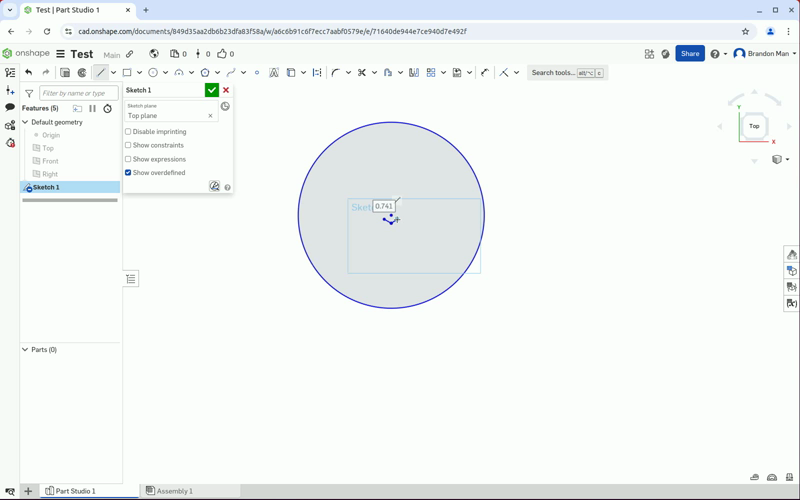
scroll(-6)
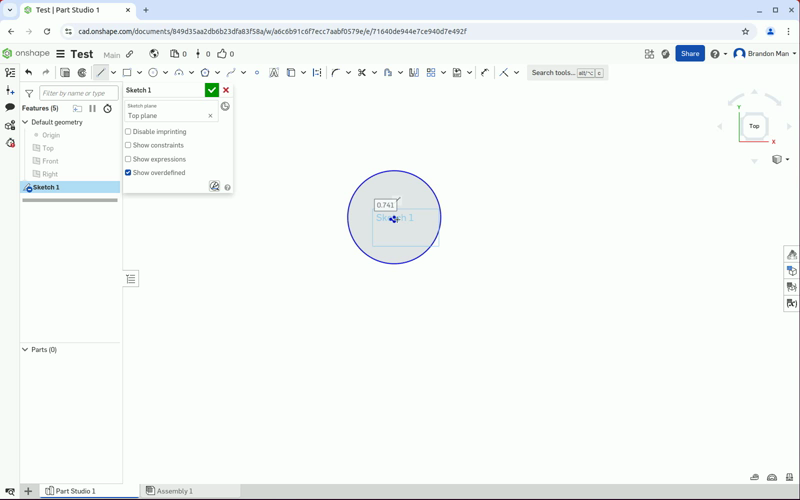
key_up(shift)
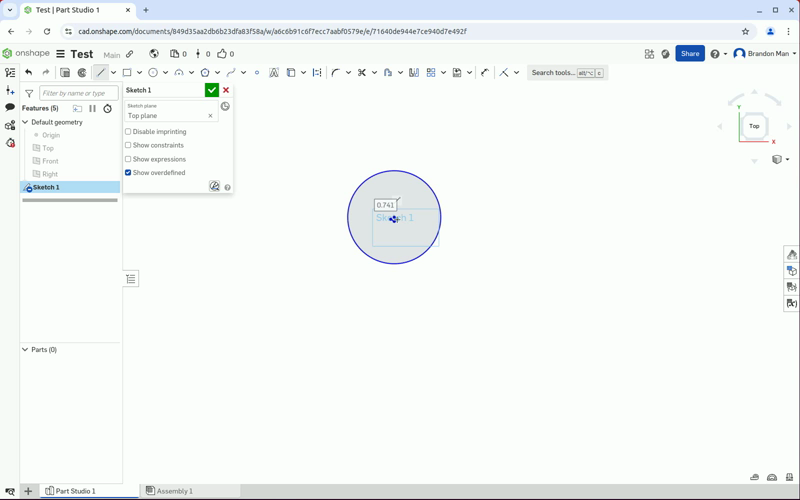
key_down(shift)
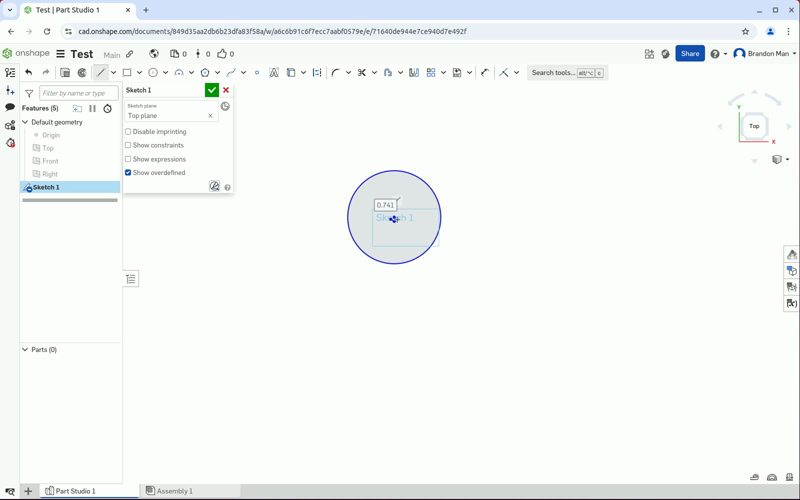
mouse_move(427, 219)
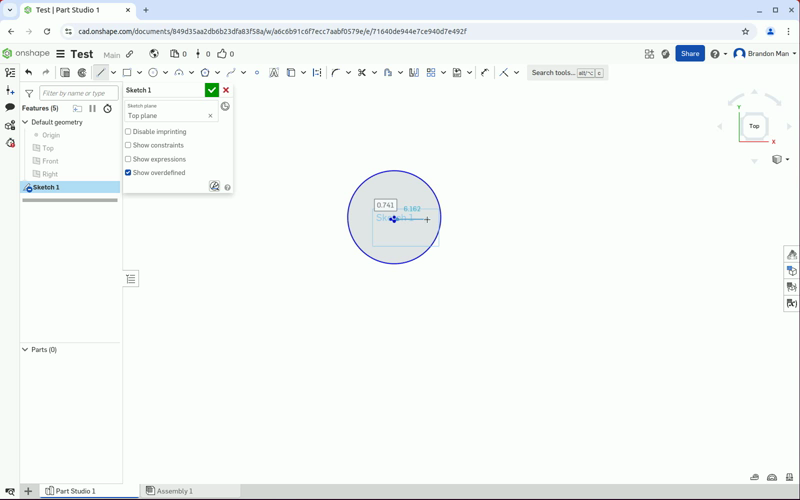
mouse_move(397, 215)
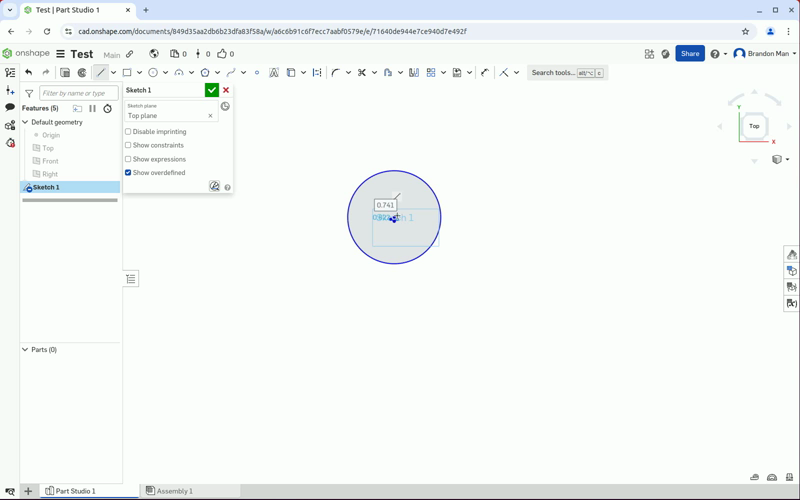
scroll(6)
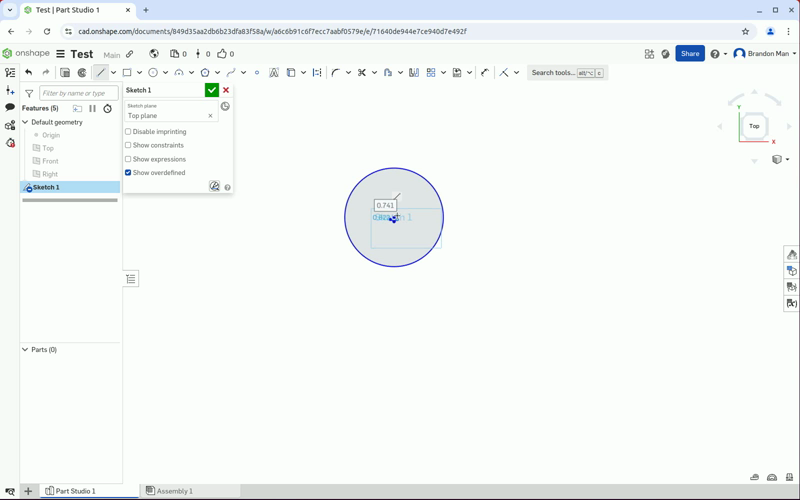
scroll(6)
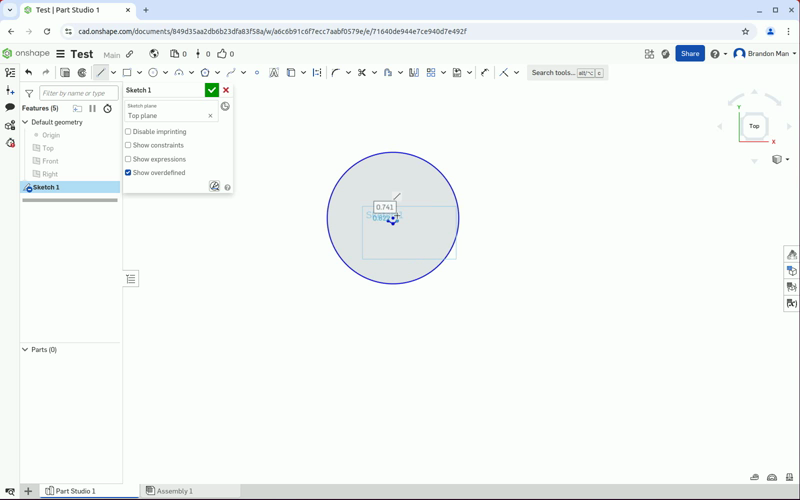
scroll(6)
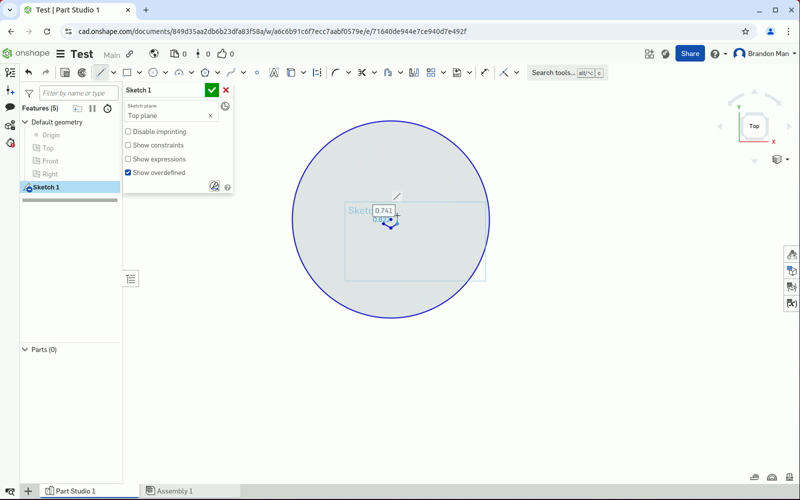
scroll(6)
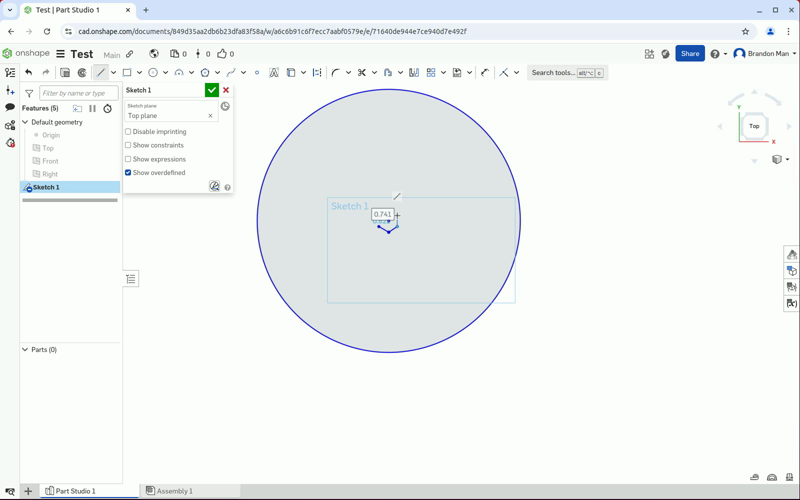
scroll(6)
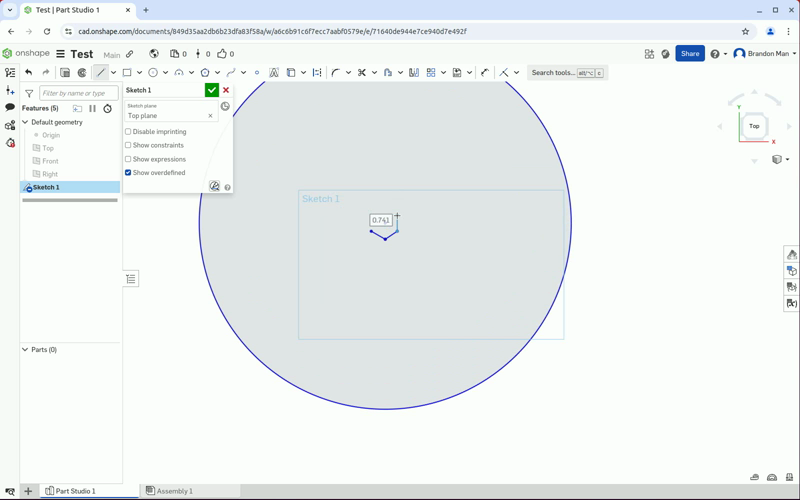
scroll(6)
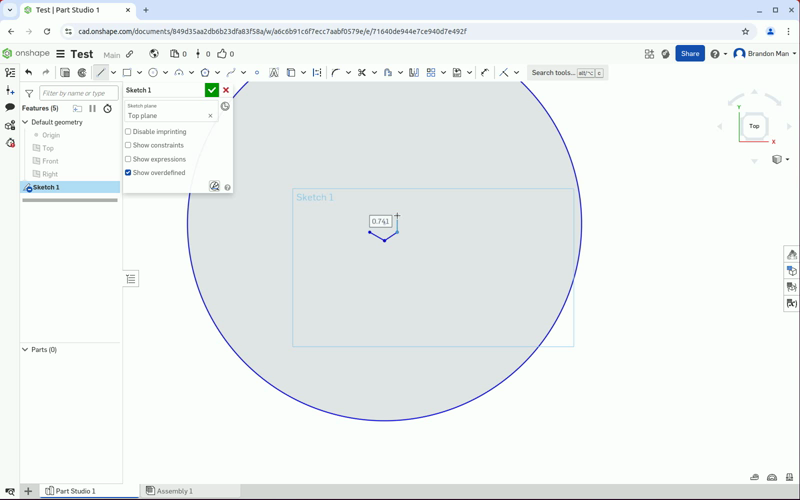
scroll(6)
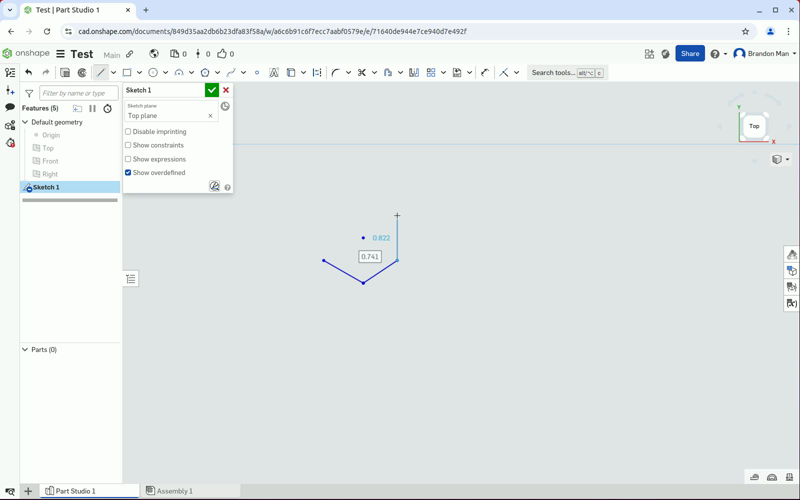
click(397, 215)
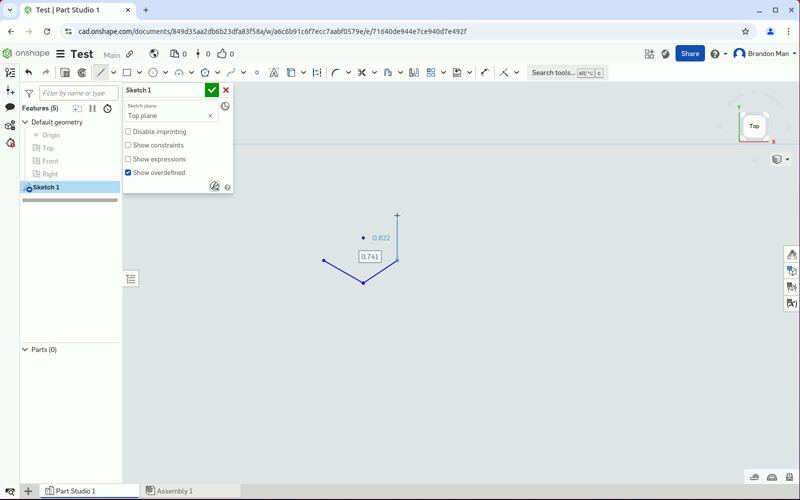
scroll(-6)
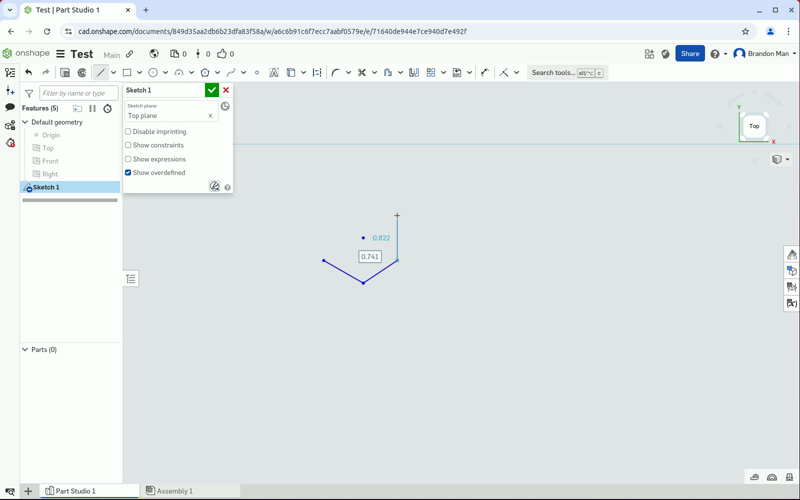
scroll(-6)
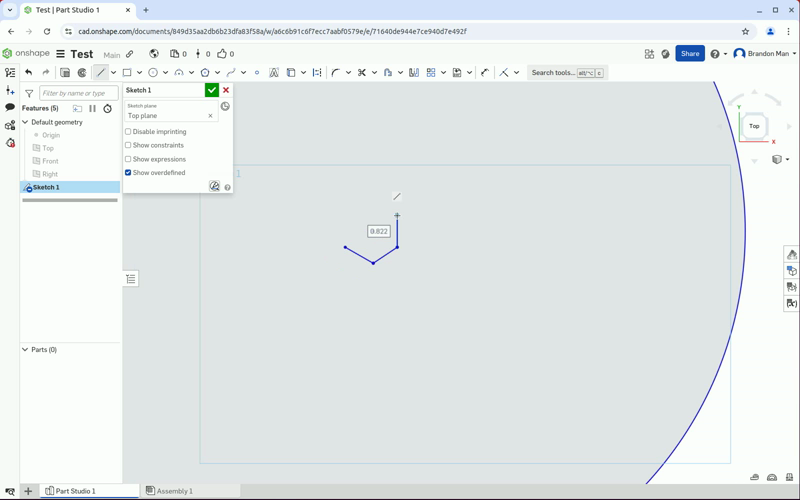
scroll(-6)
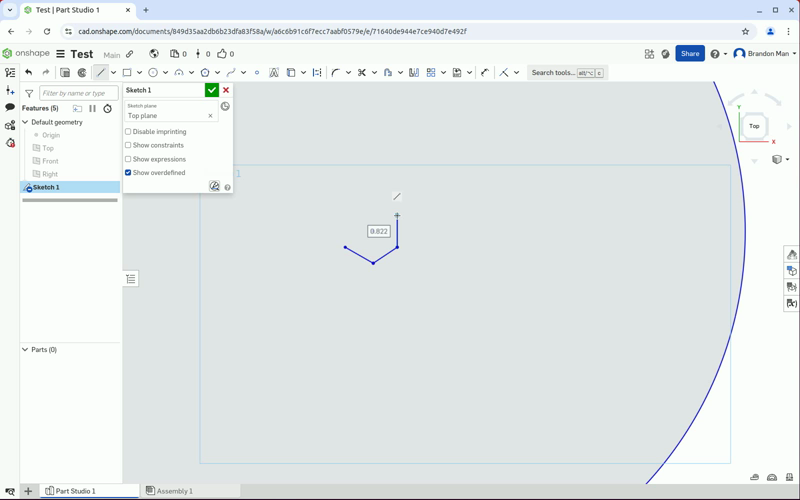
scroll(-6)
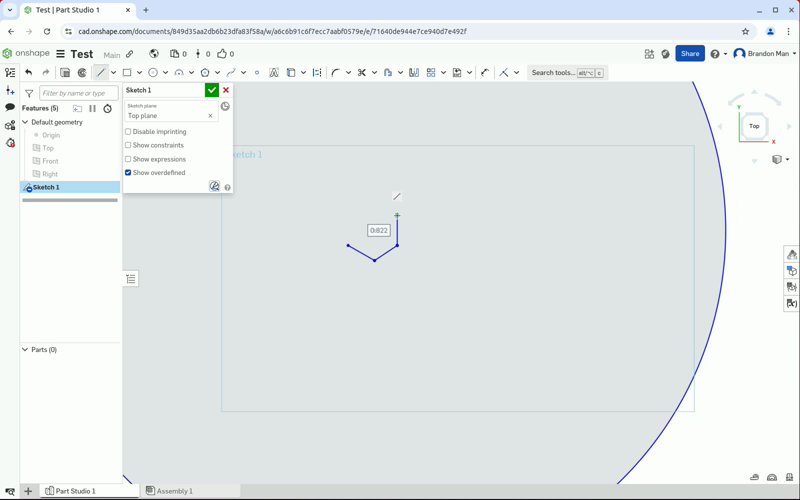
scroll(-6)
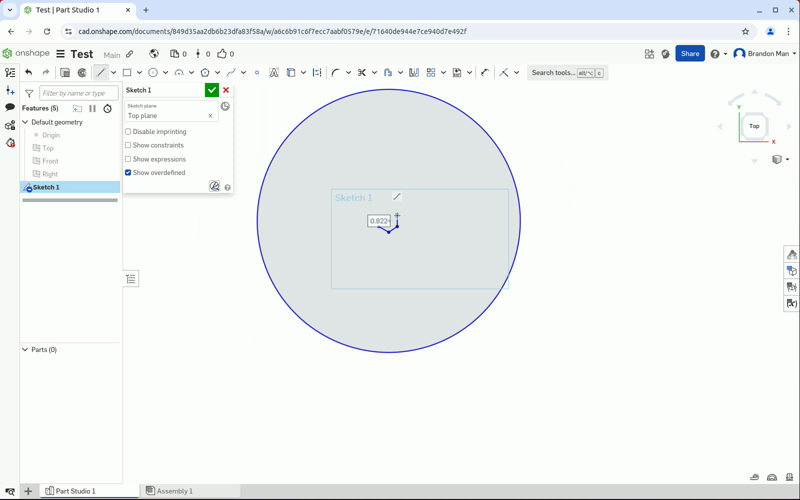
scroll(-6)
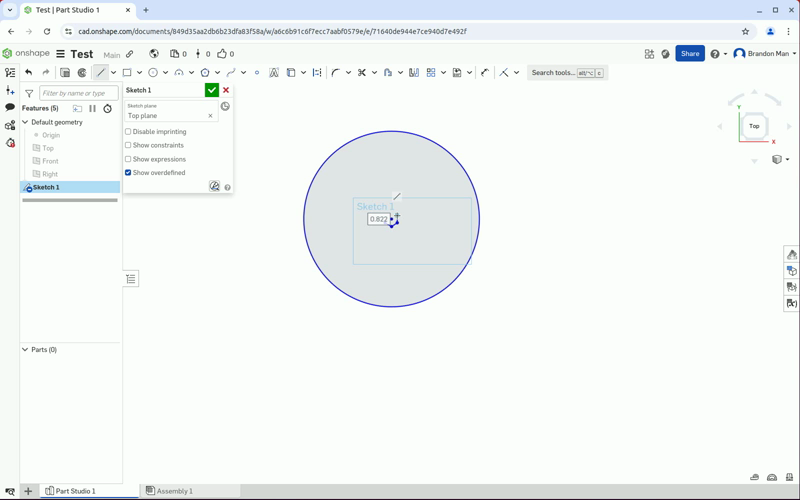
scroll(-6)
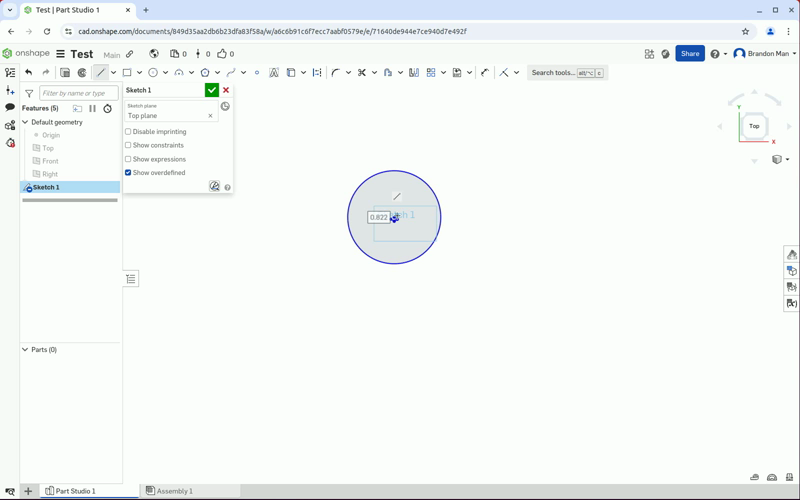
key_up(shift)
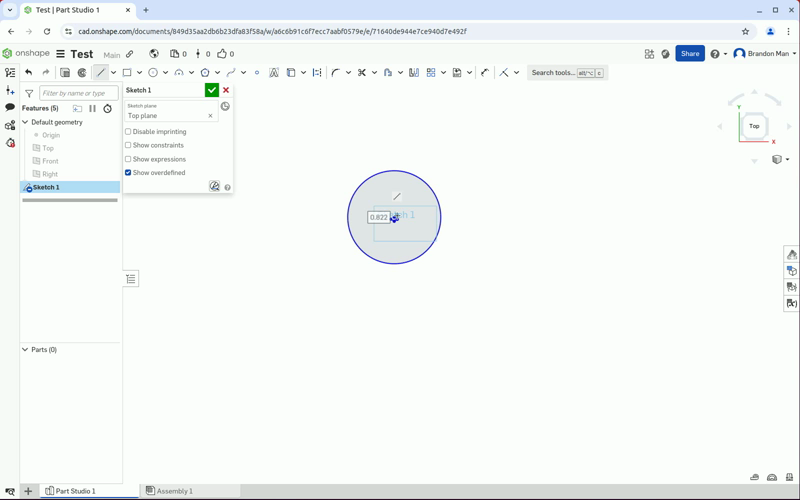
key_down(shift)
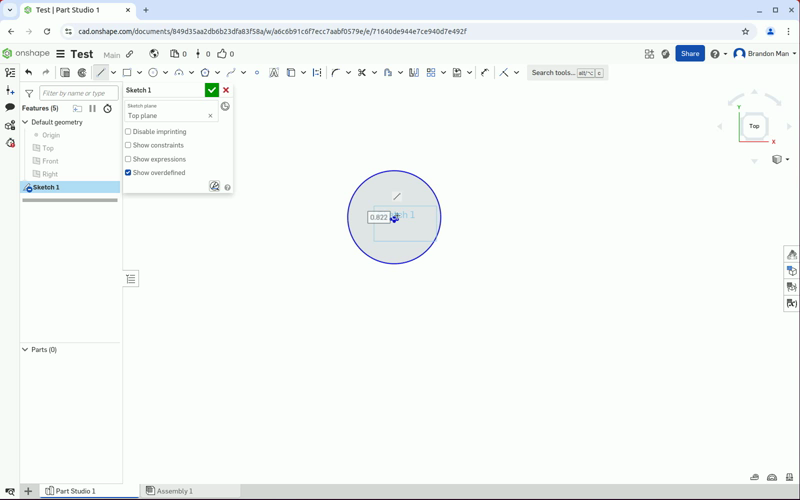
mouse_move(427, 215)
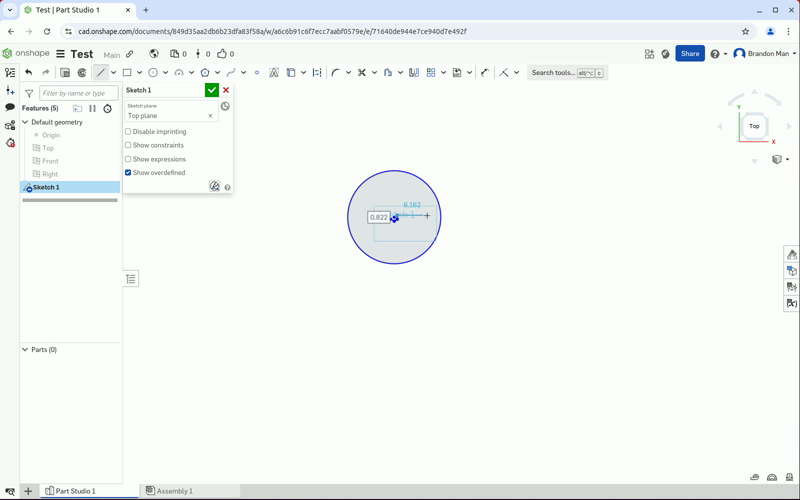
mouse_move(394, 213)
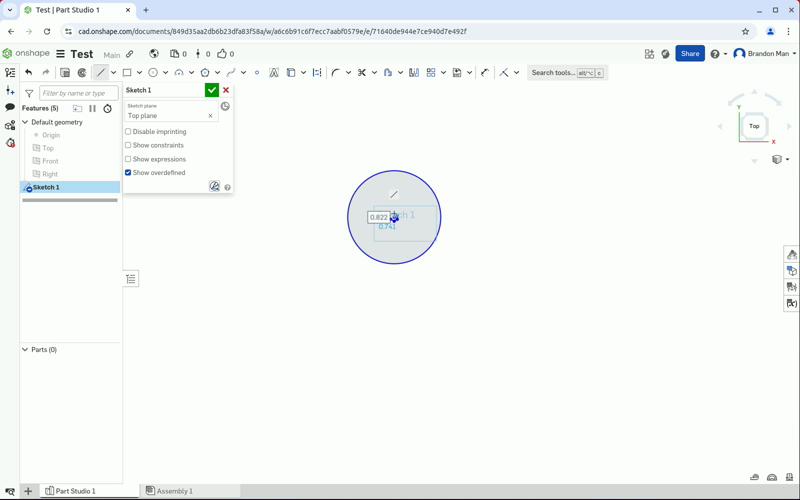
scroll(6)
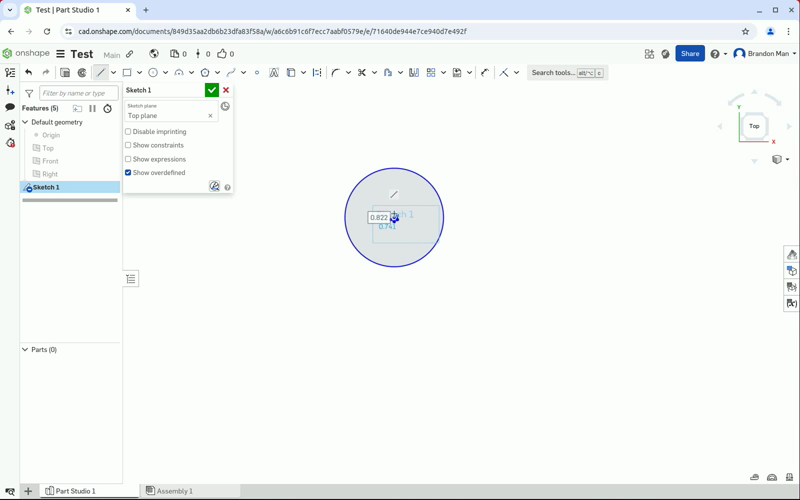
scroll(6)
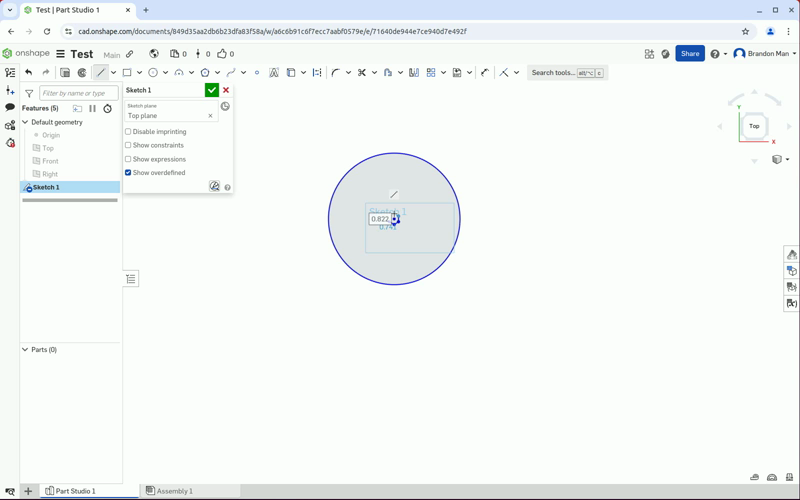
scroll(6)
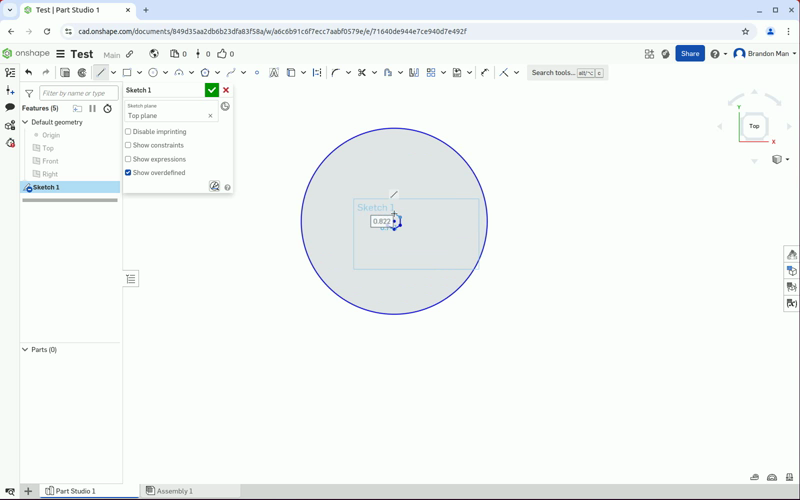
scroll(6)
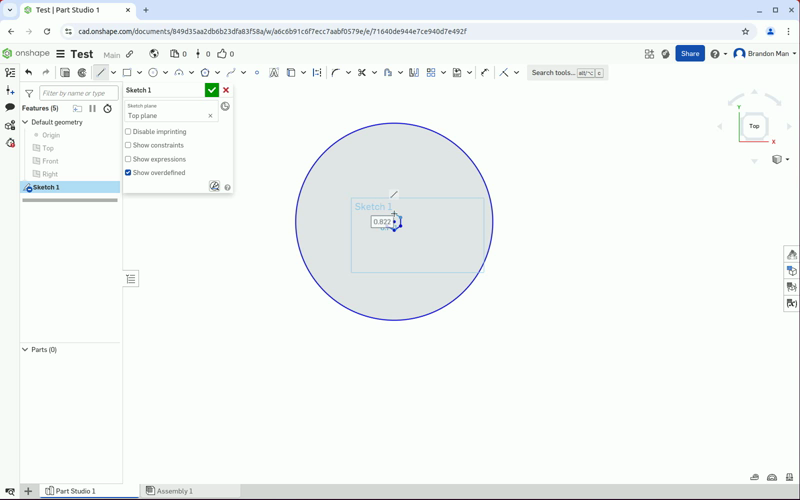
scroll(6)
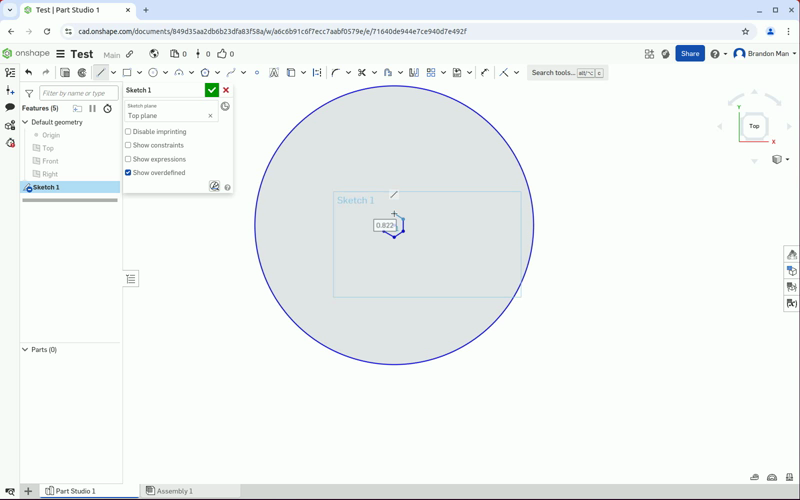
scroll(6)
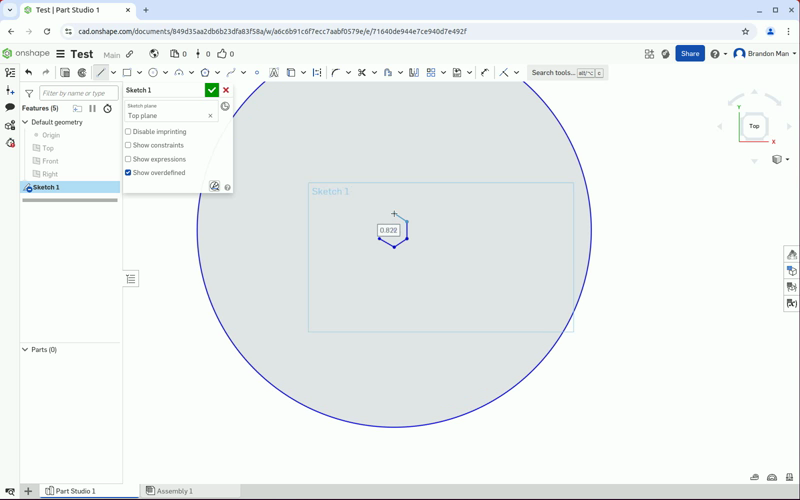
scroll(6)
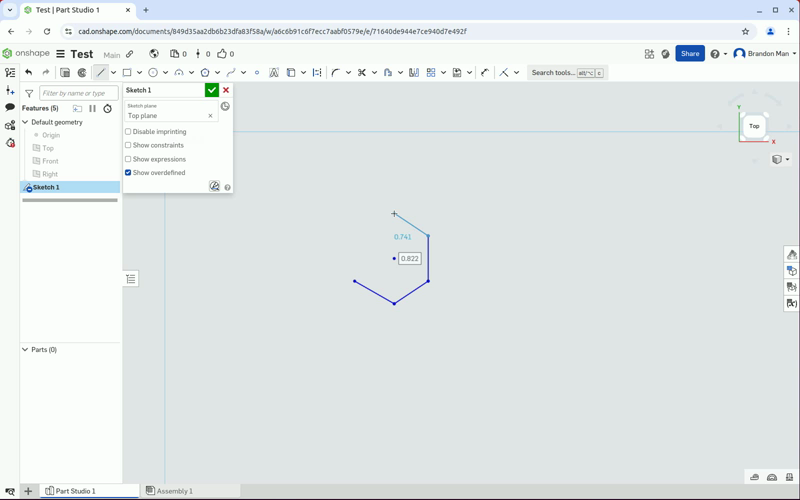
click(394, 213)
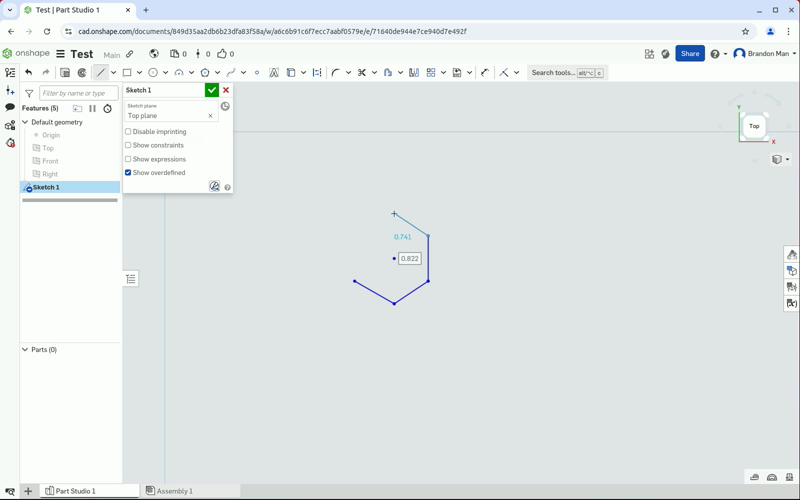
scroll(-6)
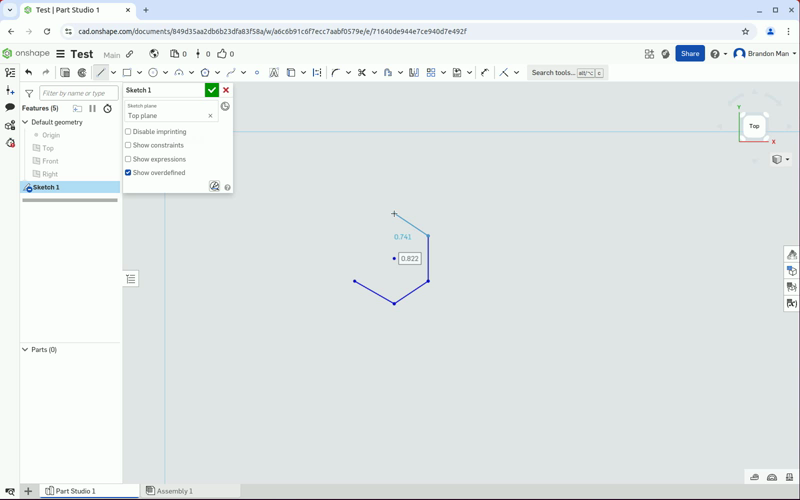
scroll(-6)
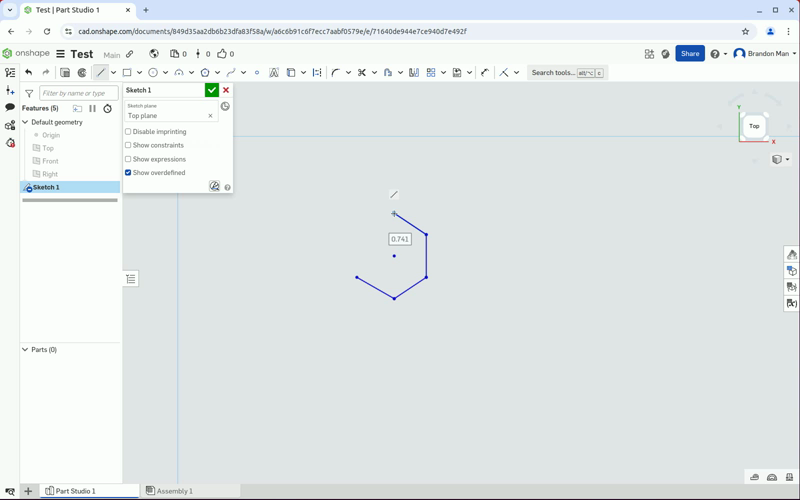
scroll(-6)
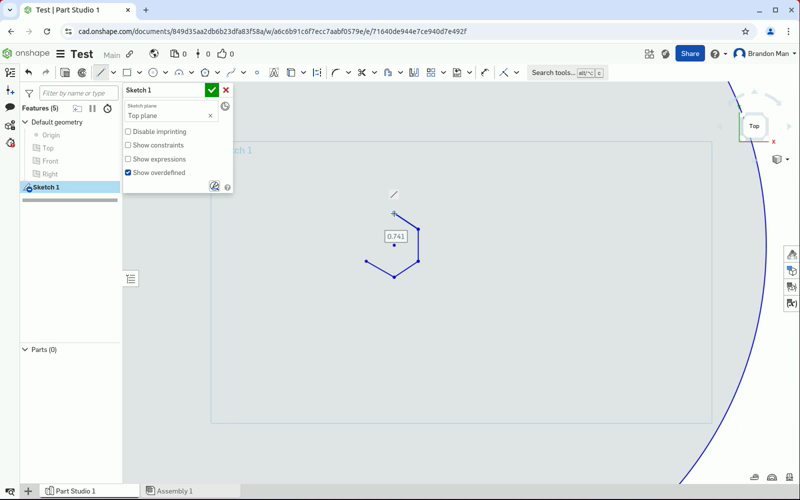
scroll(-6)
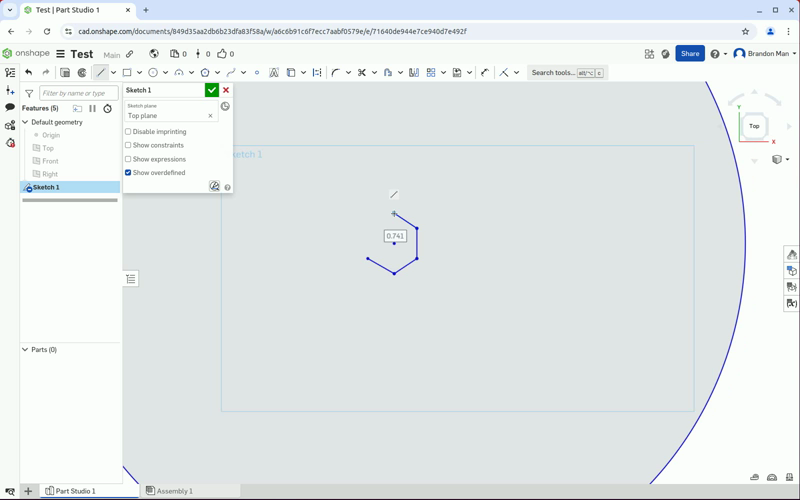
scroll(-6)
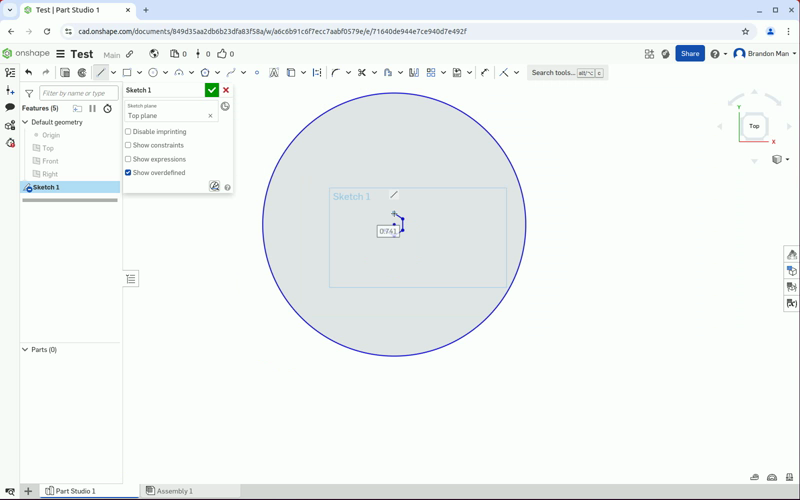
scroll(-6)
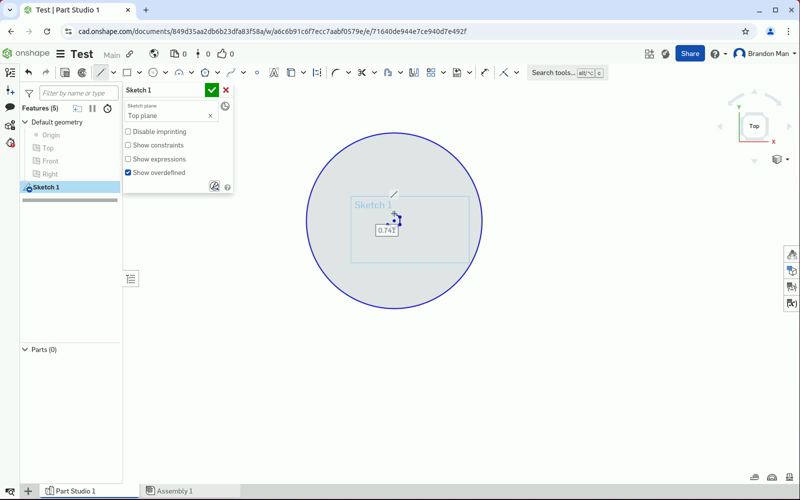
scroll(-6)
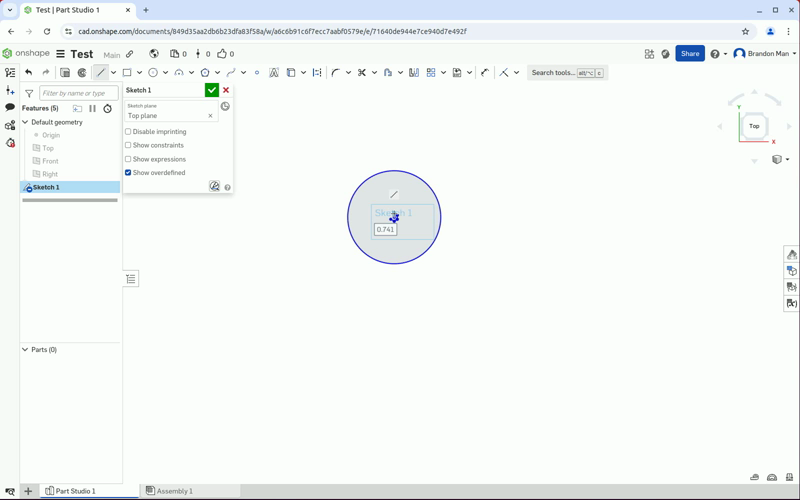
key_up(shift)
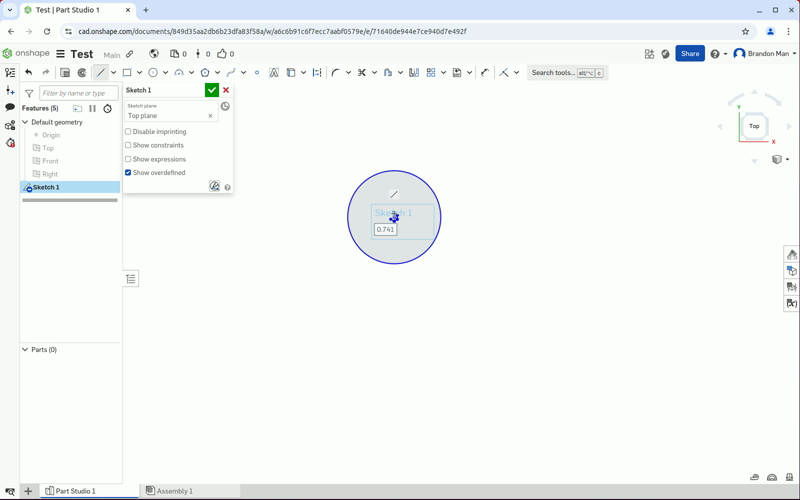
key_down(shift)
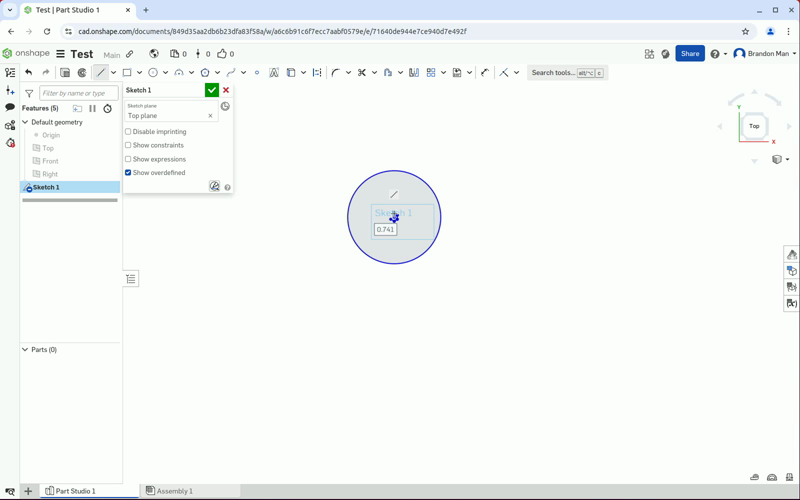
mouse_move(424, 213)
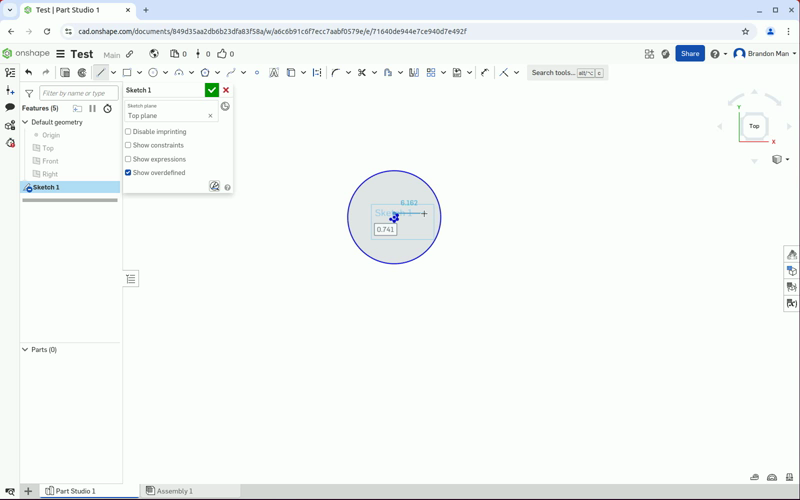
mouse_move(390, 215)
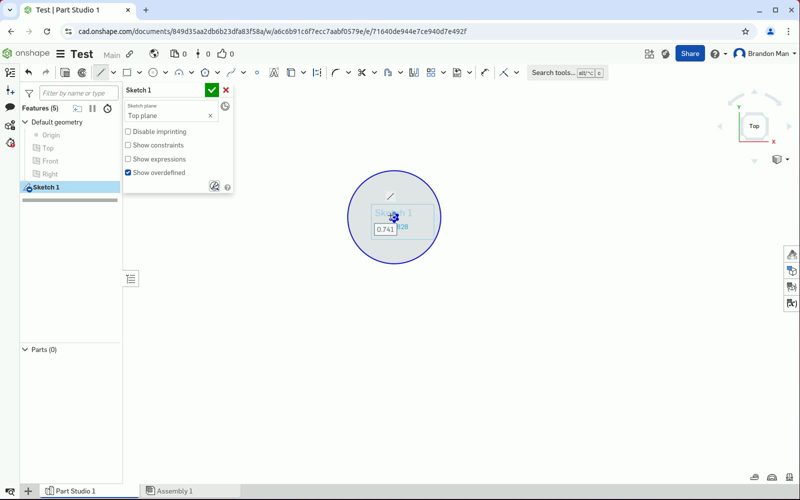
scroll(6)
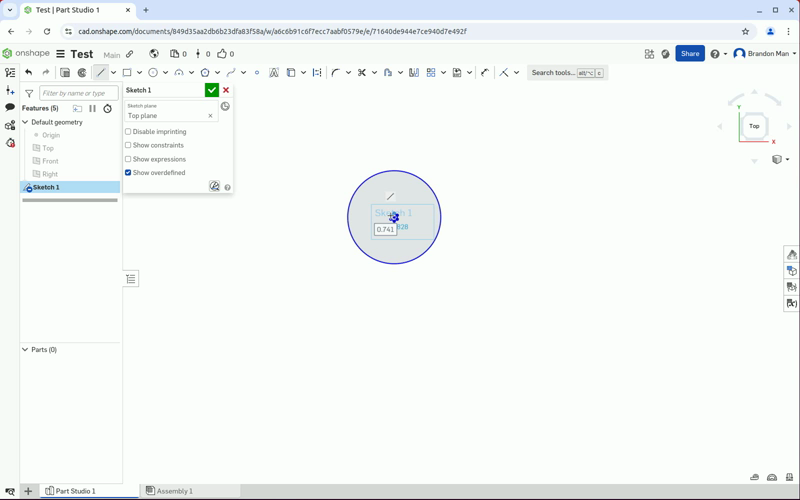
scroll(6)
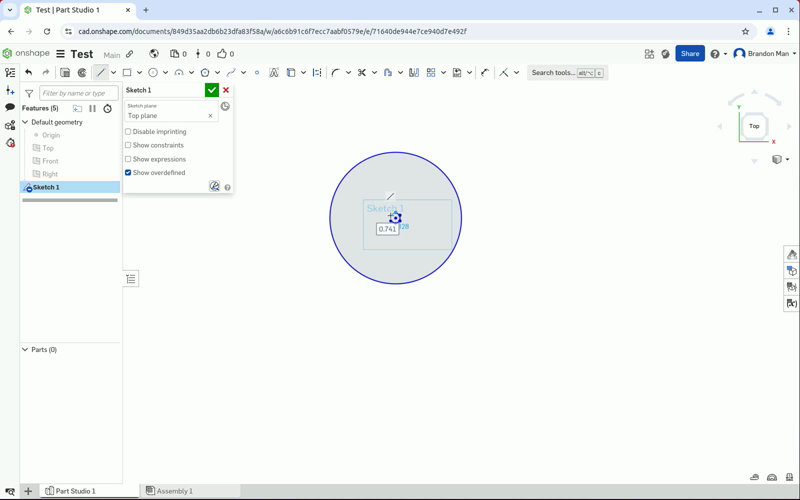
scroll(6)
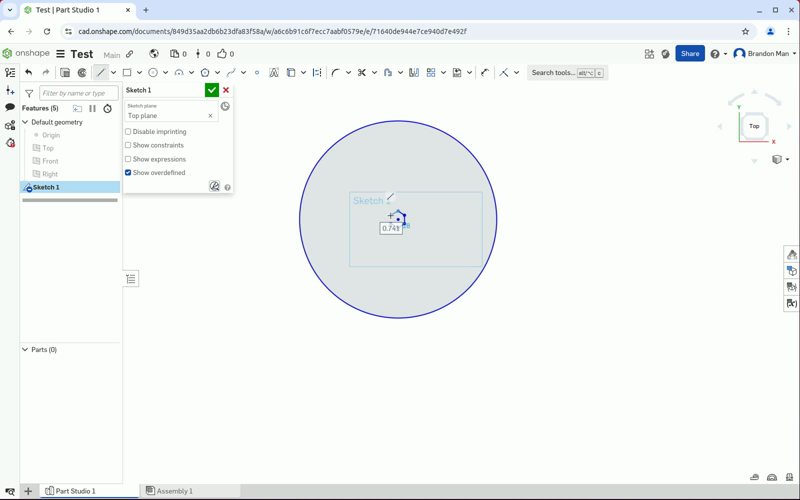
scroll(6)
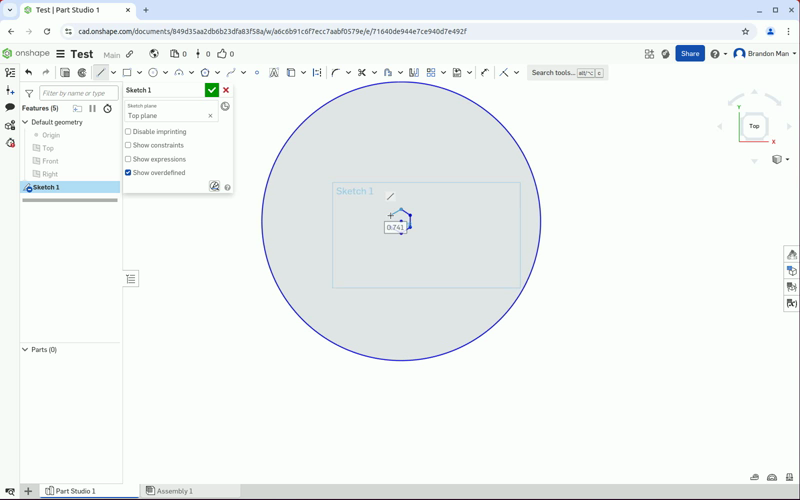
scroll(6)
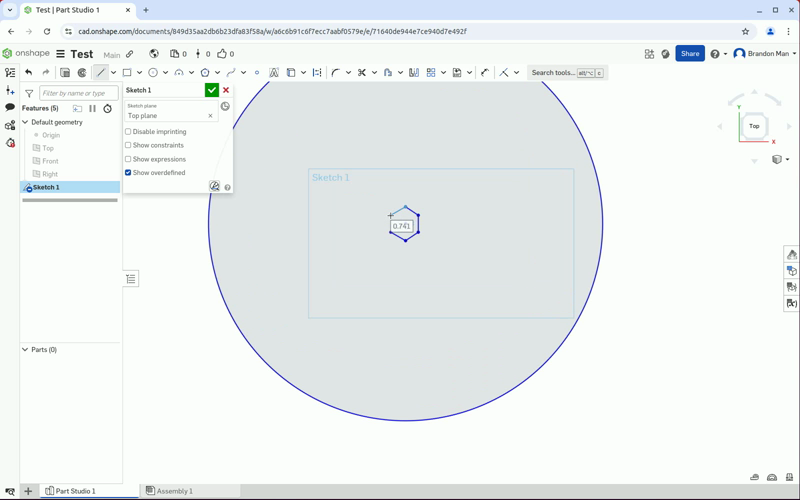
scroll(6)
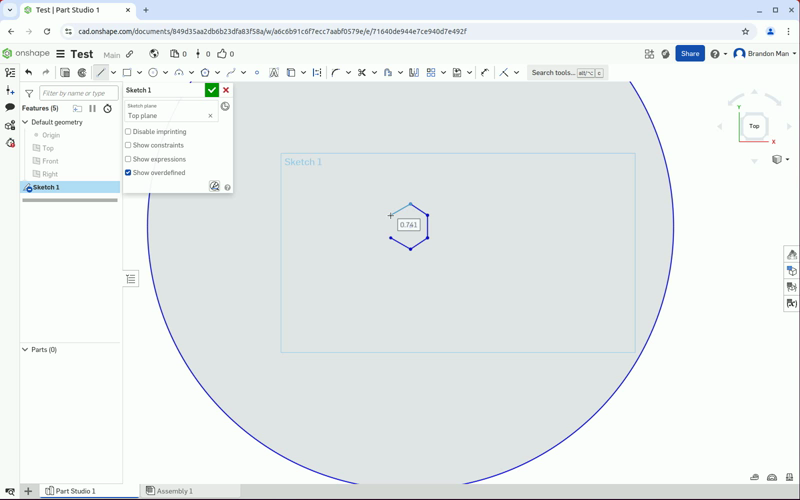
scroll(6)
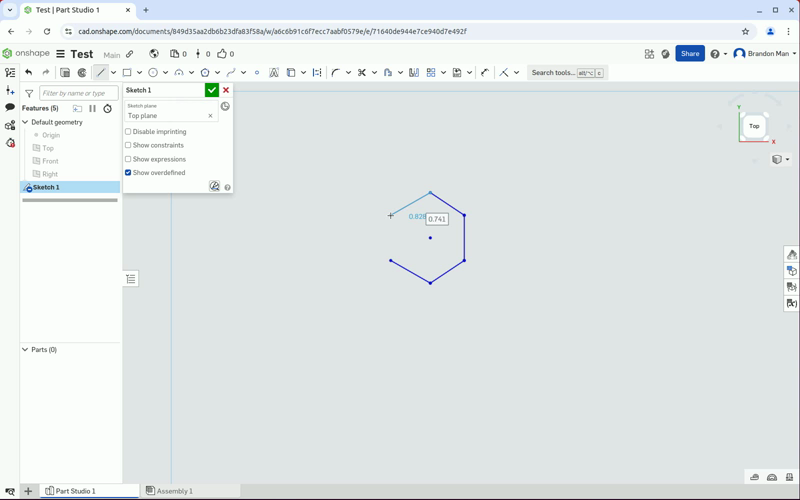
click(390, 215)
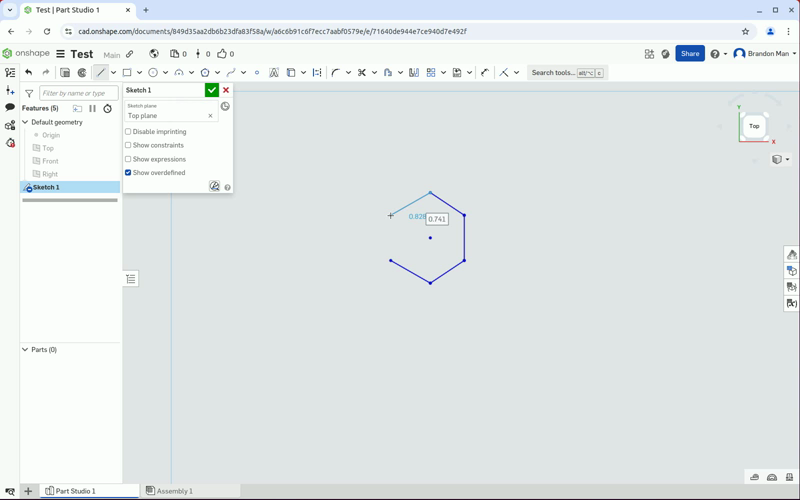
scroll(-6)
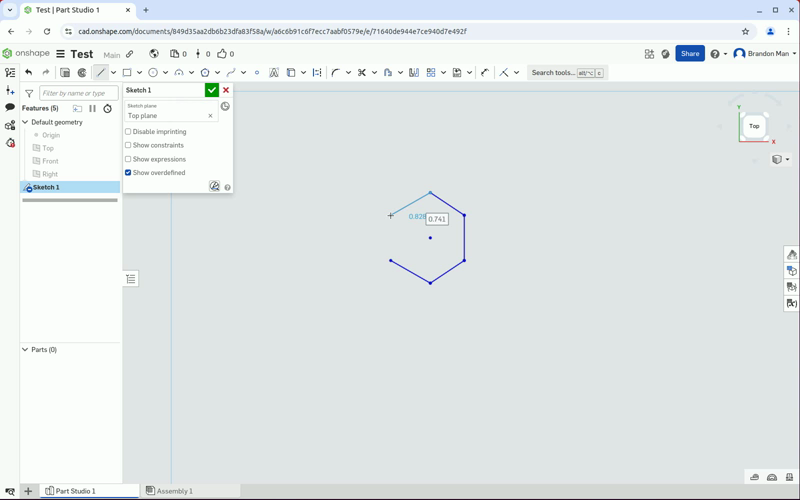
scroll(-6)
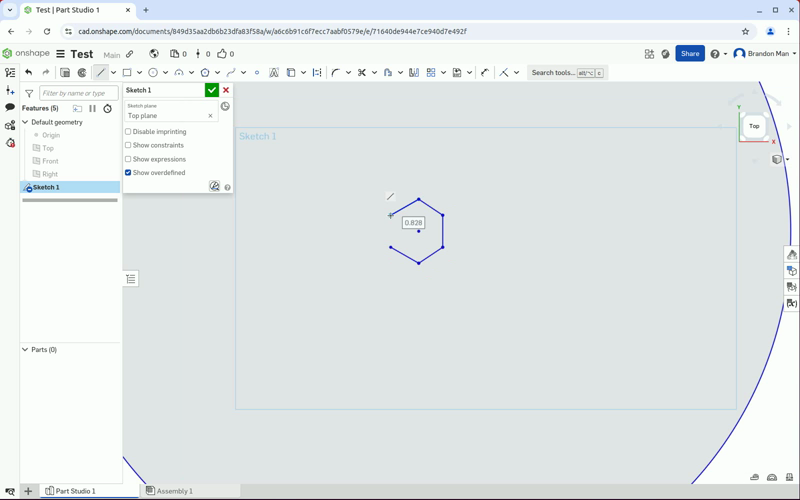
scroll(-6)
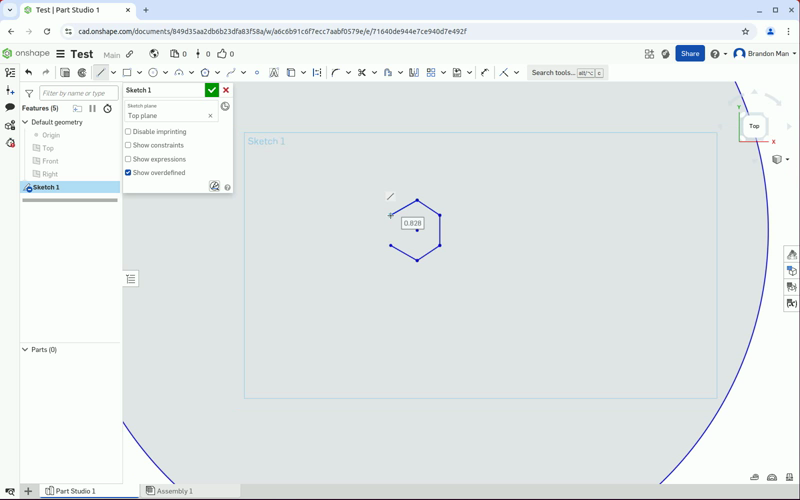
scroll(-6)
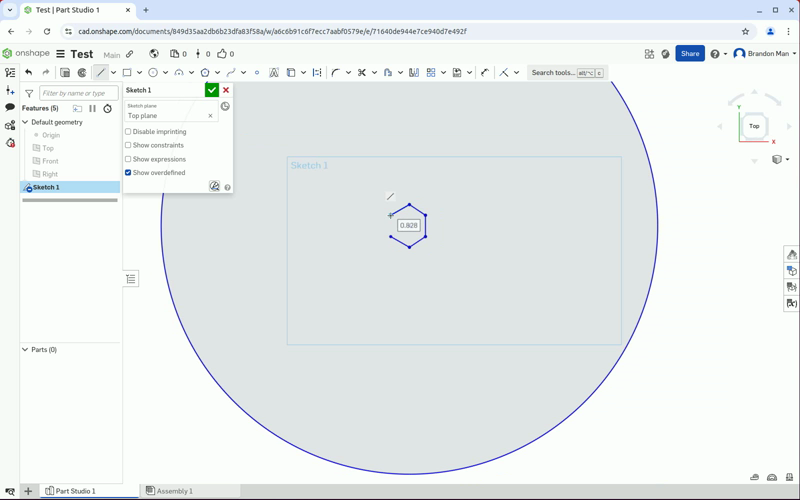
scroll(-6)
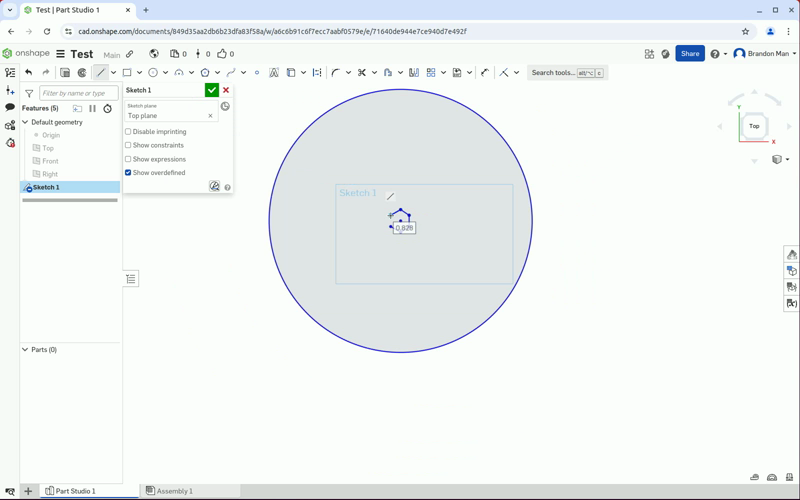
scroll(-6)
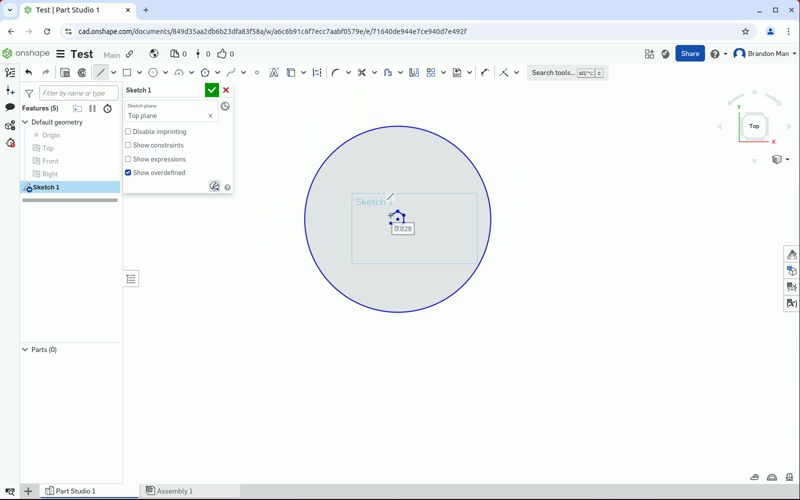
scroll(-6)
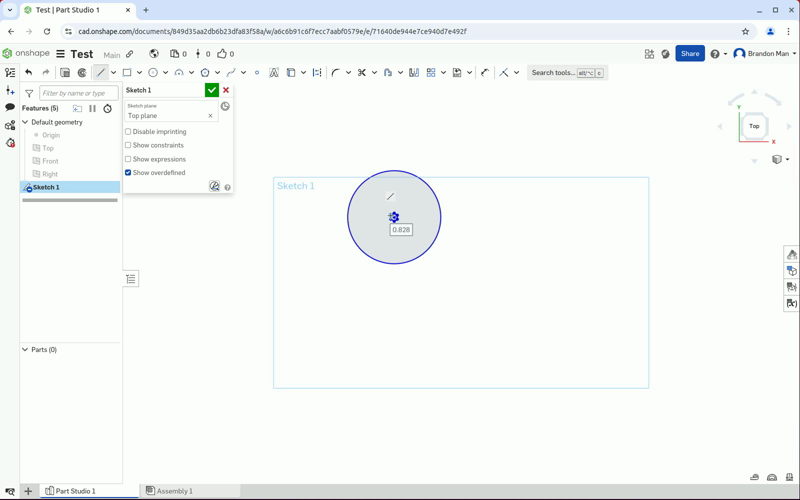
key_up(shift)
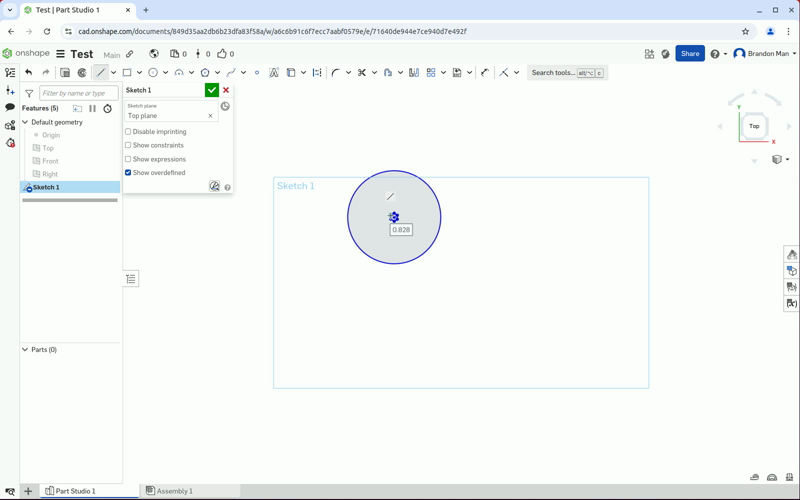
mouse_move(420, 215)
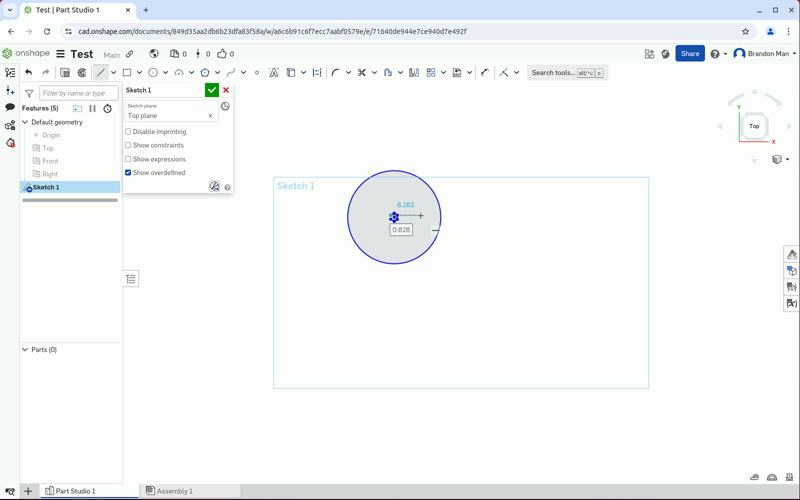
key_down(shift)
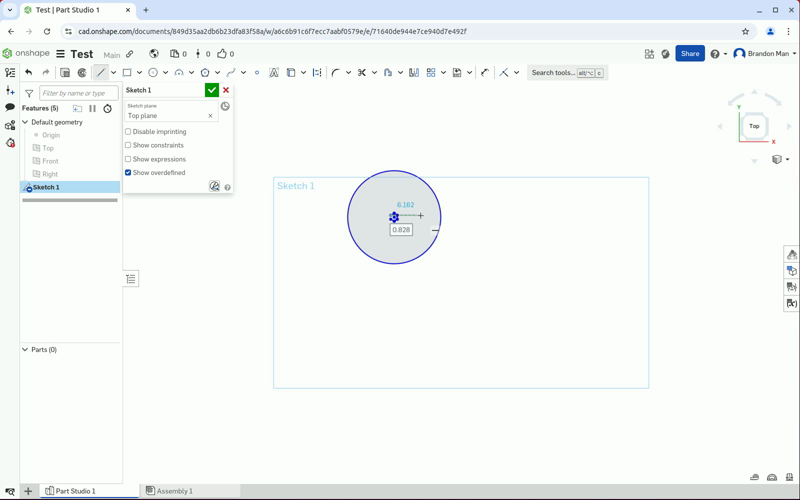
mouse_move(390, 219)
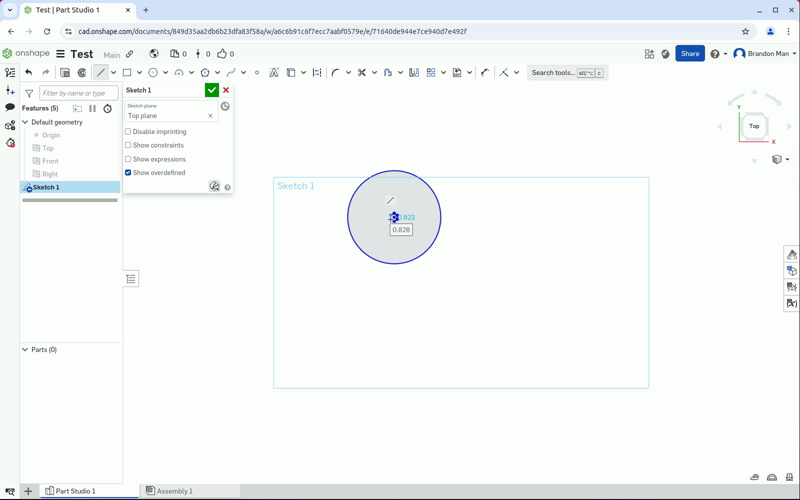
scroll(6)
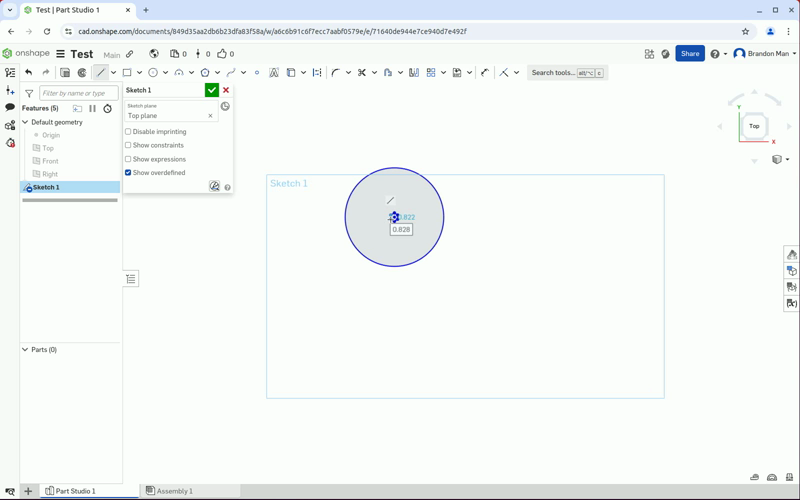
scroll(6)
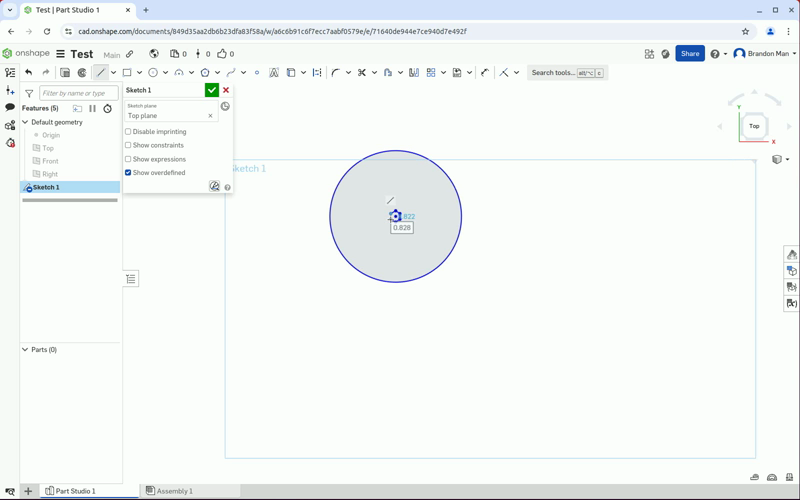
scroll(6)
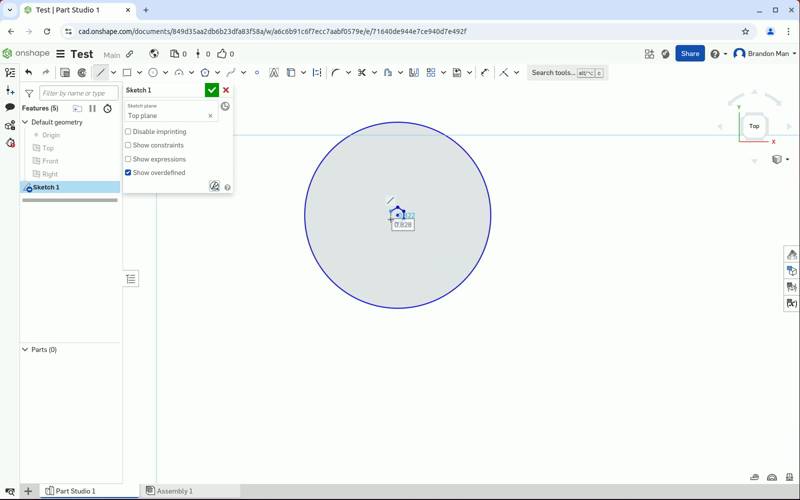
scroll(6)
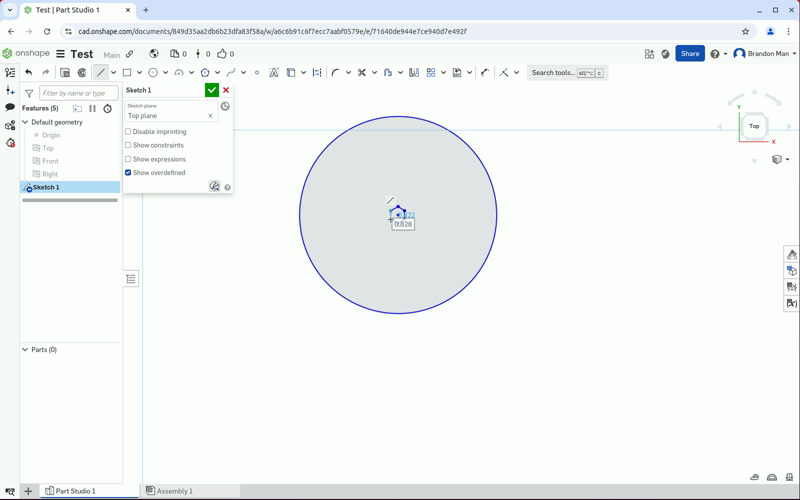
scroll(6)
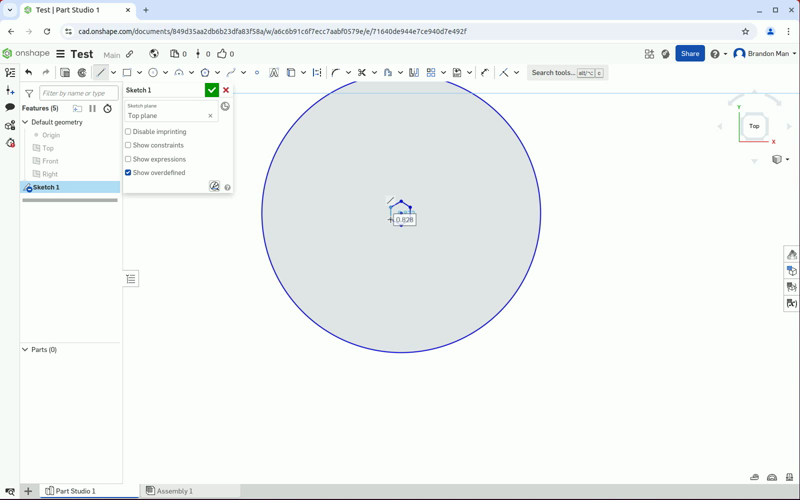
scroll(6)
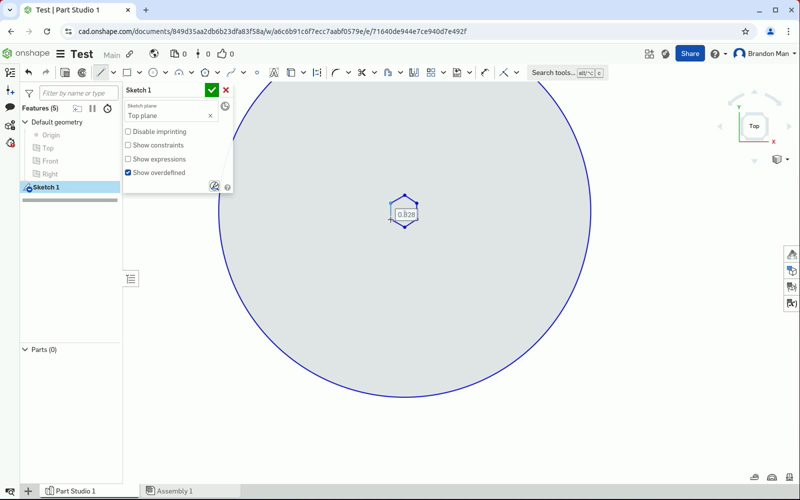
scroll(6)
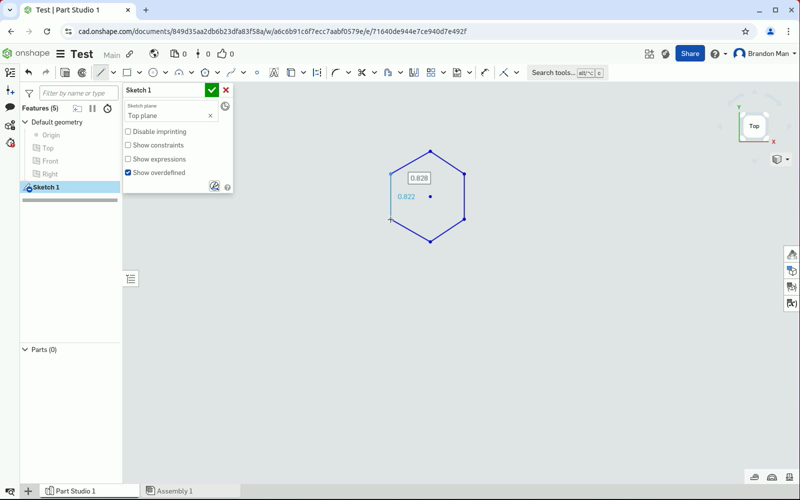
key_up(shift)
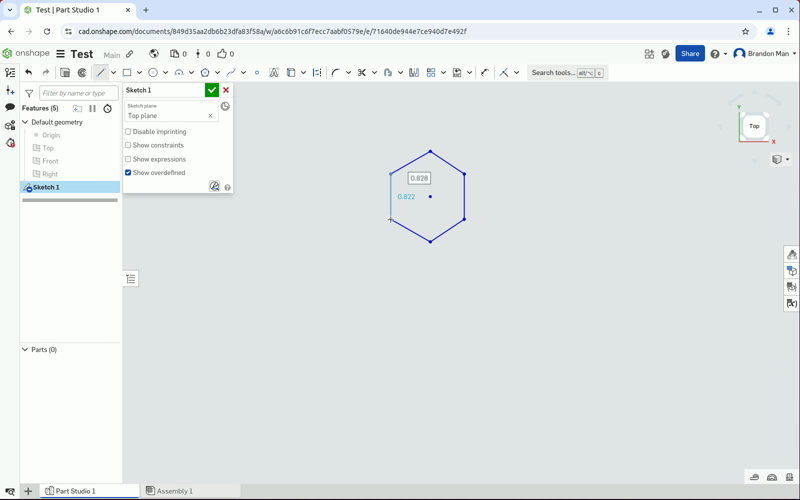
click(390, 219)
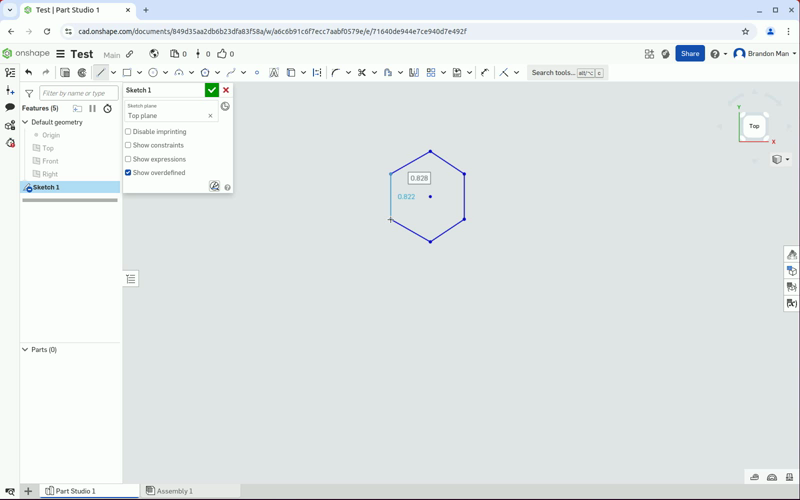
scroll(-6)
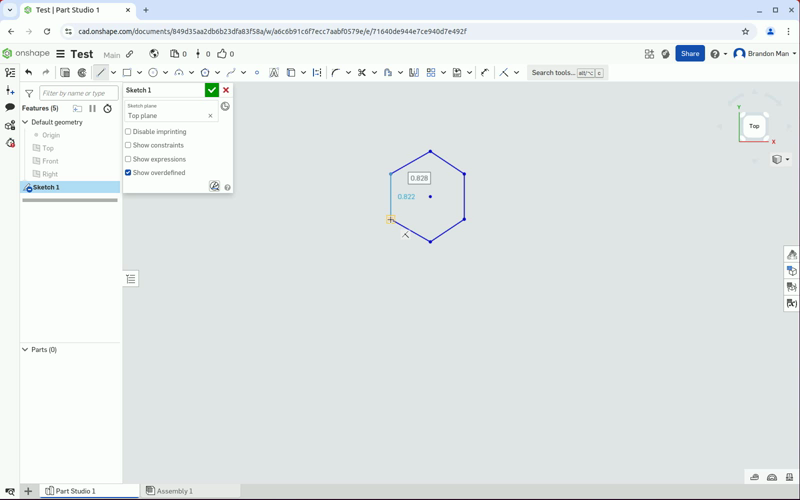
scroll(-6)
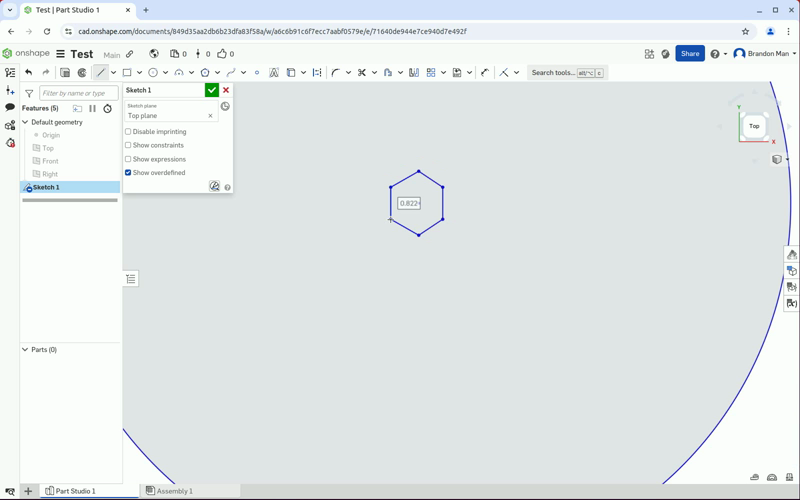
scroll(-6)
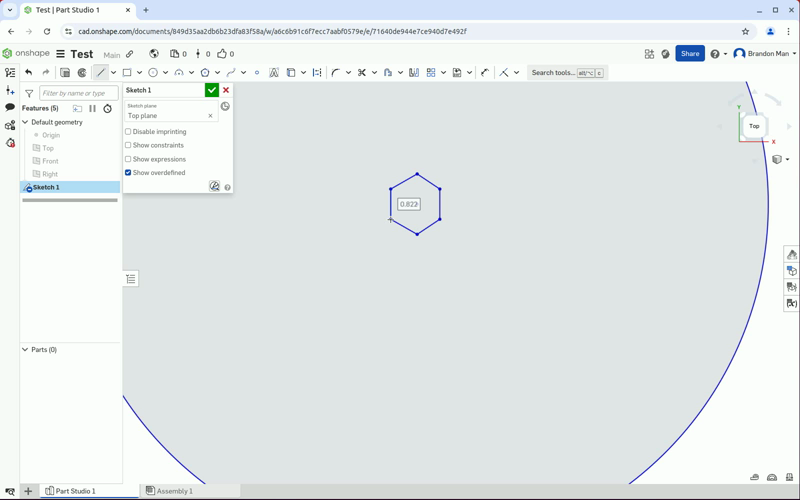
scroll(-6)
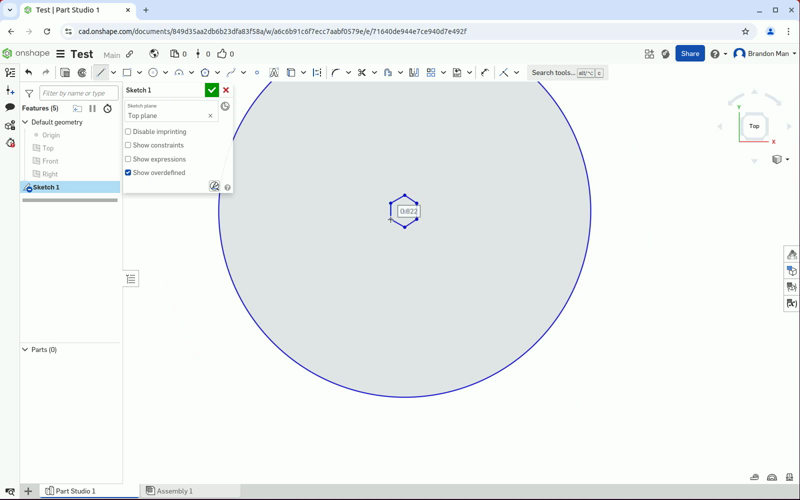
scroll(-6)
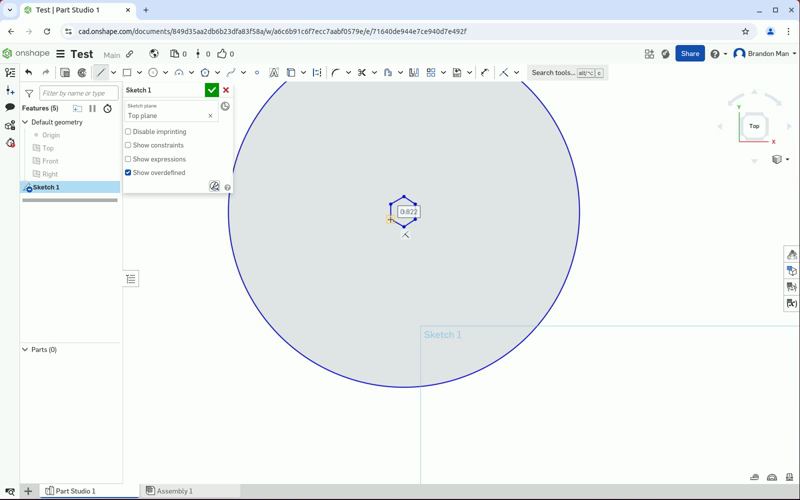
scroll(-6)
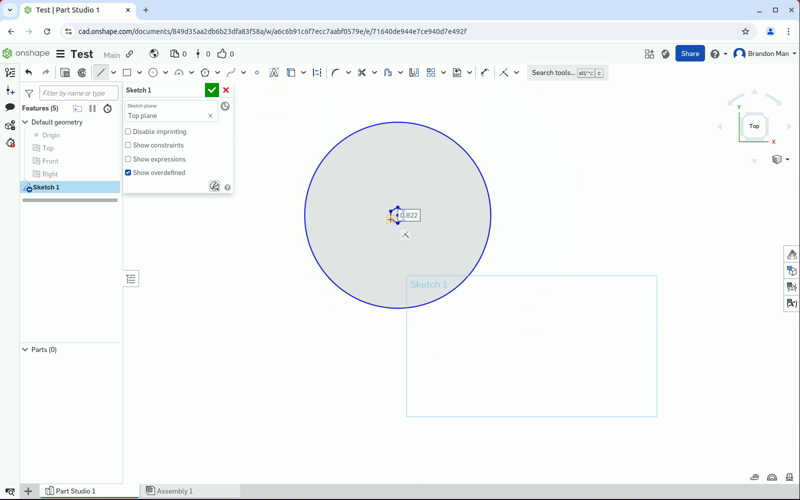
scroll(-6)
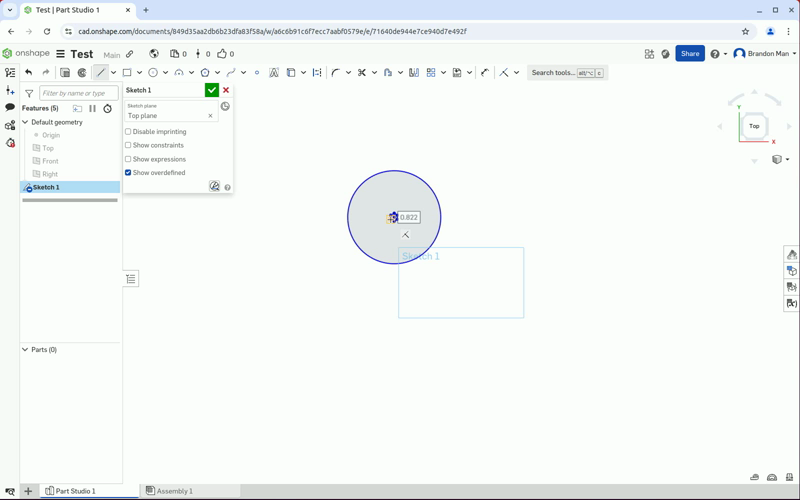
key(esc)
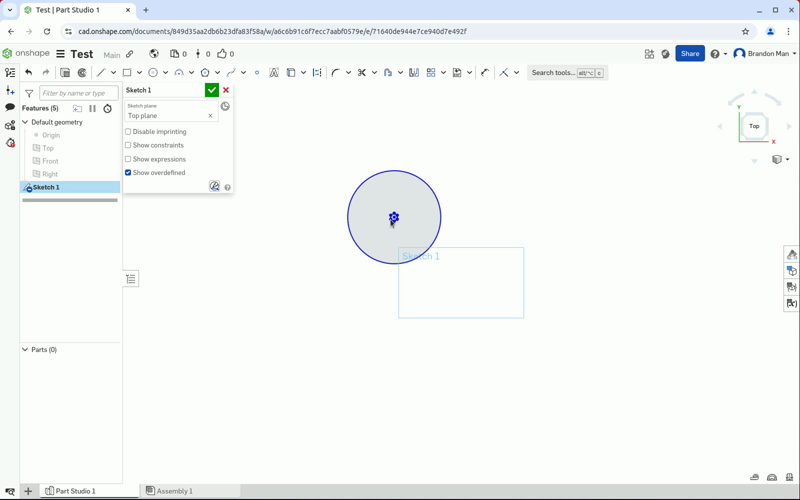
mouse_move(406, 177)
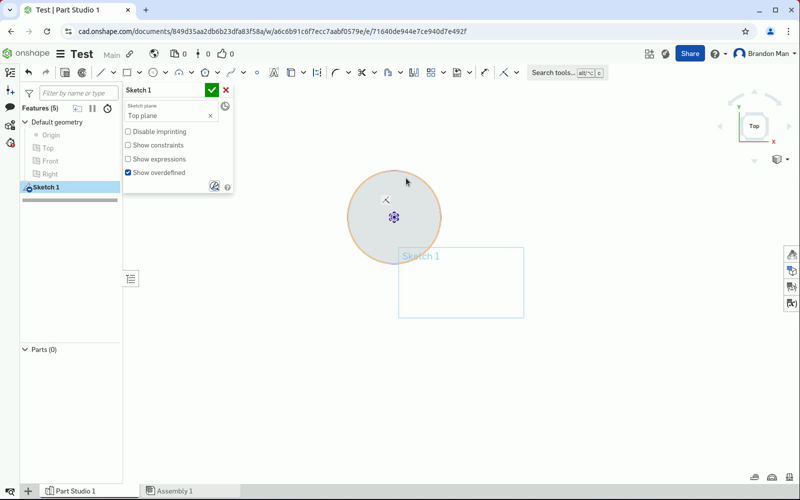
click(406, 177)
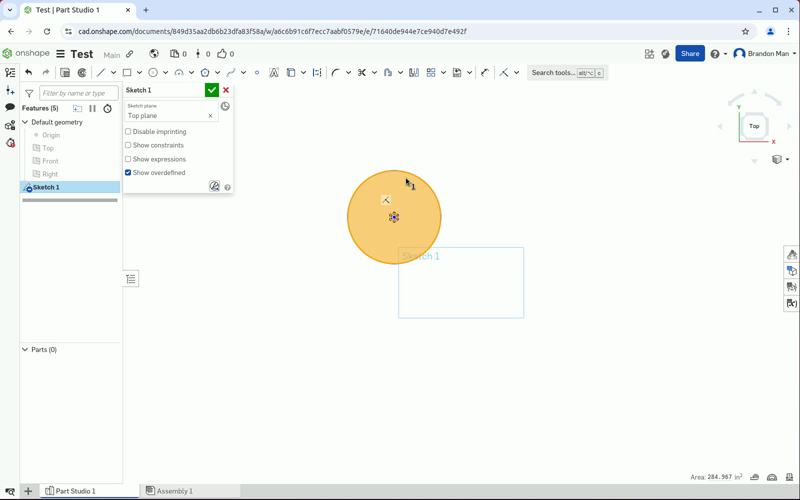
mouse_move(73, 352)
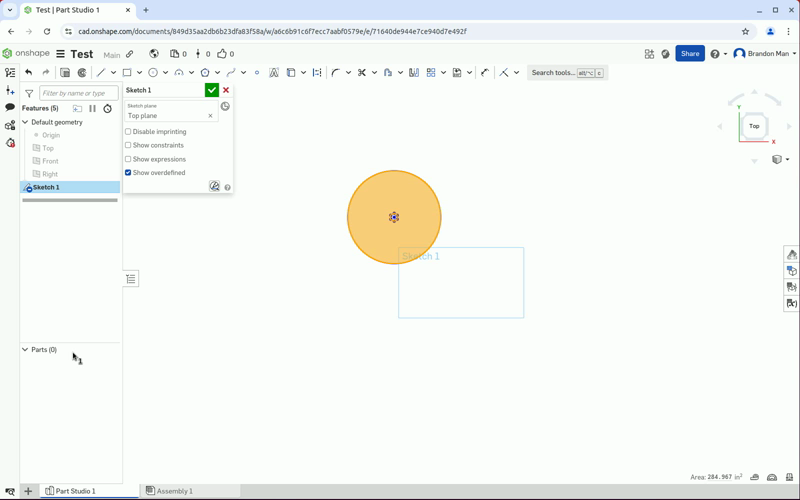
key(shift+y)
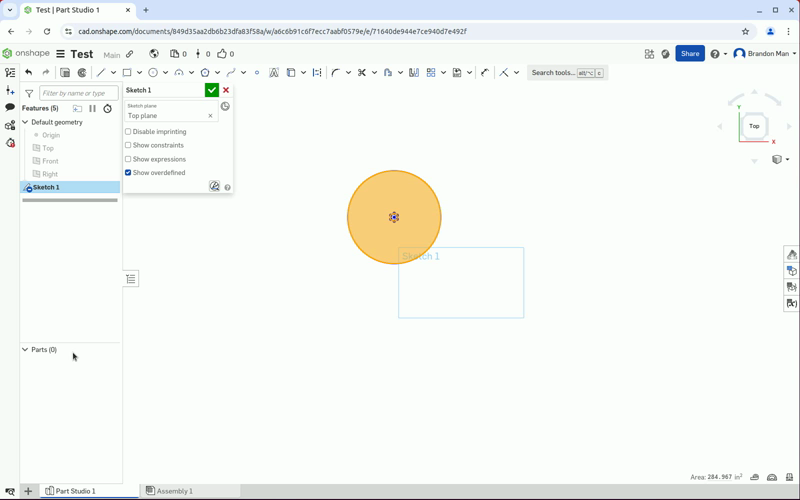
key(shift+e)
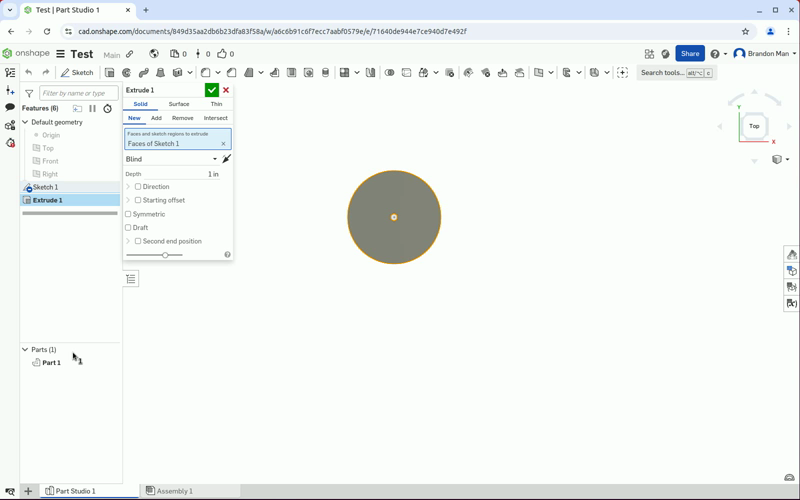
mouse_move(143, 106)
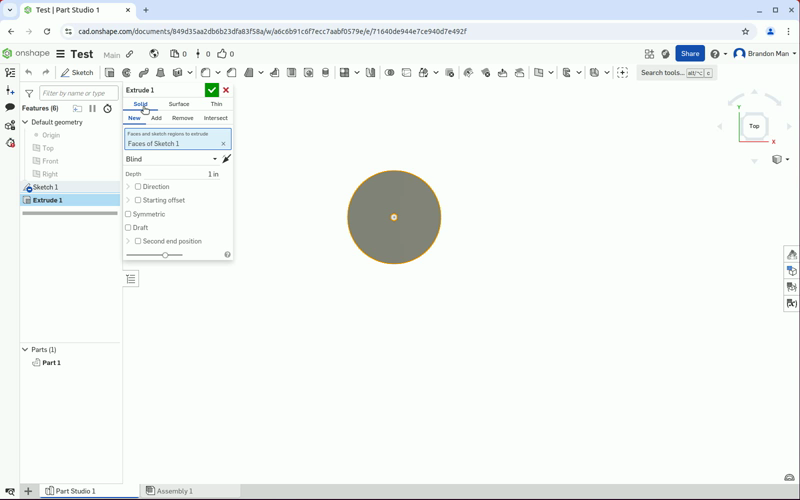
click(143, 106)
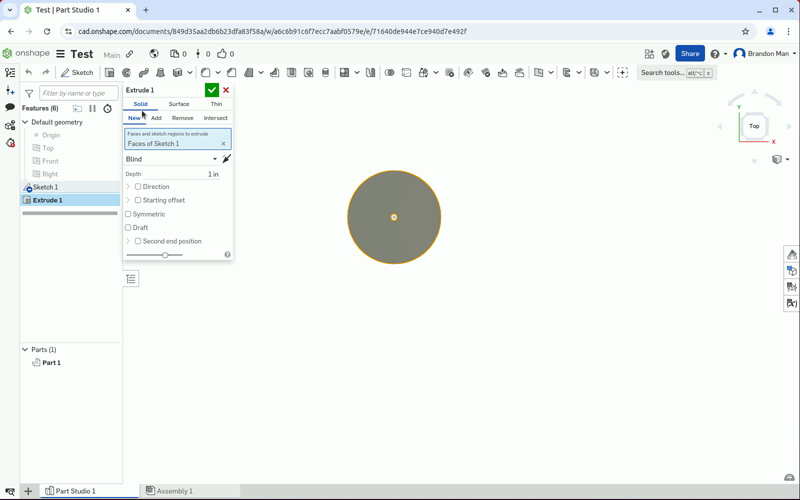
mouse_move(137, 120)
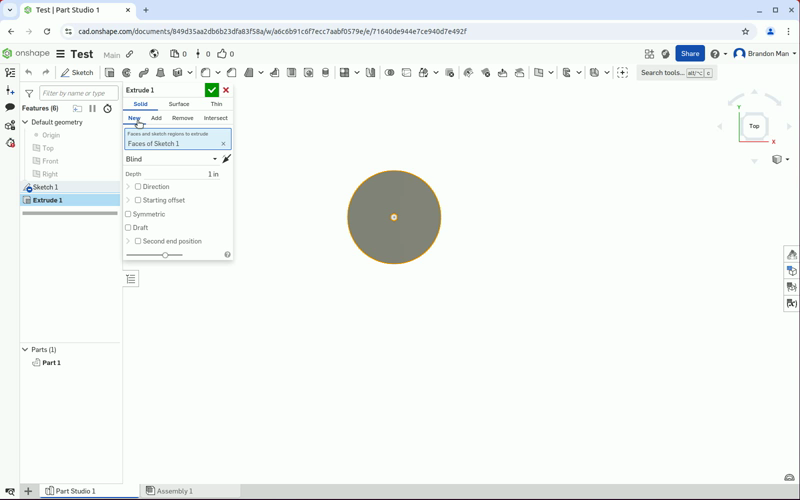
click(137, 120)
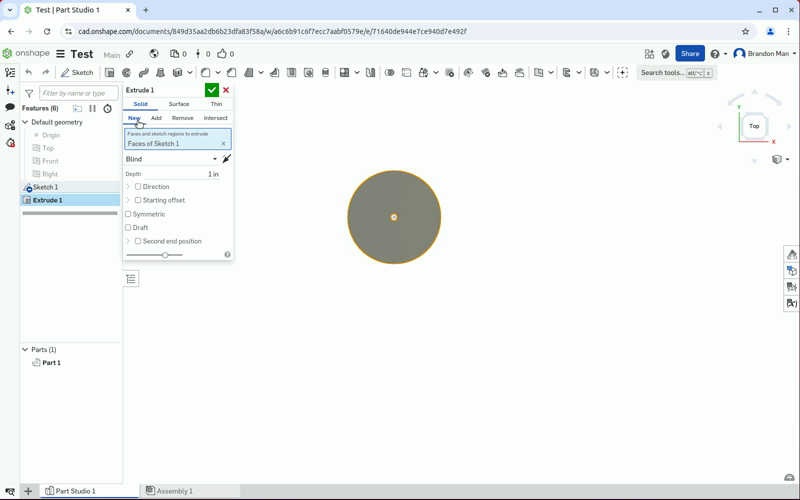
key(tab, 4)
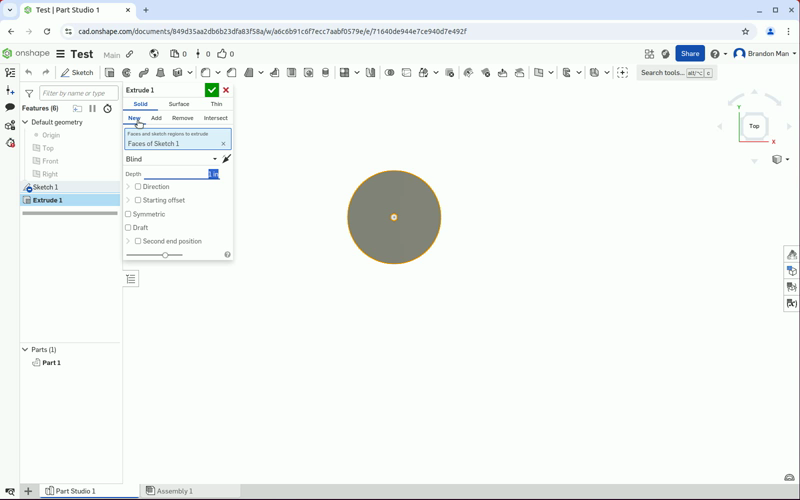
text(4.092)
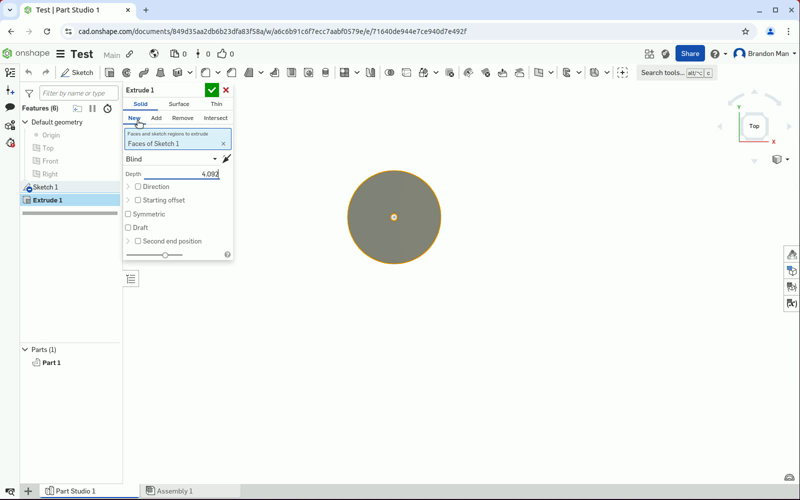
key(enter)
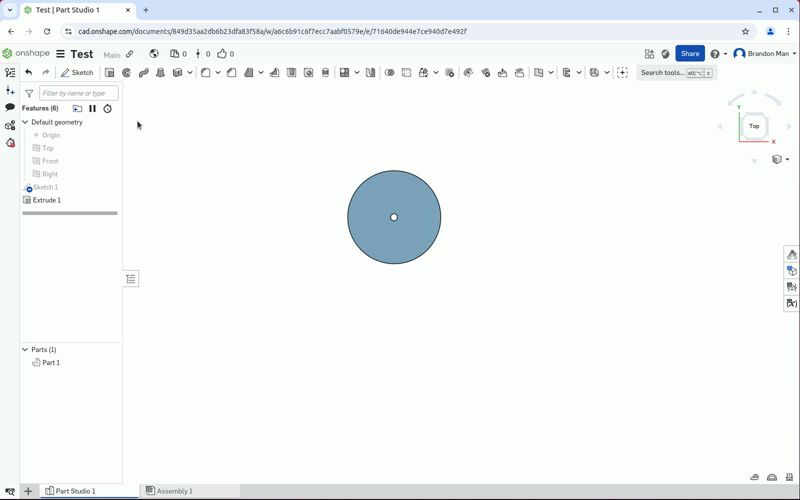
key(shift+h)
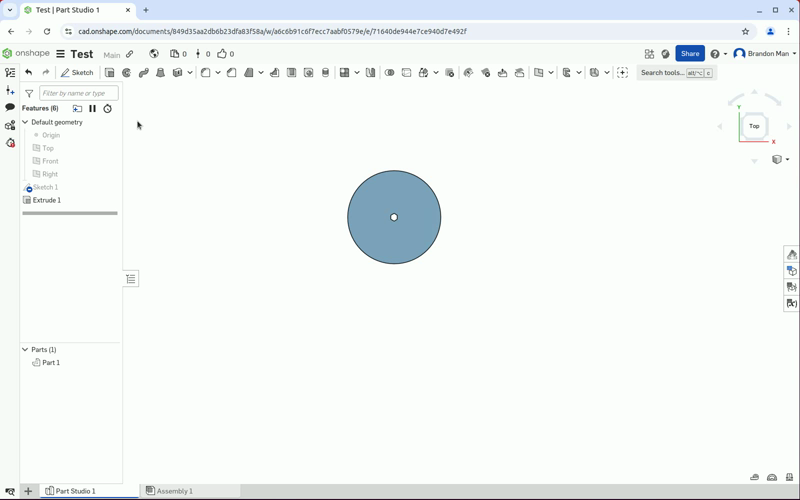
key(shift+h)
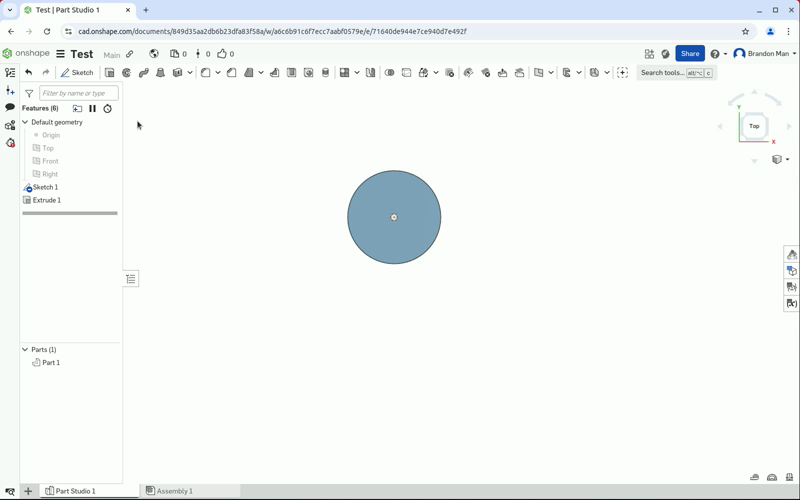
mouse_move(73, 189)
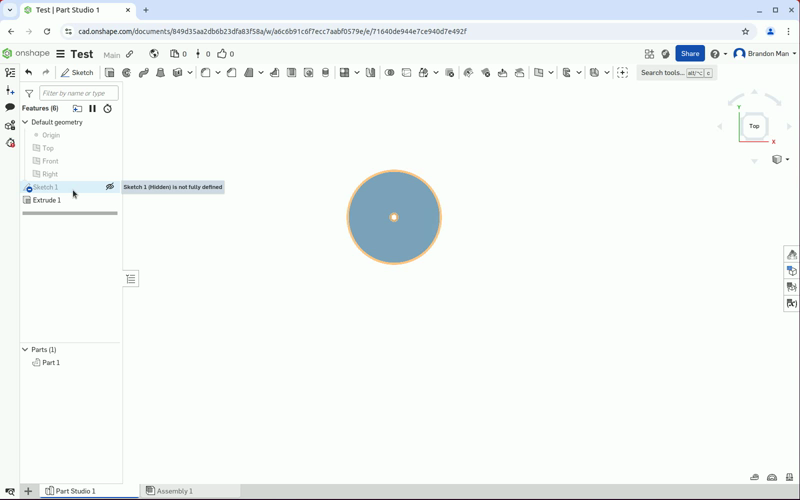
click(73, 189)
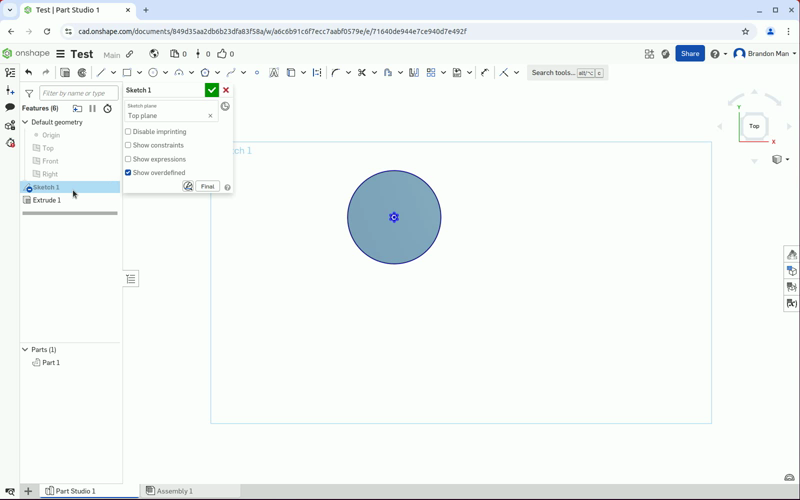
mouse_move(229, 92)
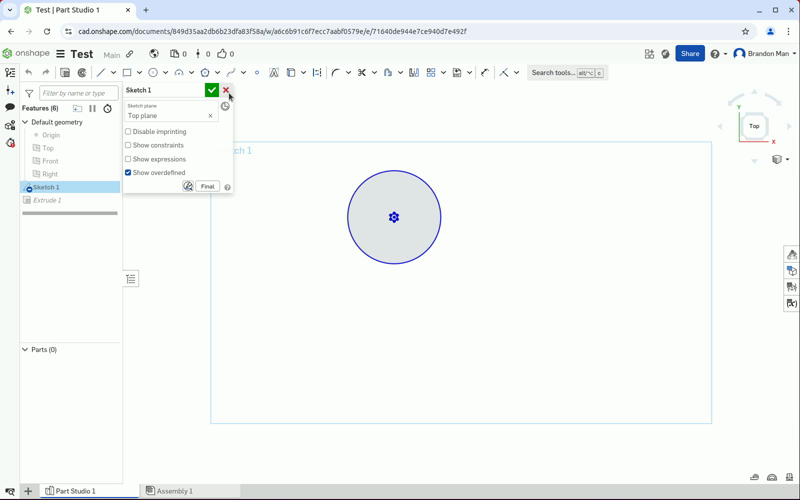
click(229, 92)
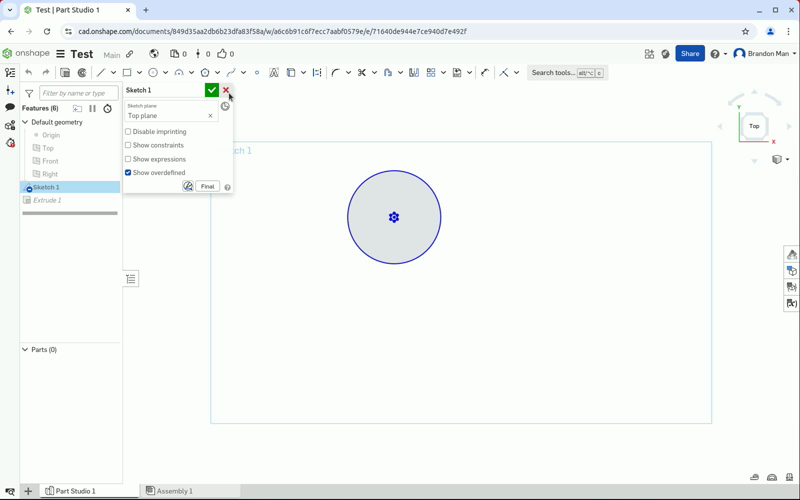
key(shift+s)
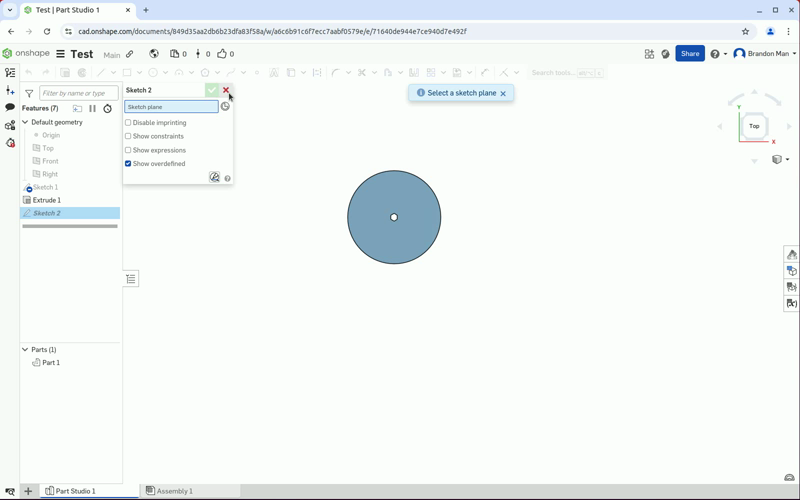
mouse_move(73, 150)
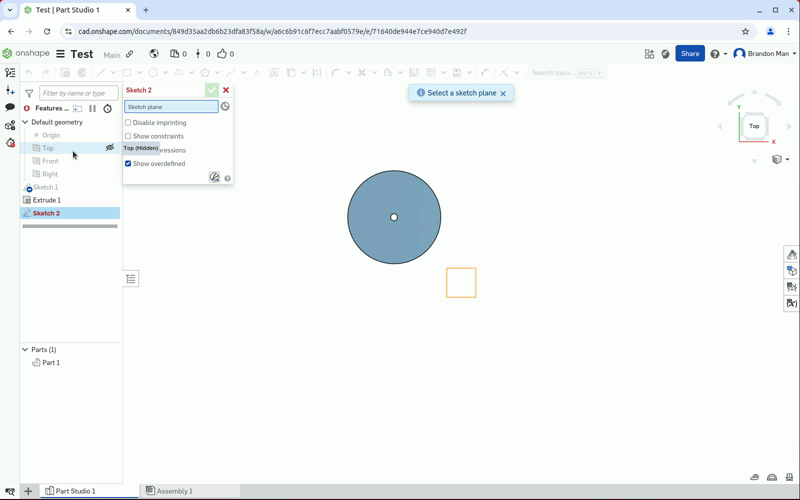
click(73, 150)
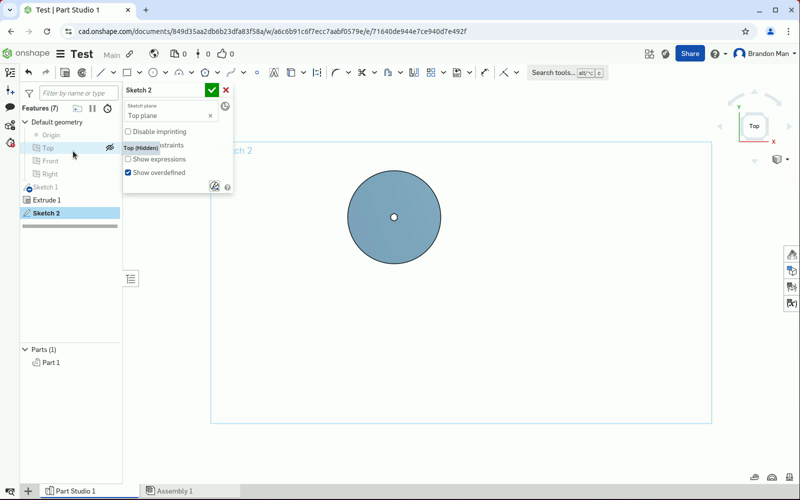
mouse_move(73, 352)
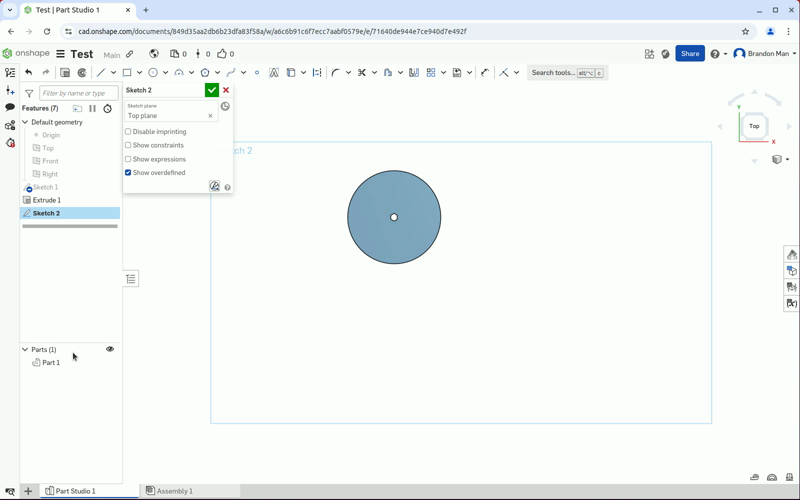
key(y)
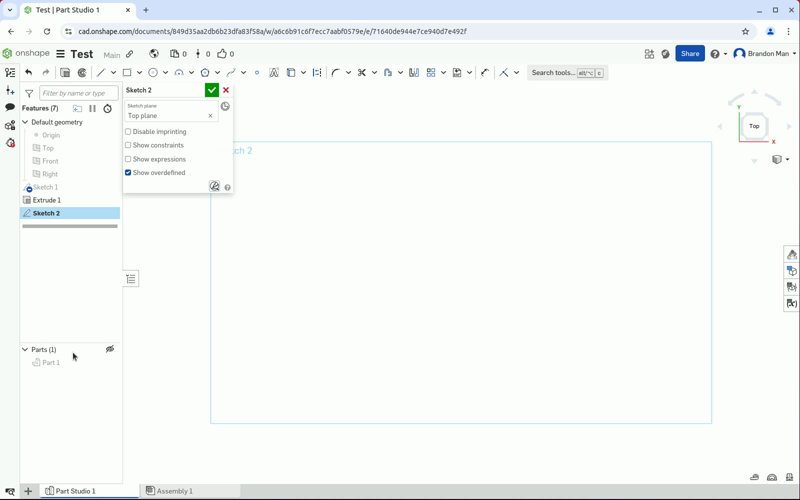
key(l)
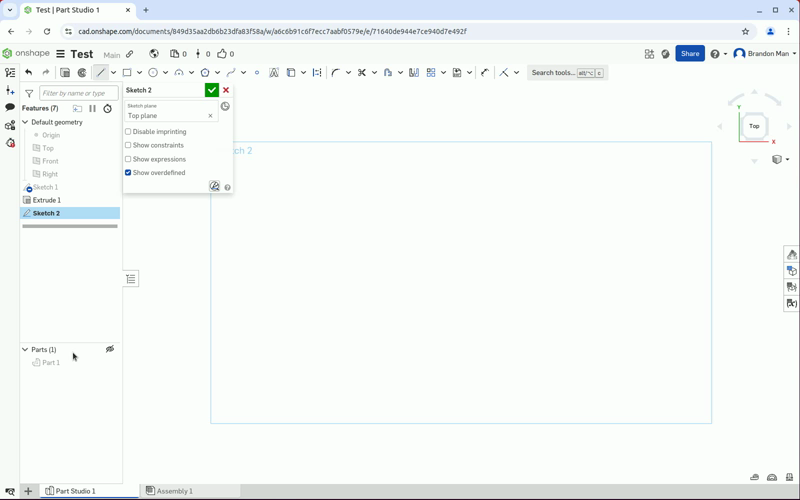
key_down(shift)
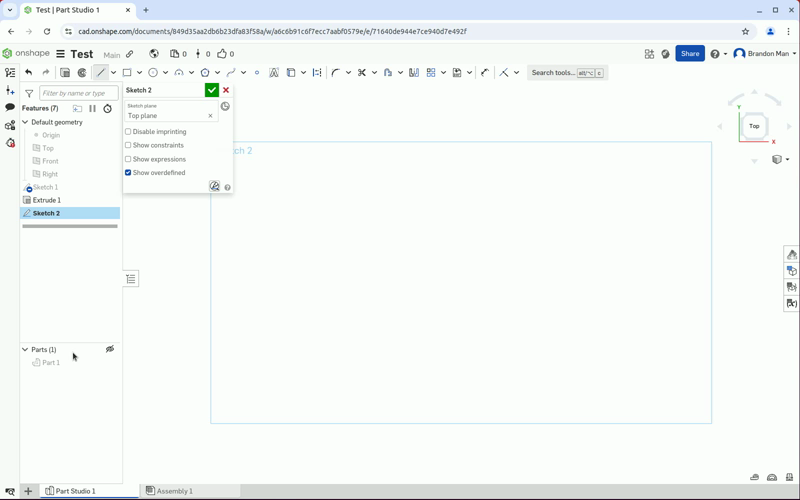
mouse_move(390, 218)
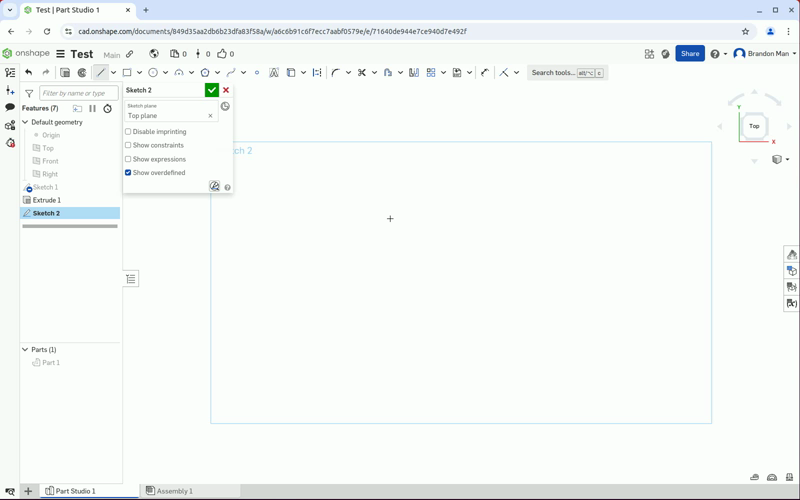
click(390, 218)
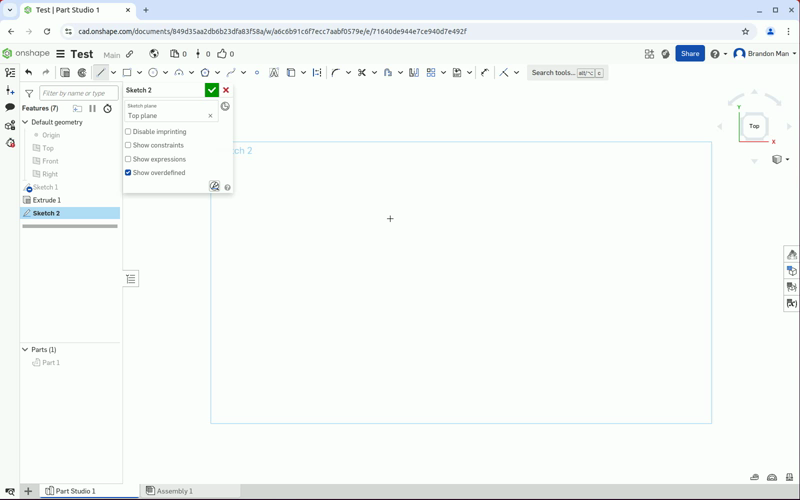
key_up(shift)
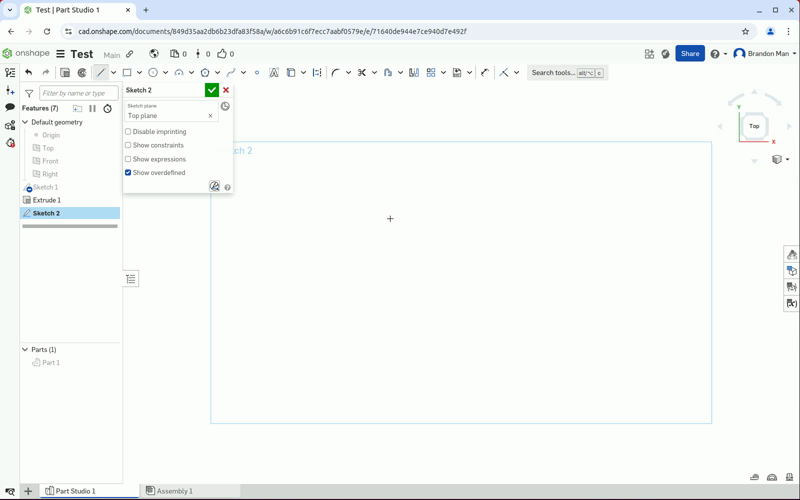
key_down(shift)
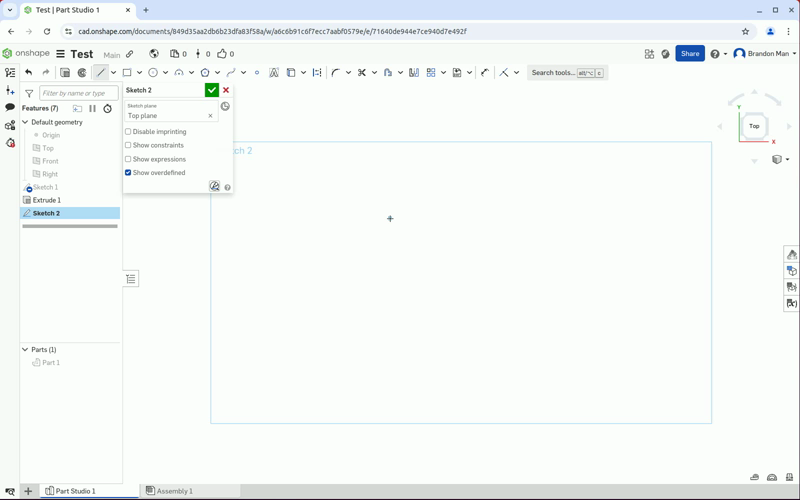
mouse_move(420, 218)
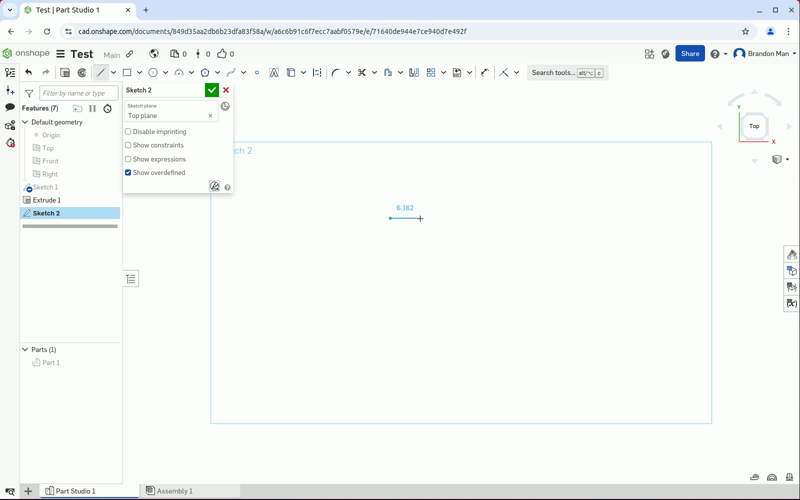
mouse_move(394, 220)
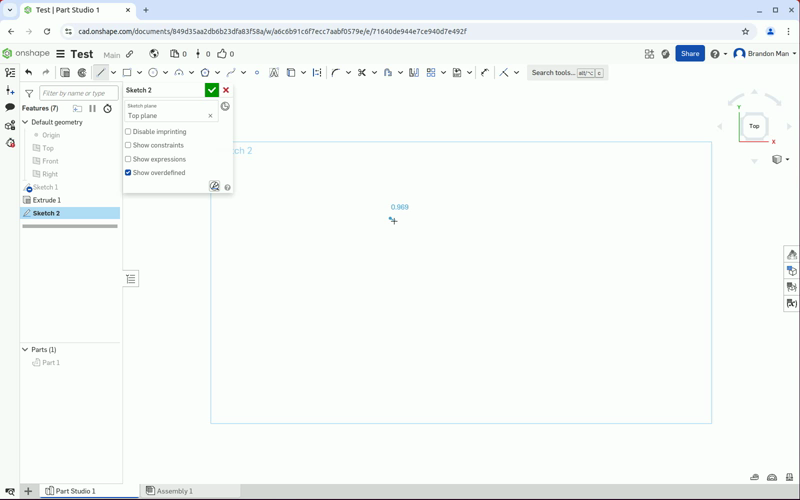
scroll(6)
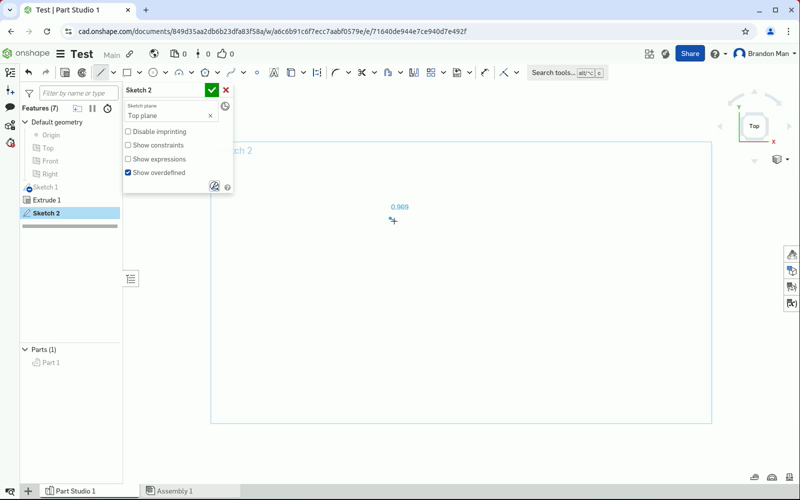
scroll(6)
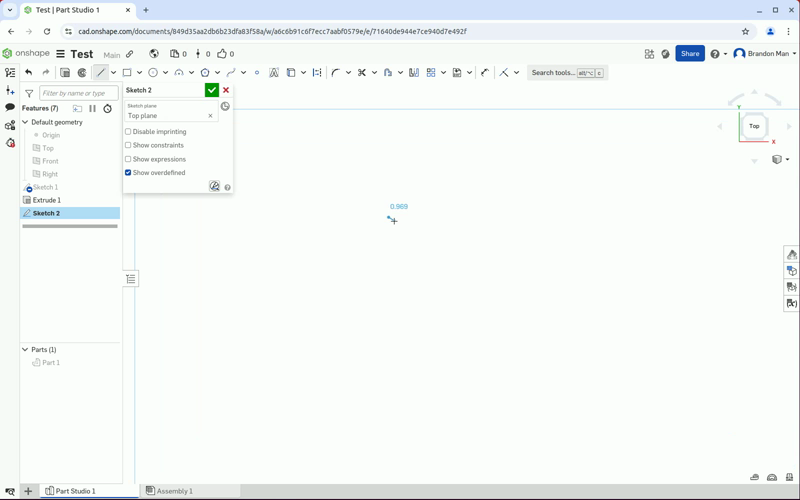
scroll(6)
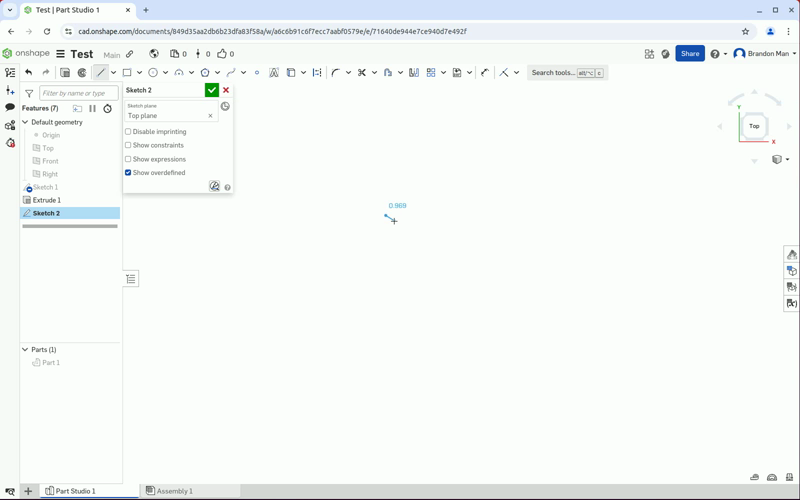
scroll(6)
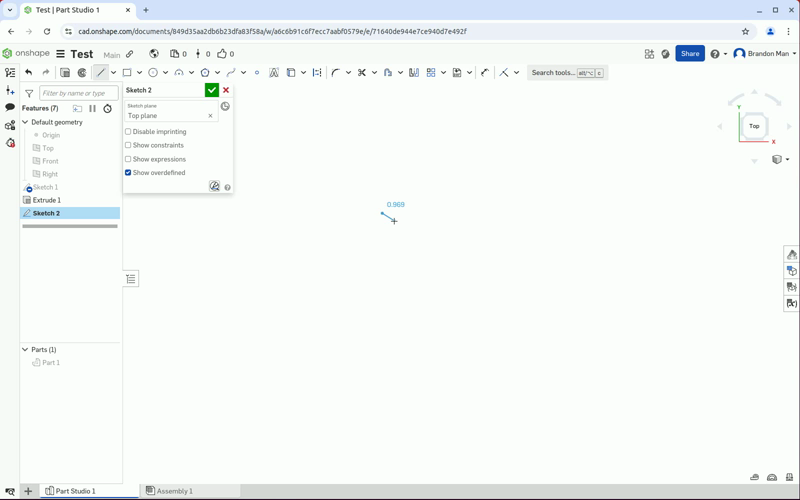
scroll(6)
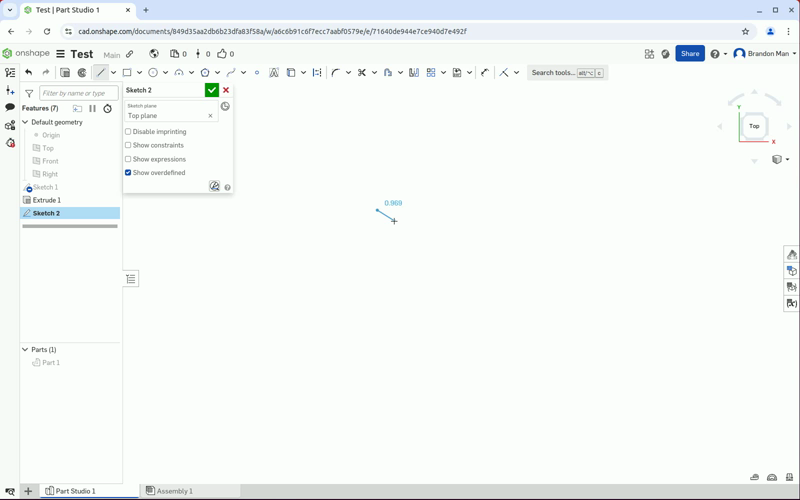
scroll(6)
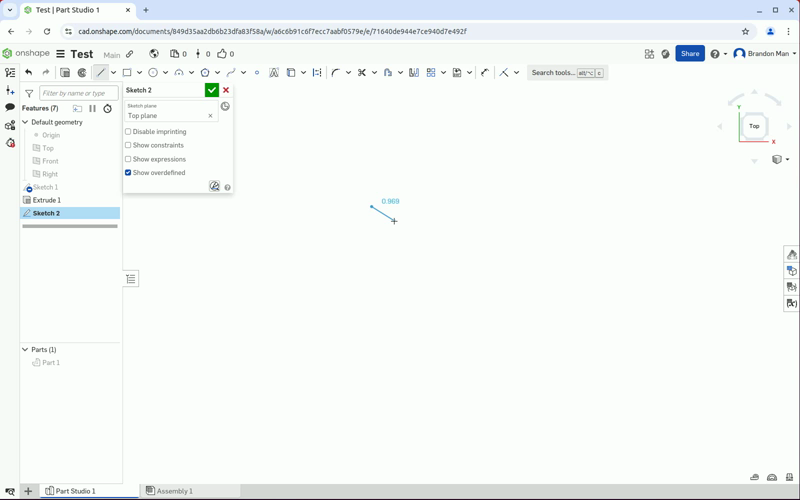
scroll(6)
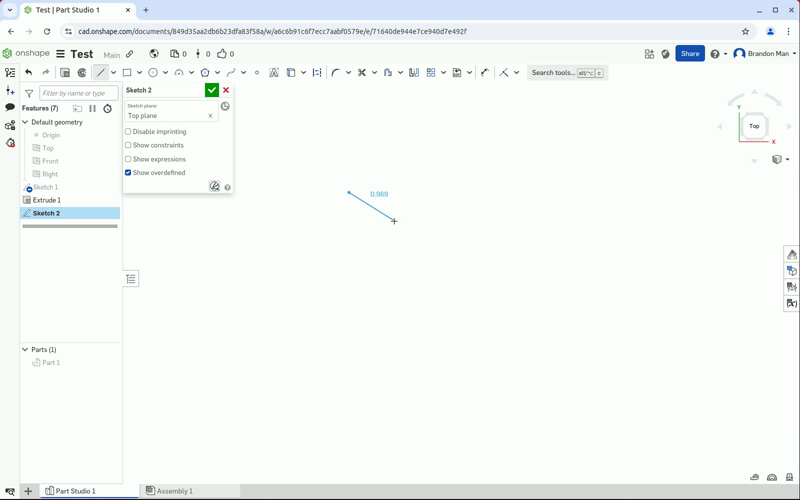
click(394, 220)
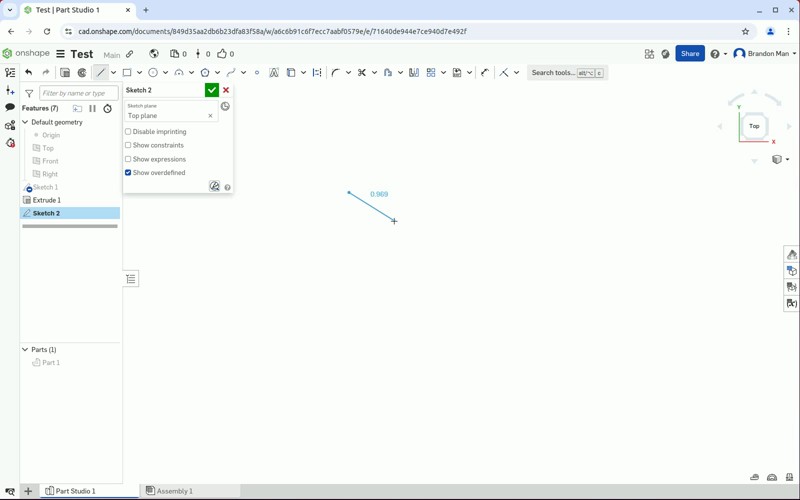
scroll(-6)
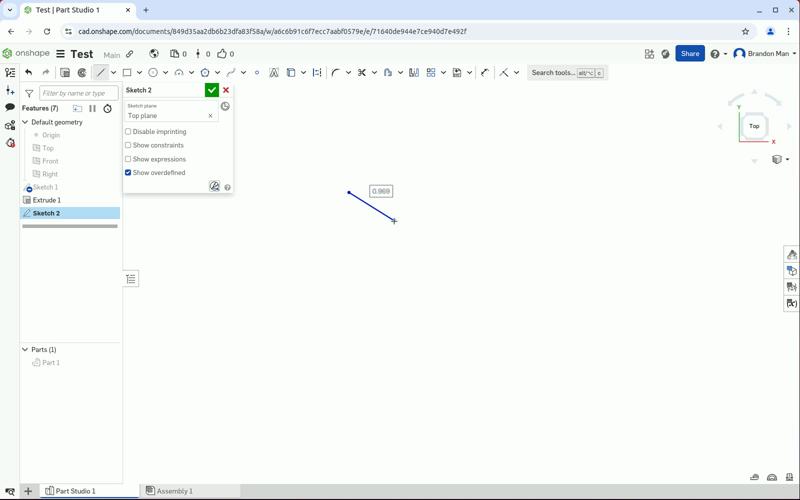
scroll(-6)
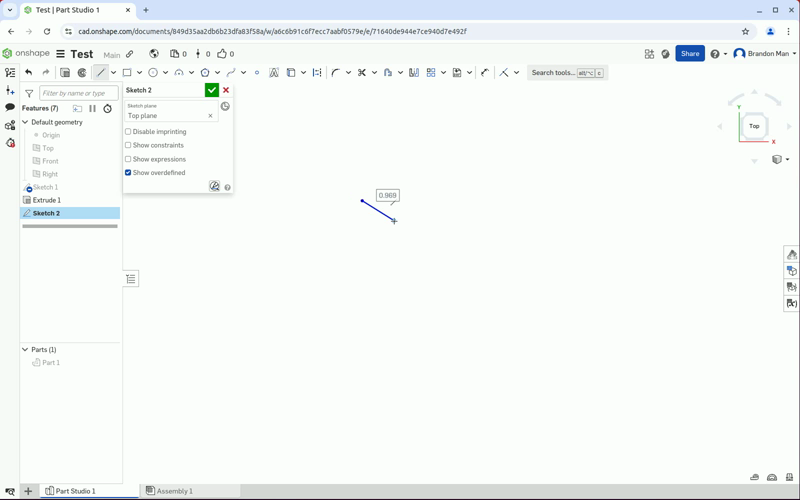
scroll(-6)
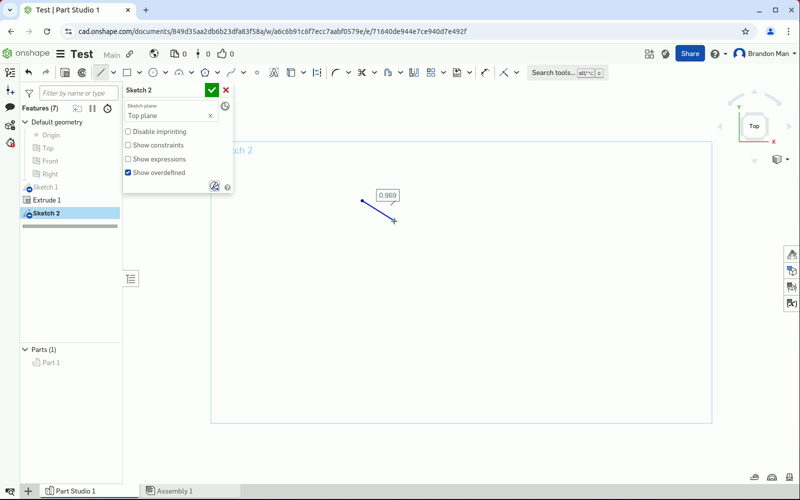
scroll(-6)
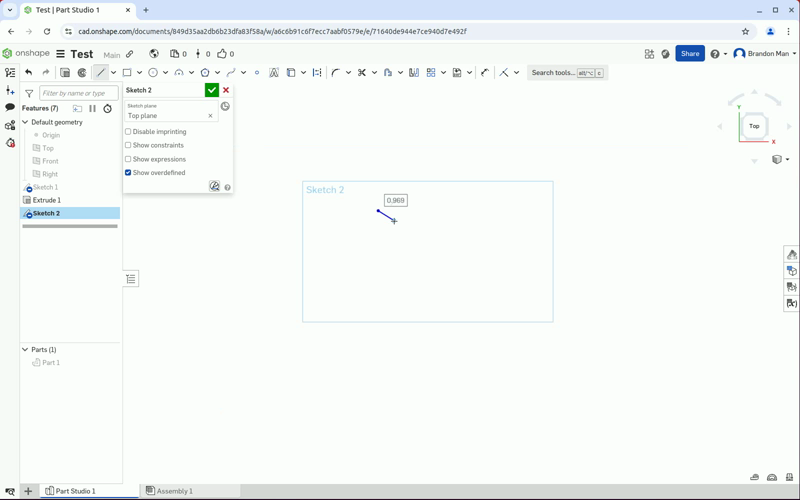
scroll(-6)
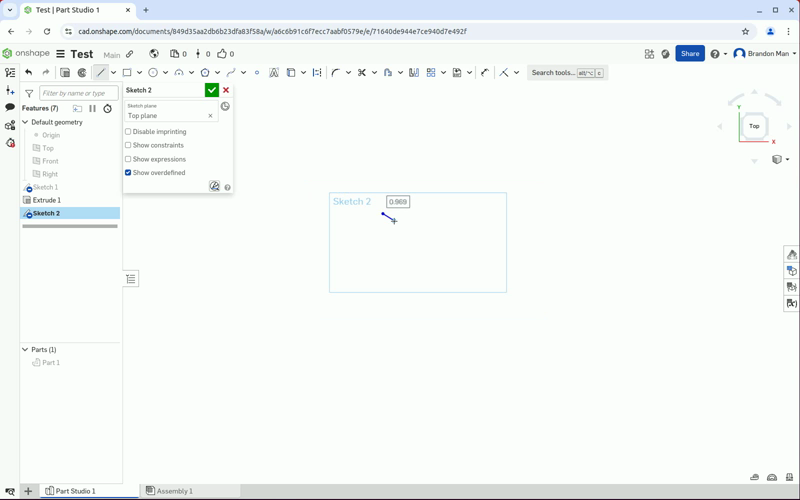
scroll(-6)
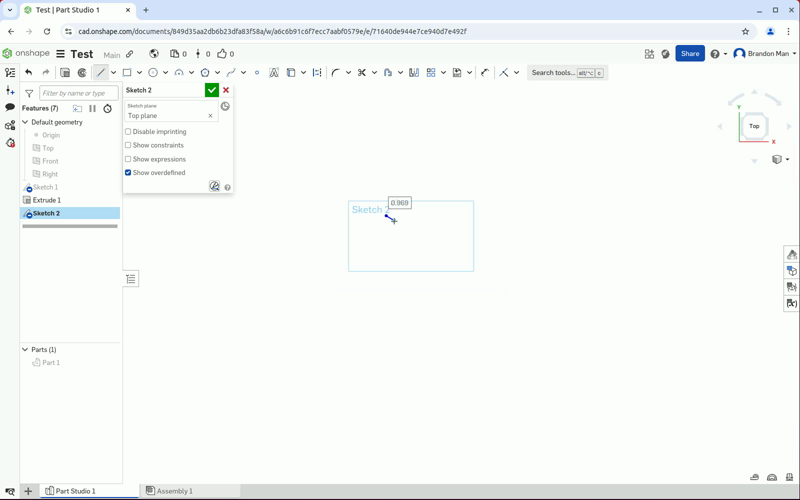
scroll(-6)
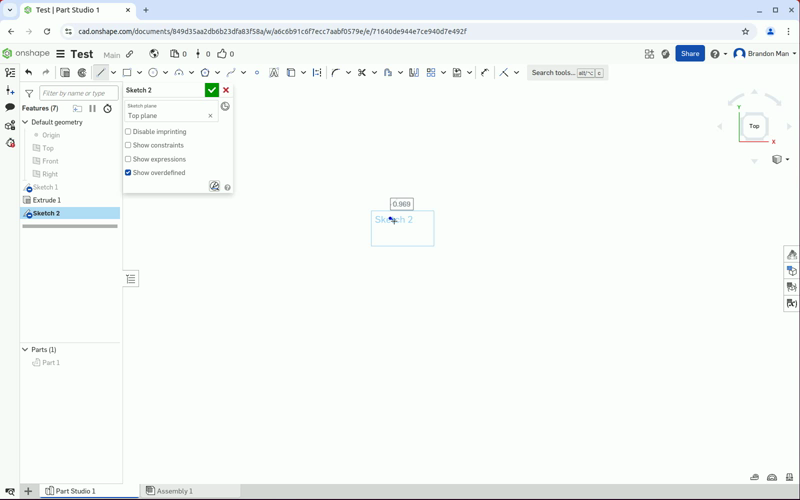
key_up(shift)
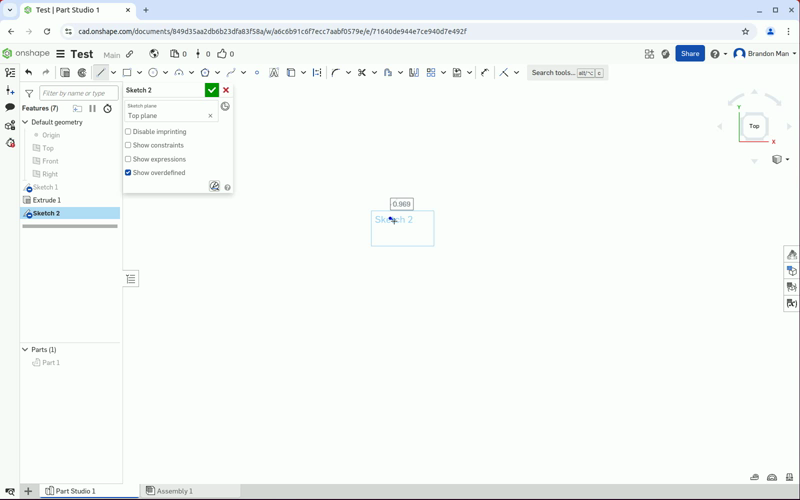
key_down(shift)
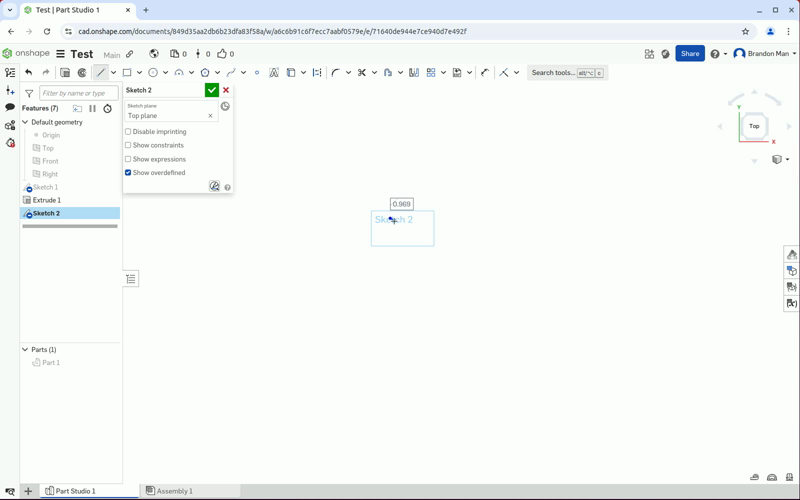
mouse_move(424, 220)
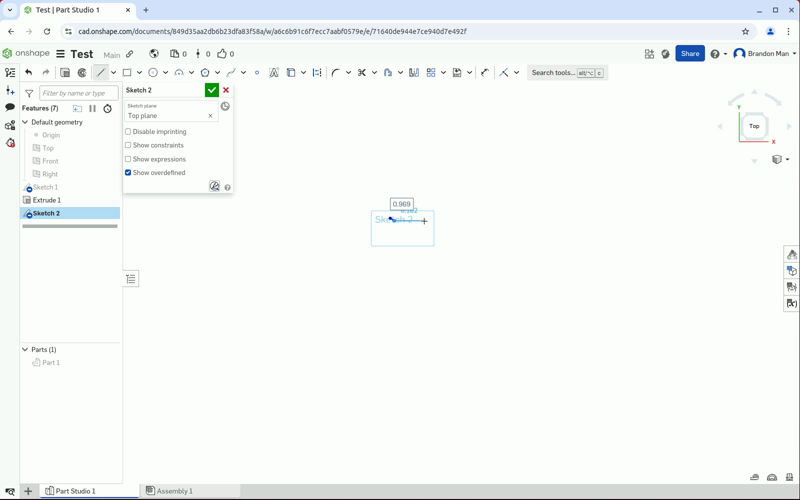
mouse_move(398, 218)
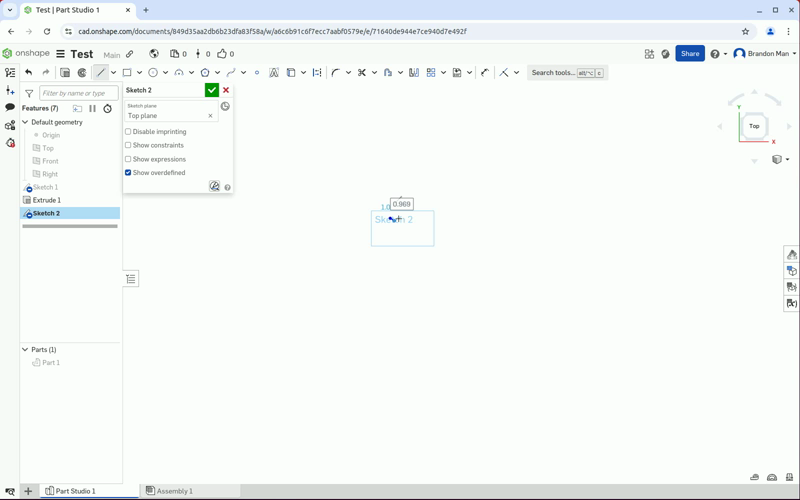
scroll(6)
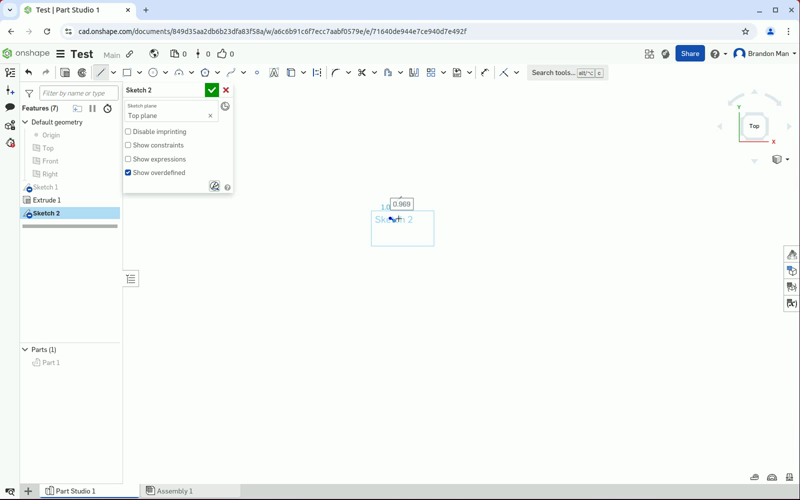
scroll(6)
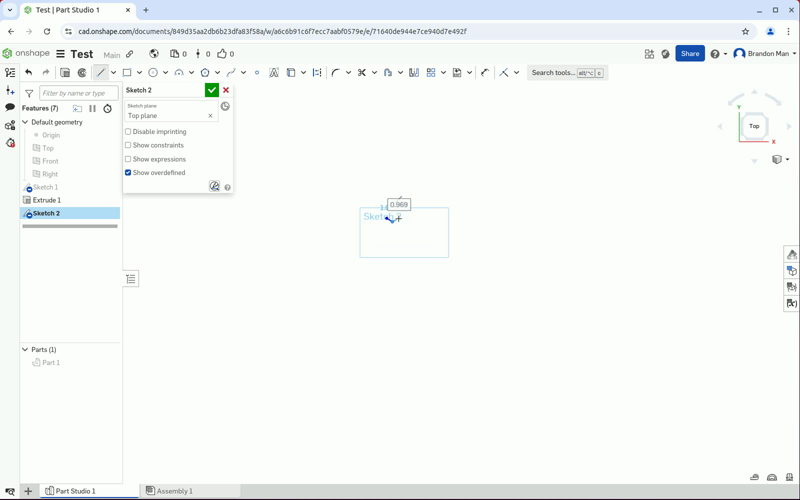
scroll(6)
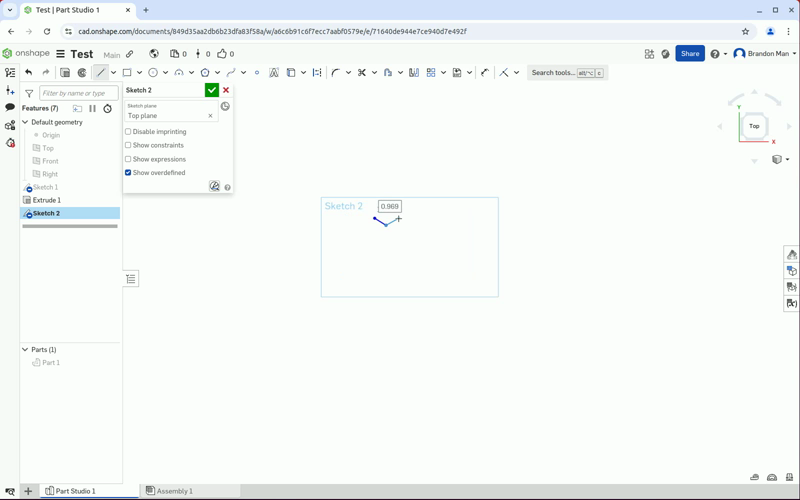
scroll(6)
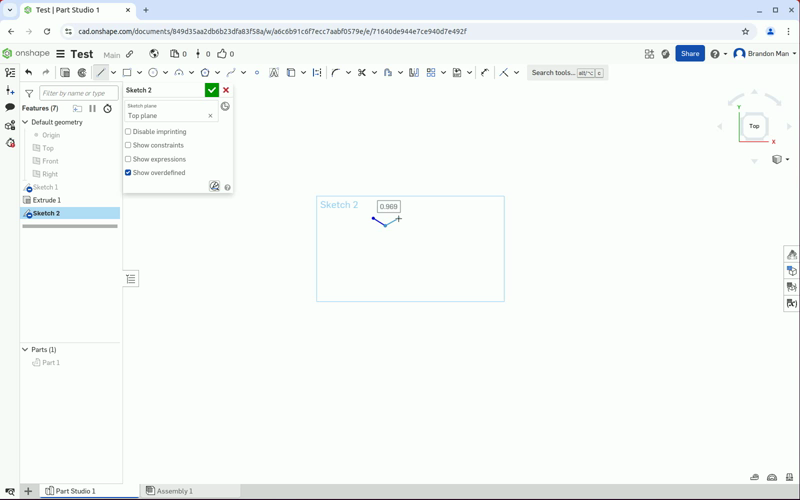
scroll(6)
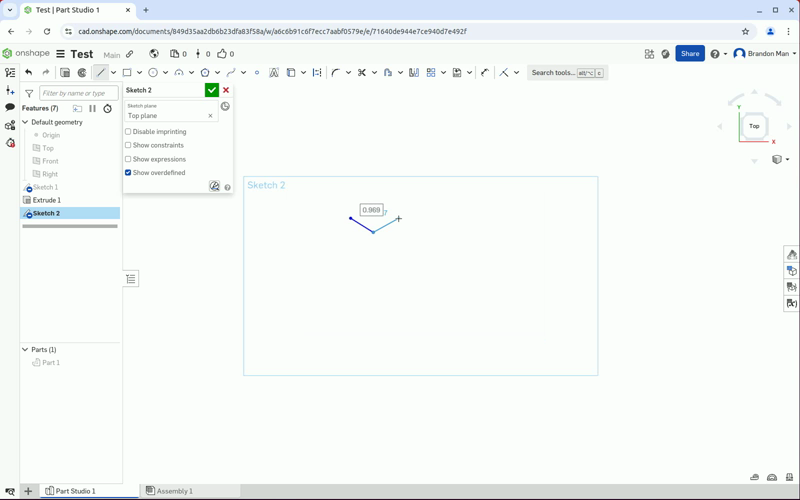
scroll(6)
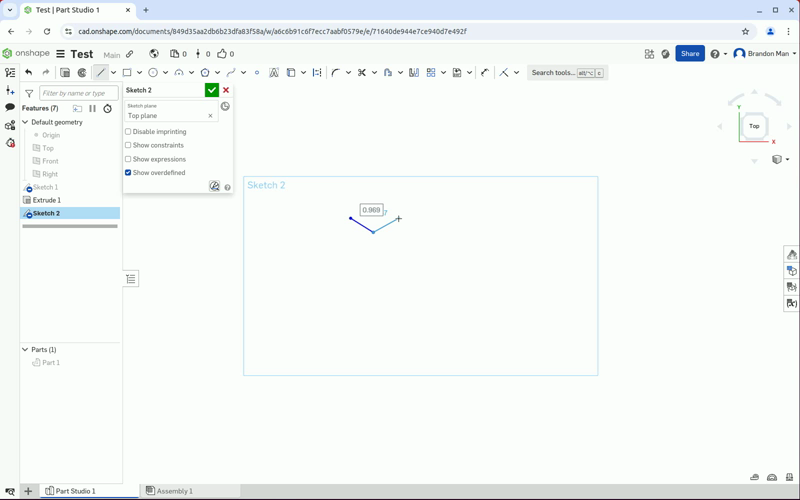
scroll(6)
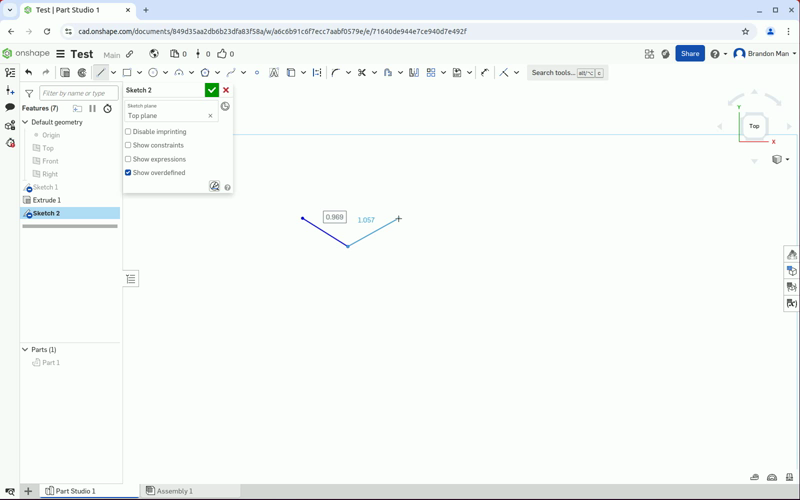
click(398, 218)
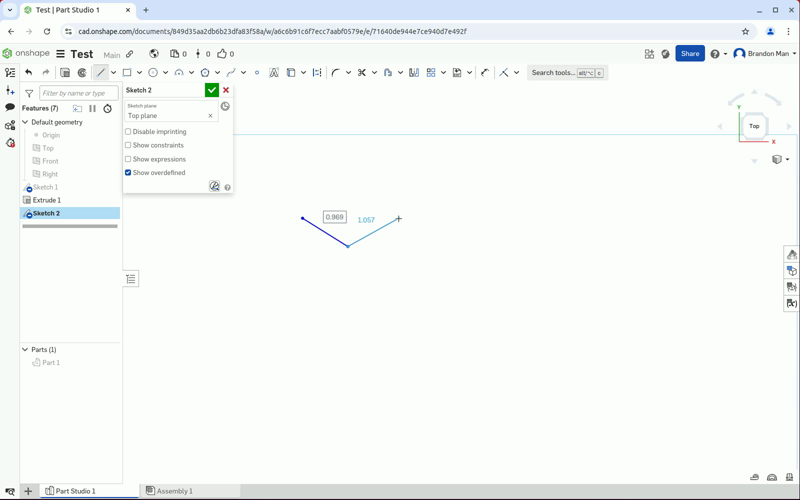
scroll(-6)
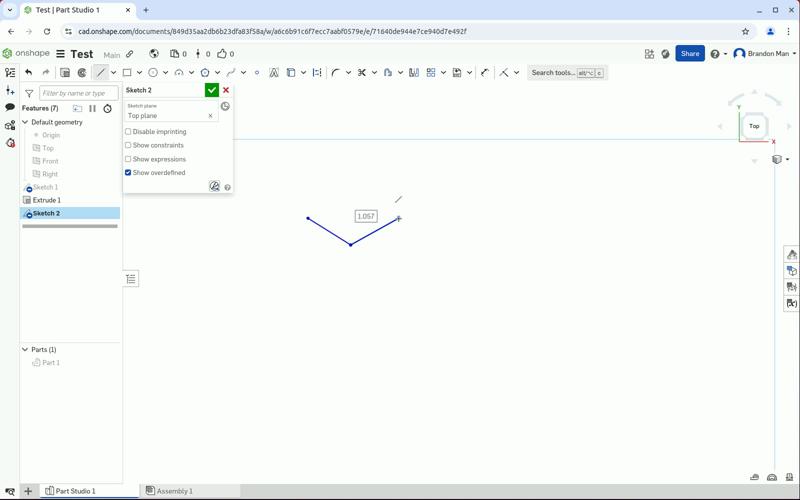
scroll(-6)
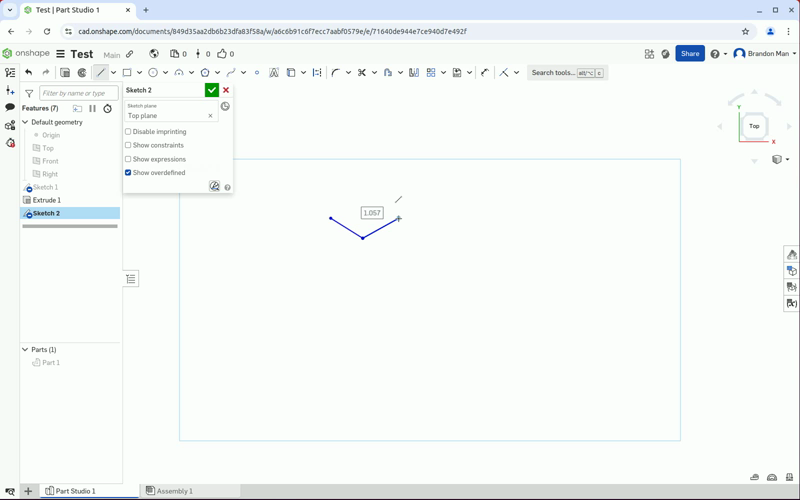
scroll(-6)
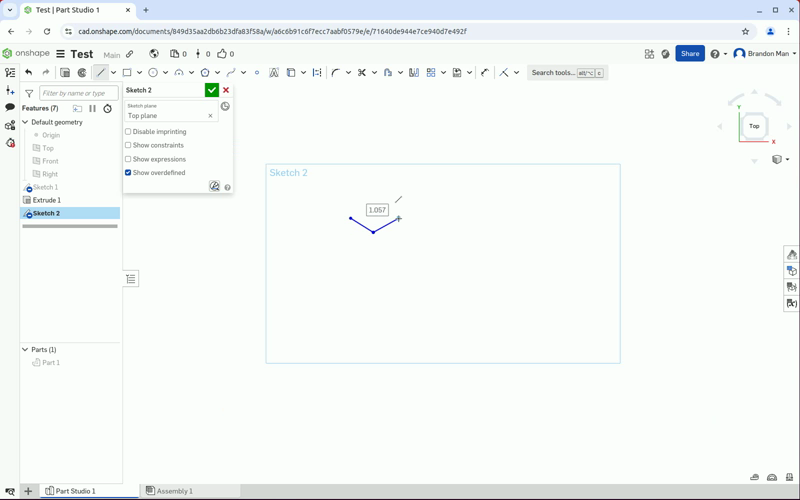
scroll(-6)
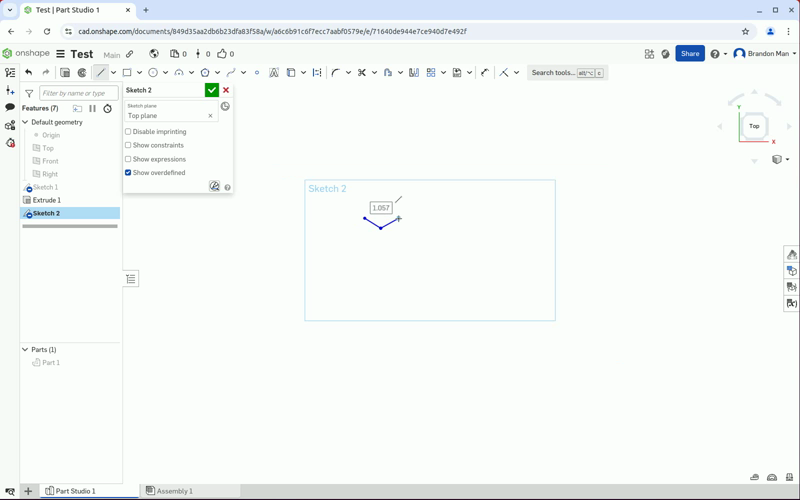
scroll(-6)
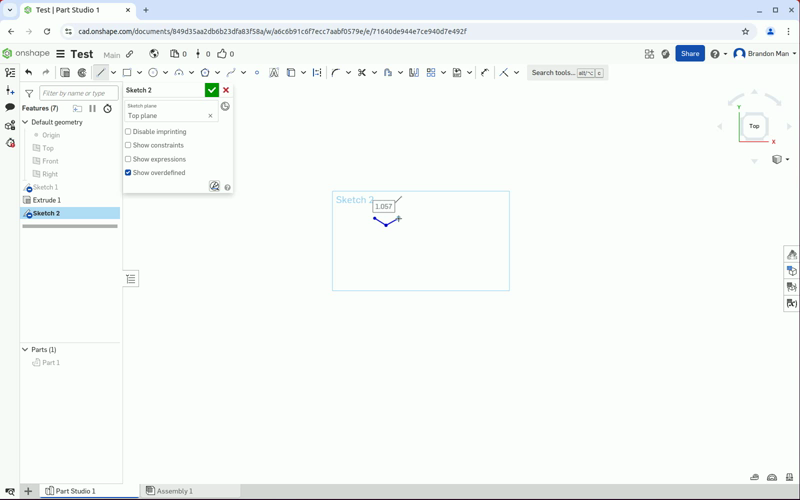
scroll(-6)
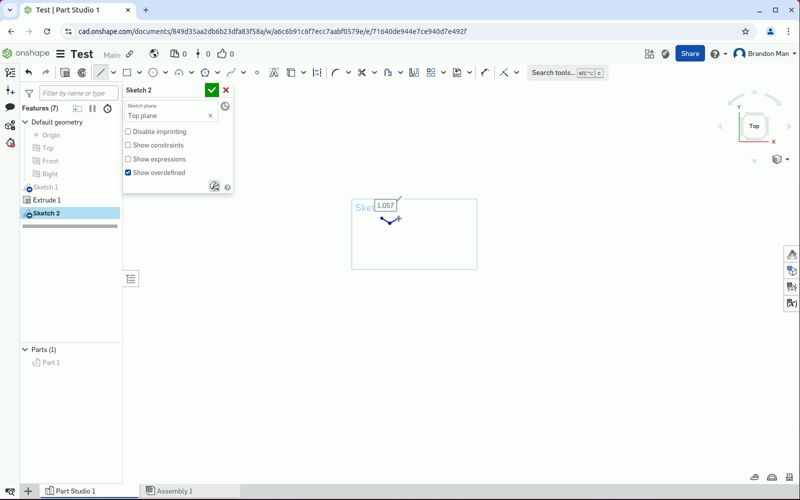
scroll(-6)
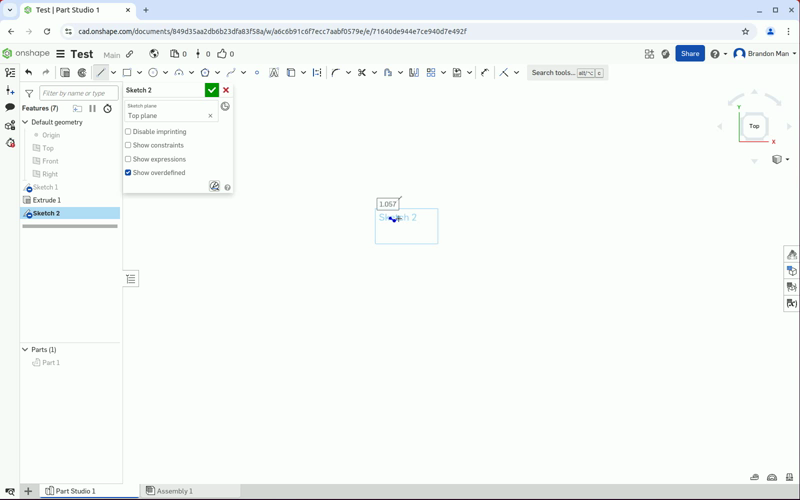
key_up(shift)
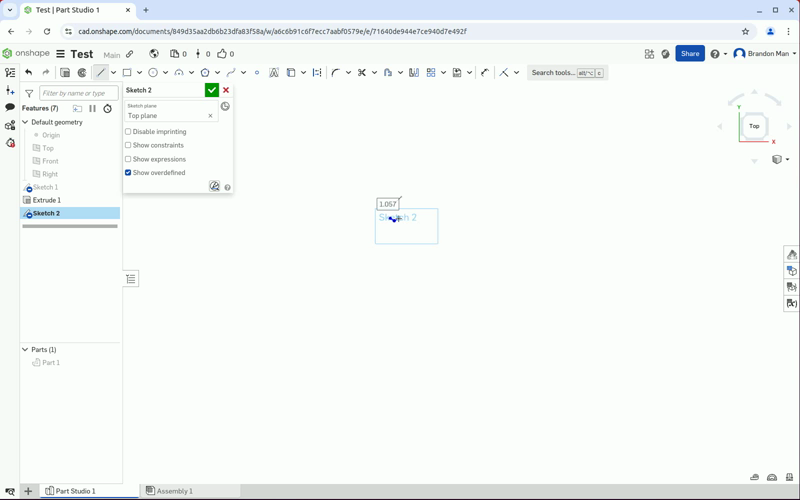
key_down(shift)
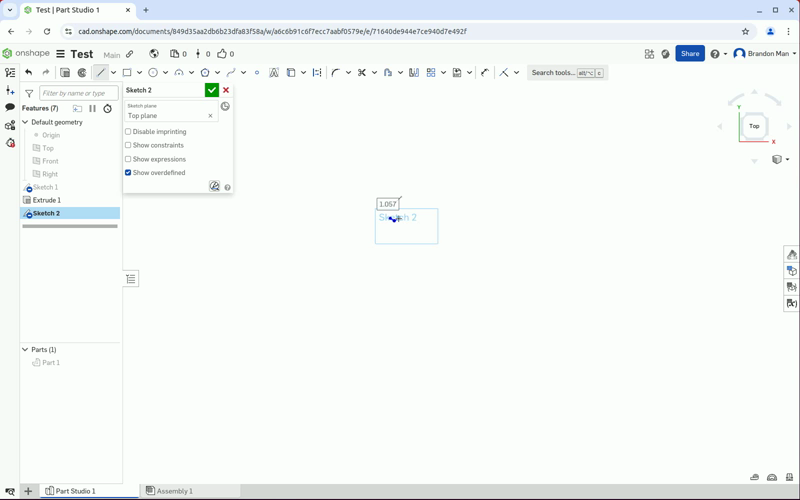
mouse_move(428, 218)
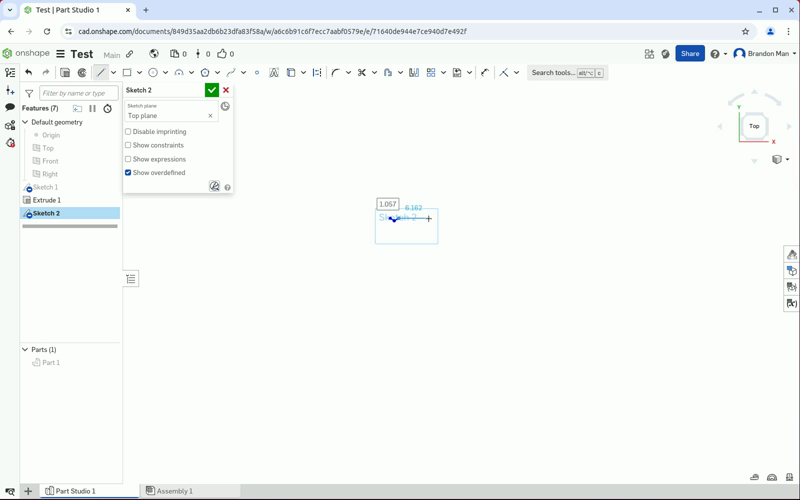
mouse_move(398, 213)
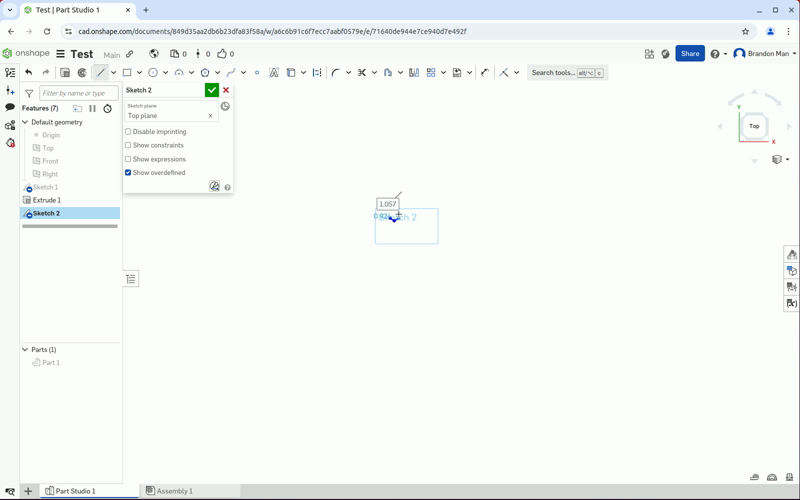
scroll(6)
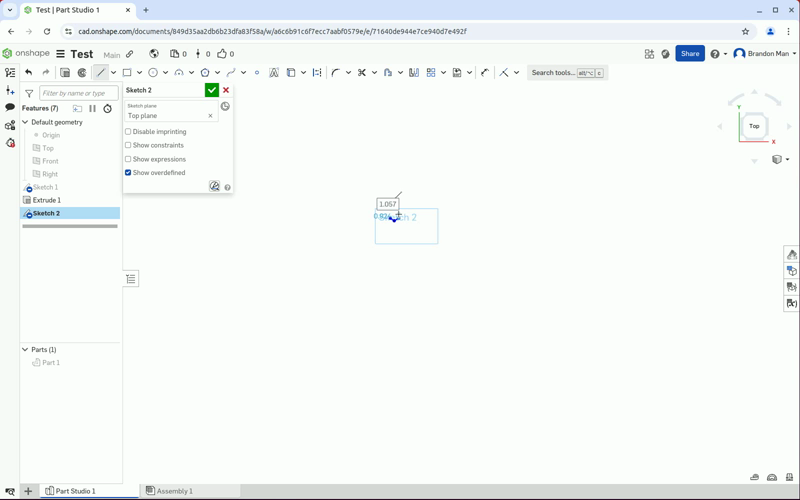
scroll(6)
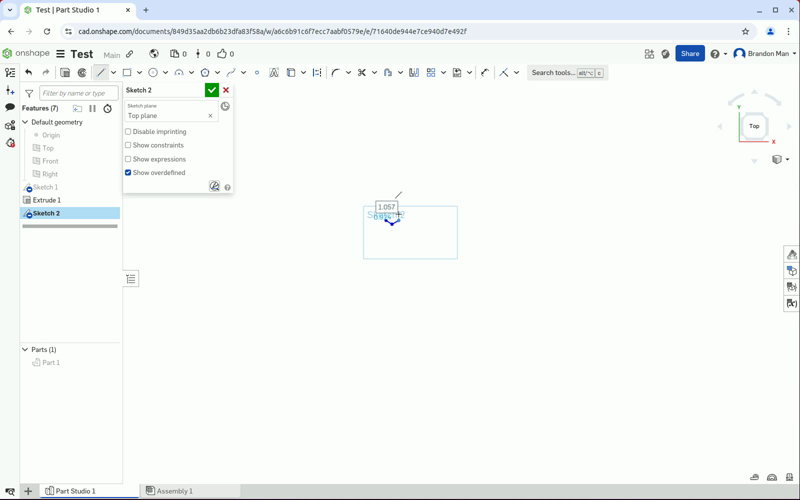
scroll(6)
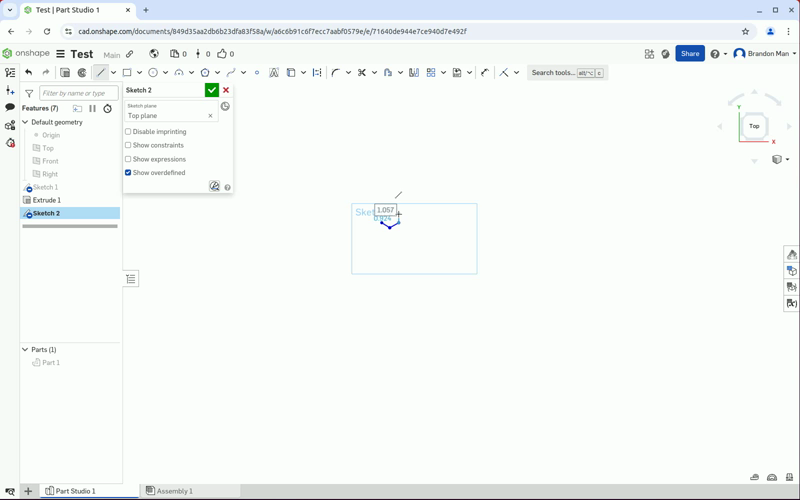
scroll(6)
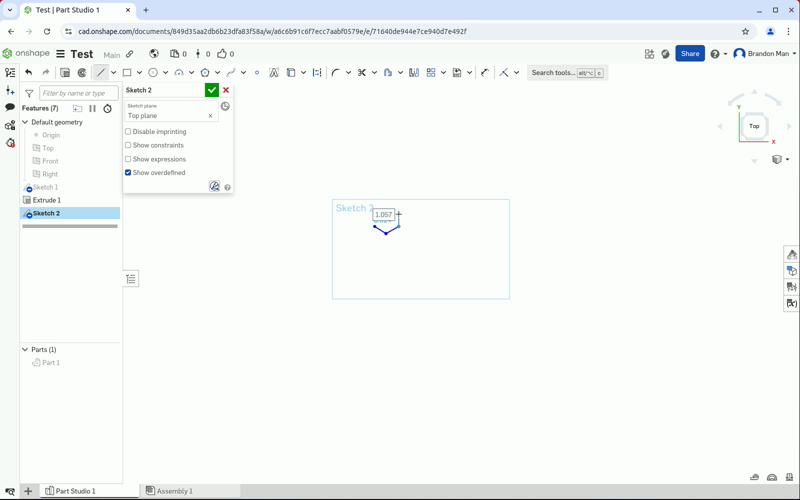
scroll(6)
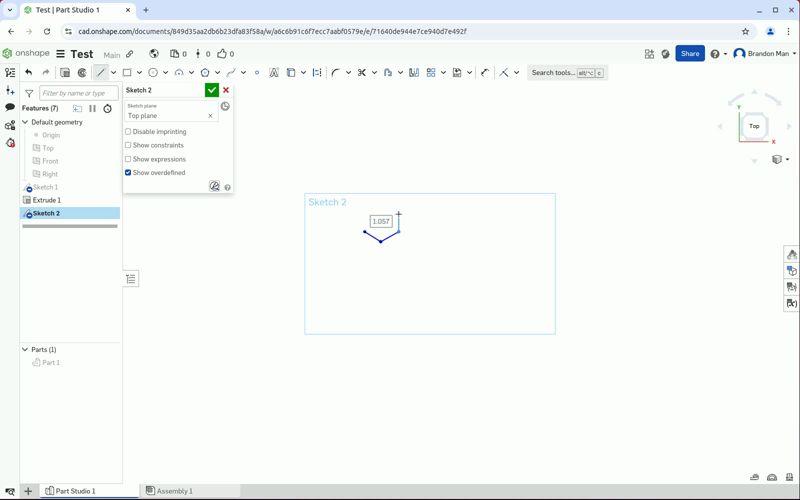
scroll(6)
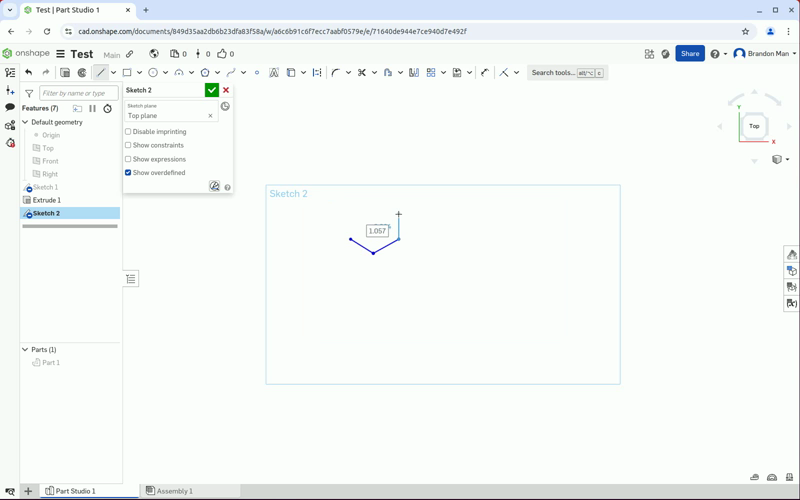
scroll(6)
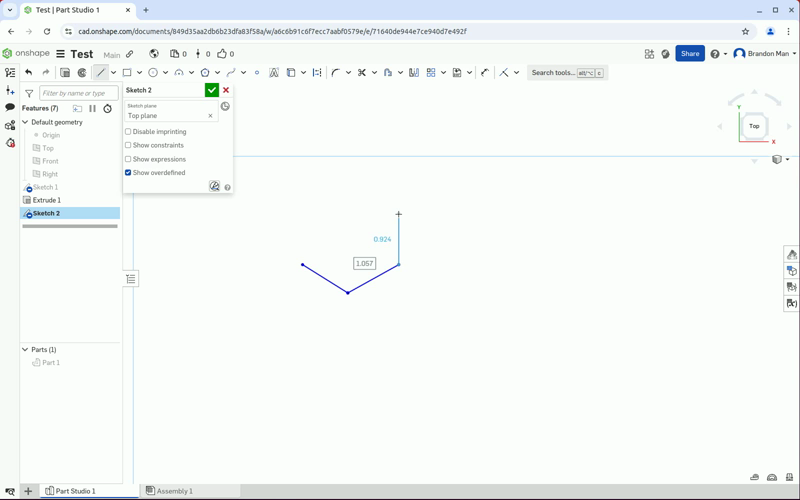
click(398, 213)
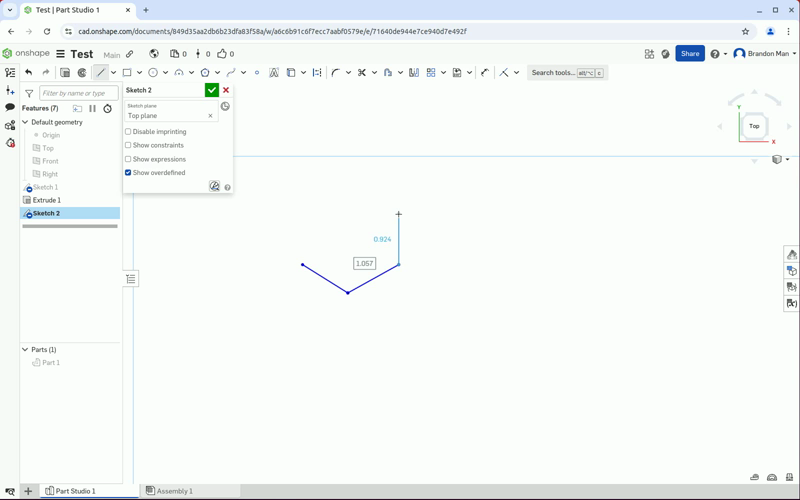
scroll(-6)
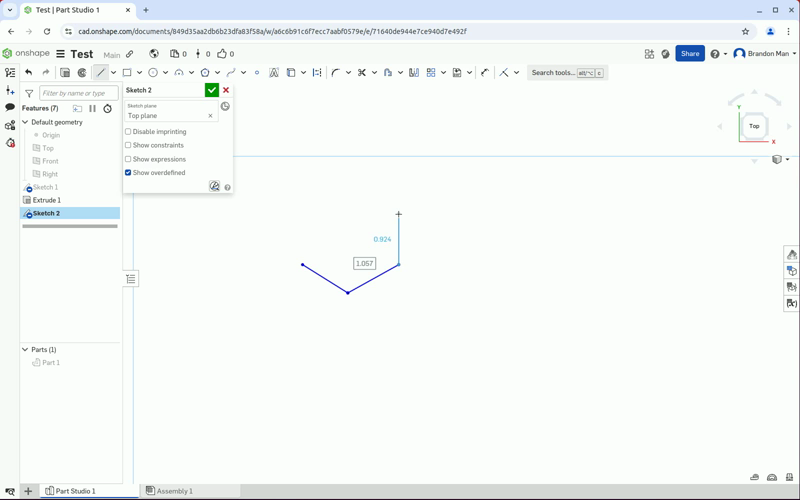
scroll(-6)
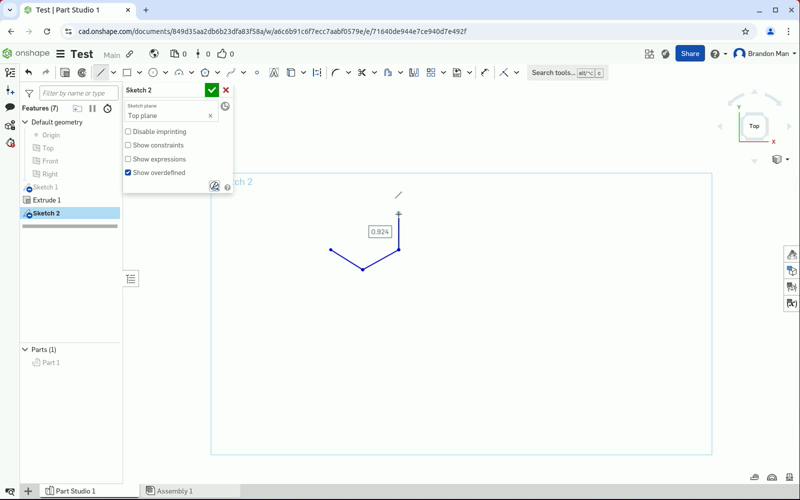
scroll(-6)
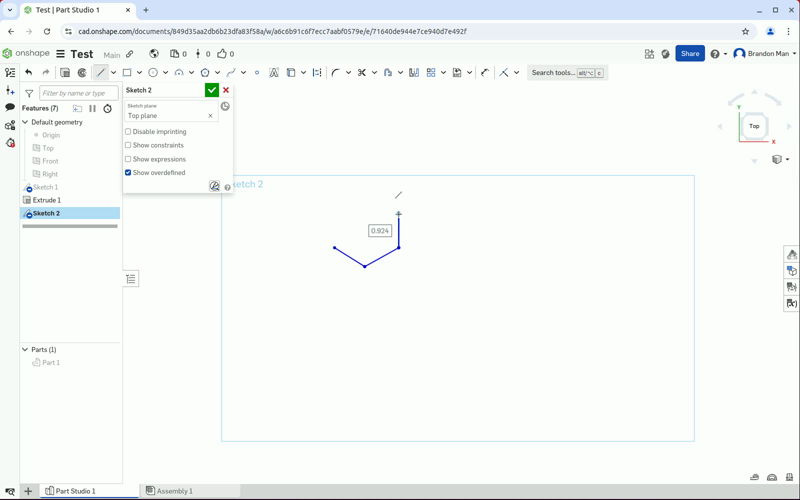
scroll(-6)
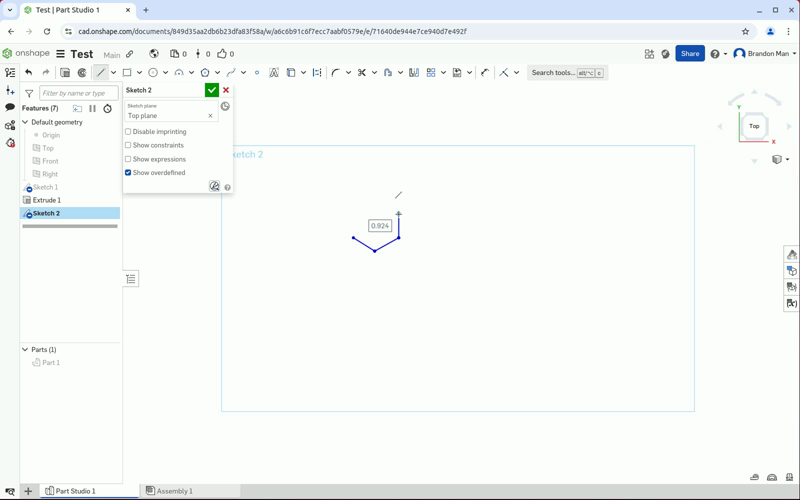
scroll(-6)
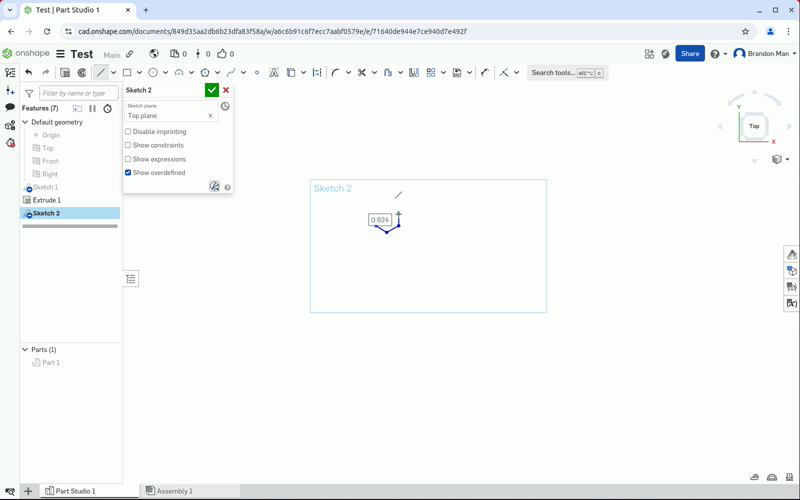
scroll(-6)
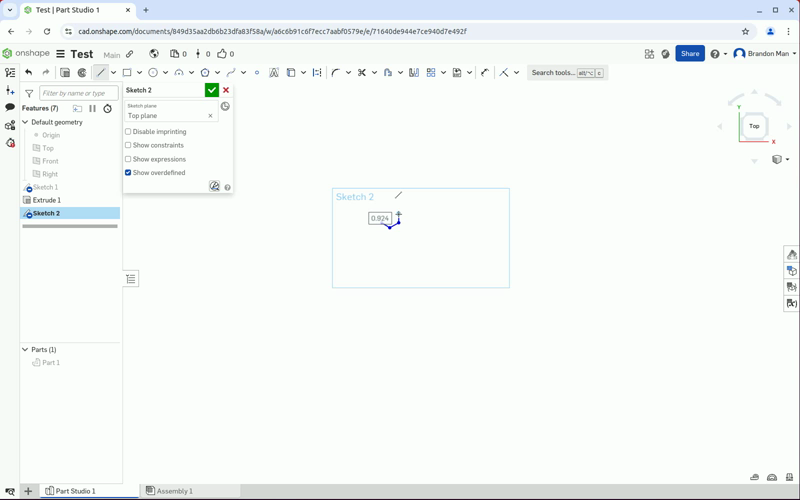
scroll(-6)
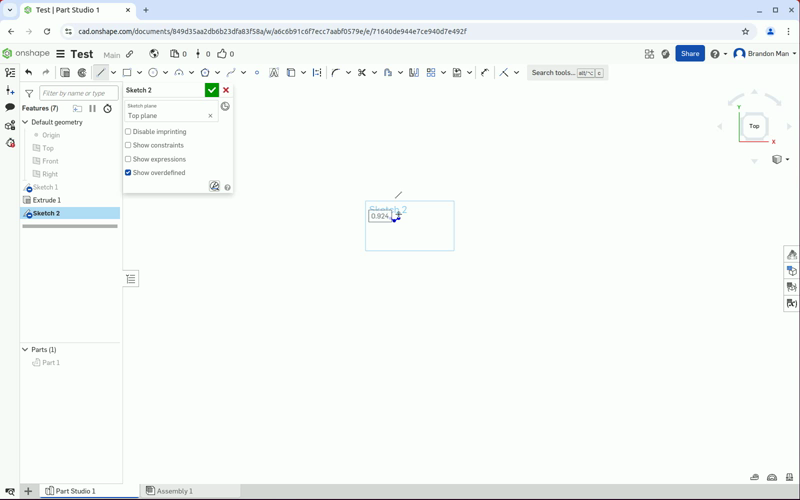
key_up(shift)
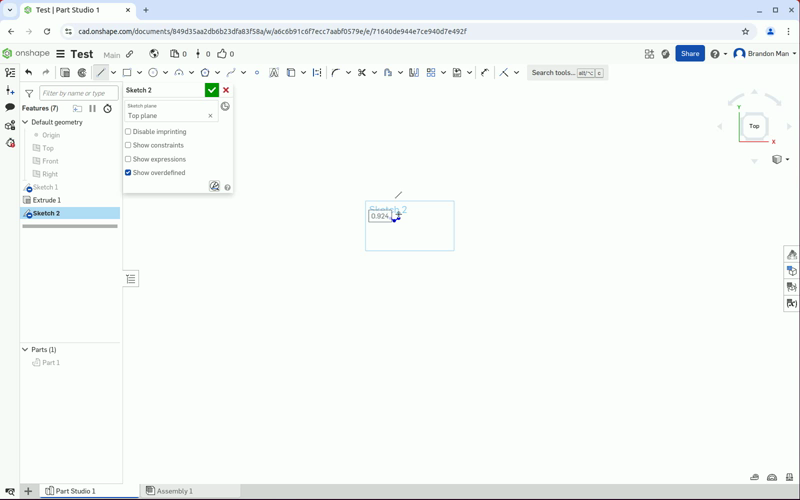
key_down(shift)
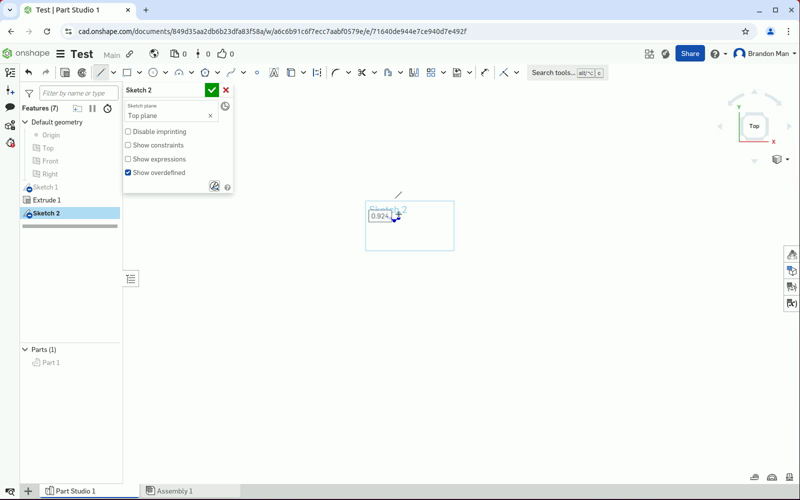
mouse_move(428, 213)
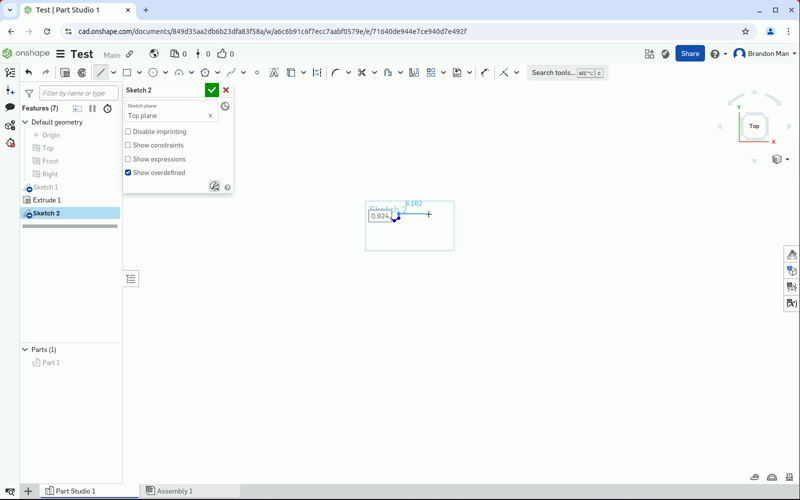
mouse_move(394, 211)
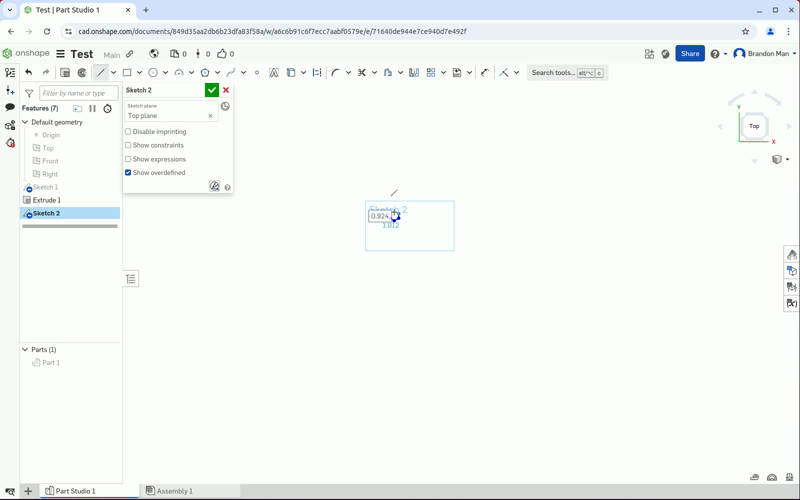
scroll(6)
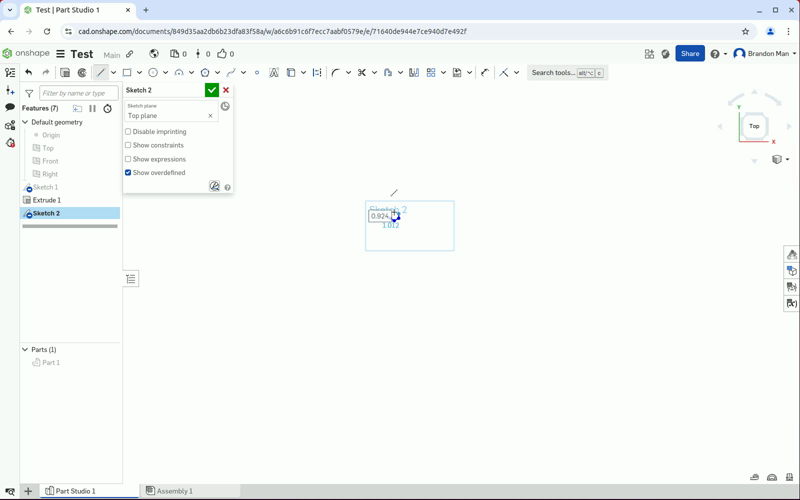
scroll(6)
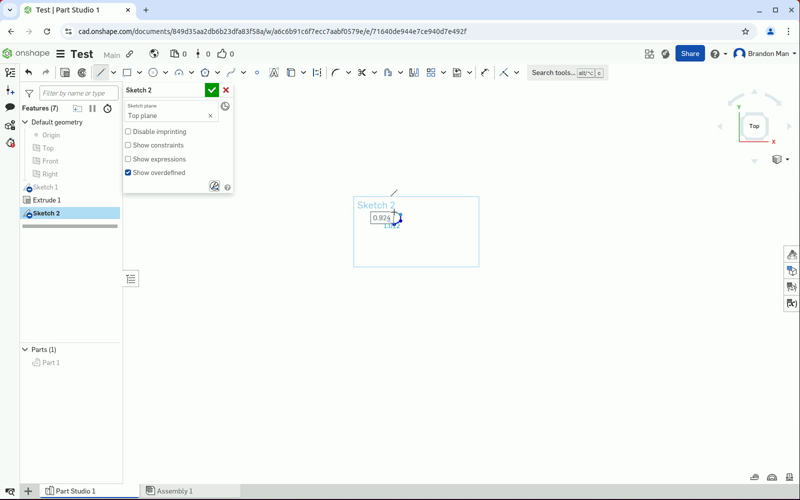
scroll(6)
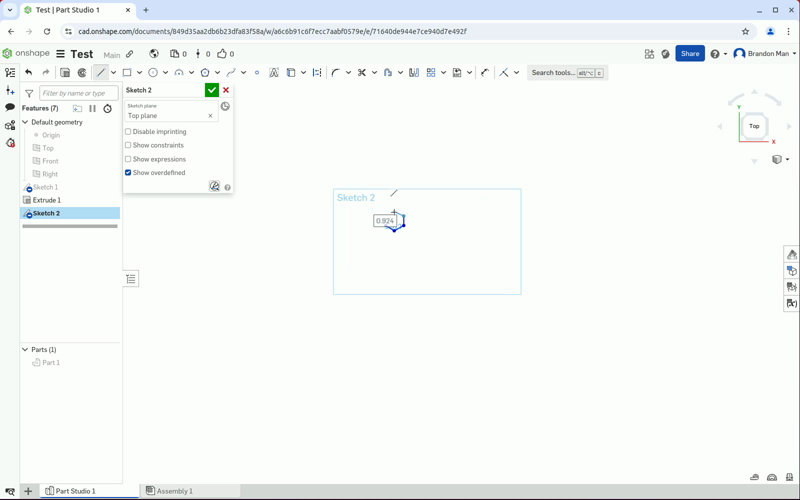
scroll(6)
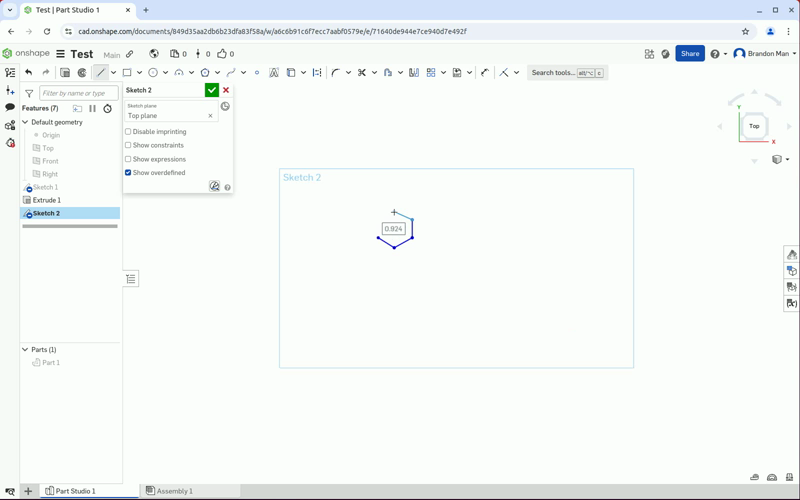
scroll(6)
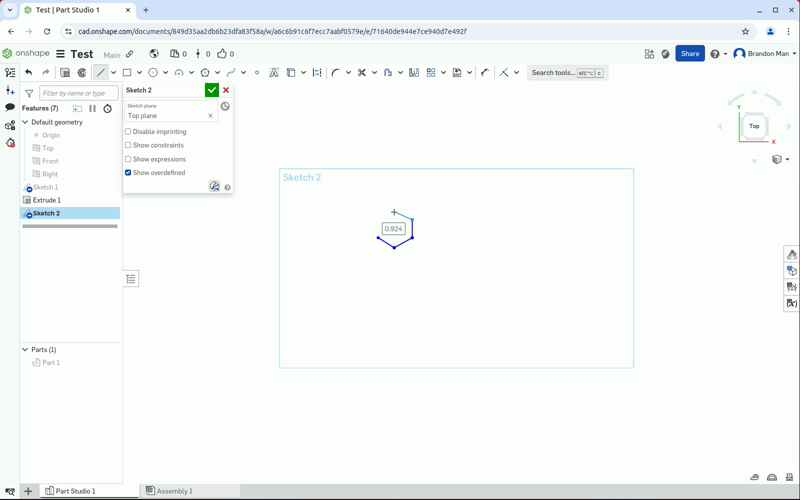
scroll(6)
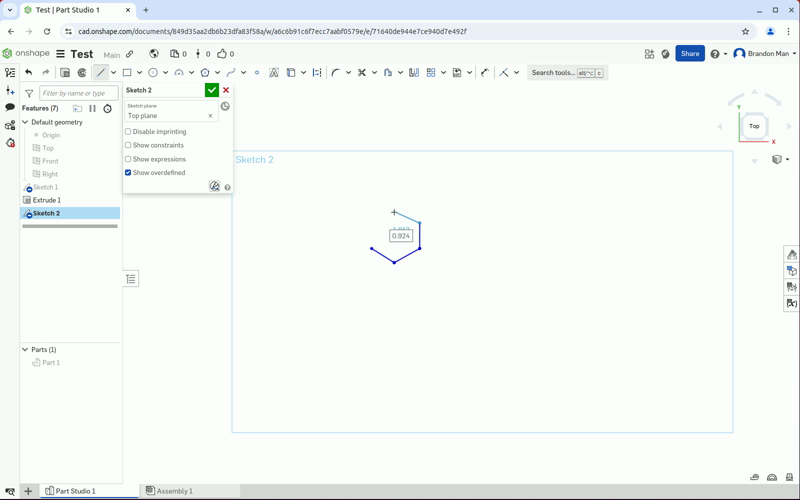
scroll(6)
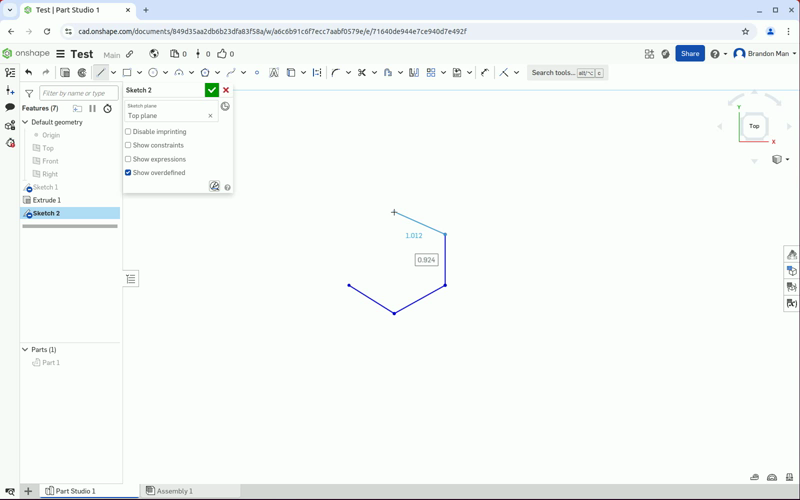
click(394, 211)
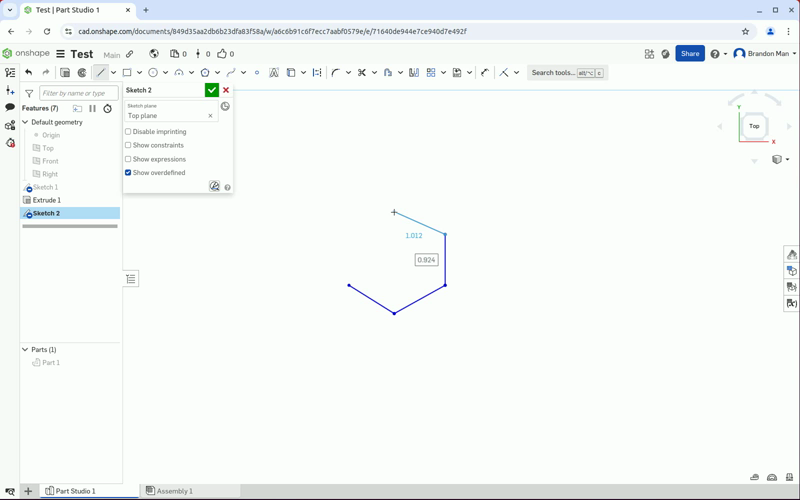
scroll(-6)
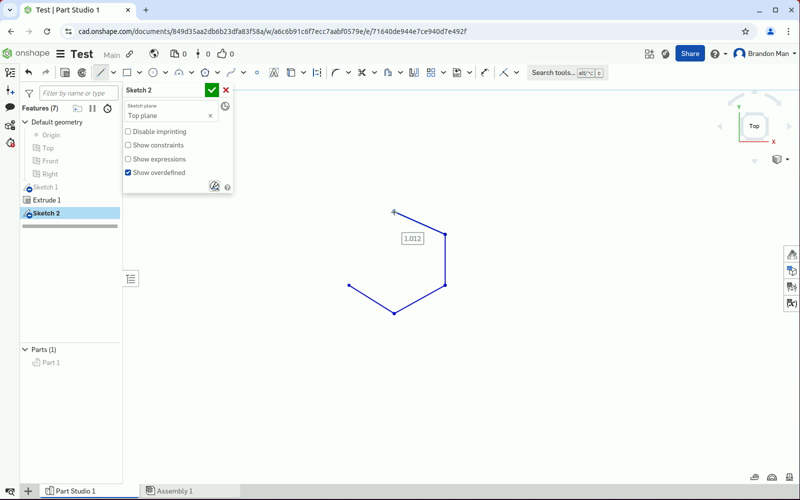
scroll(-6)
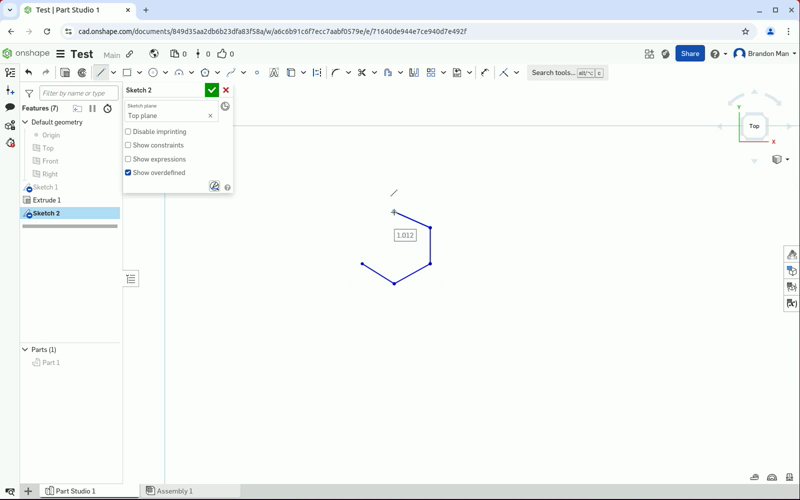
scroll(-6)
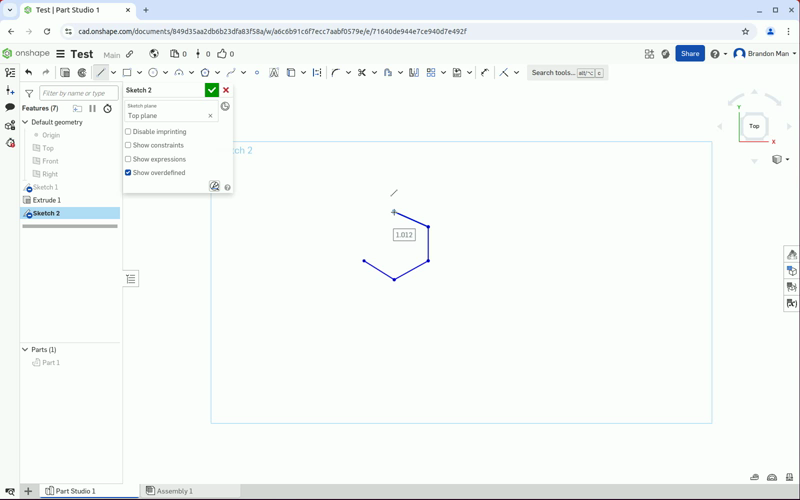
scroll(-6)
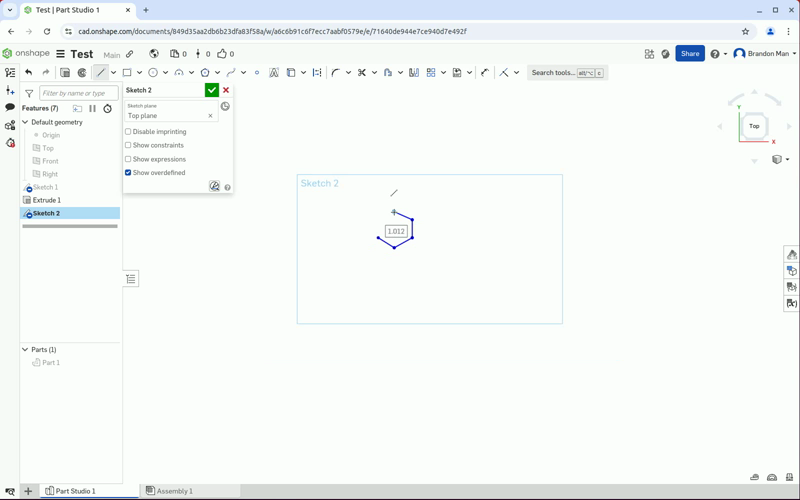
scroll(-6)
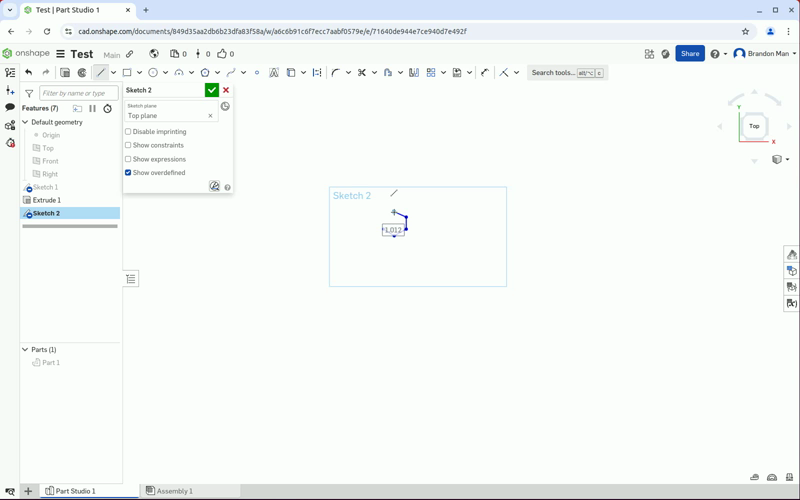
scroll(-6)
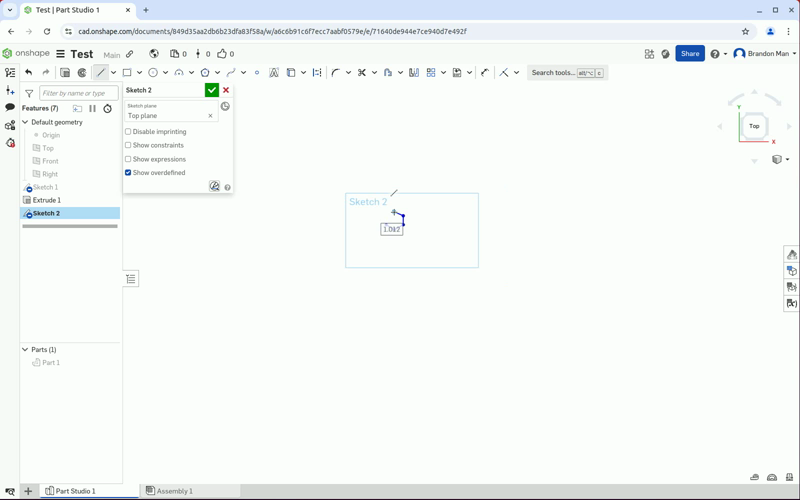
scroll(-6)
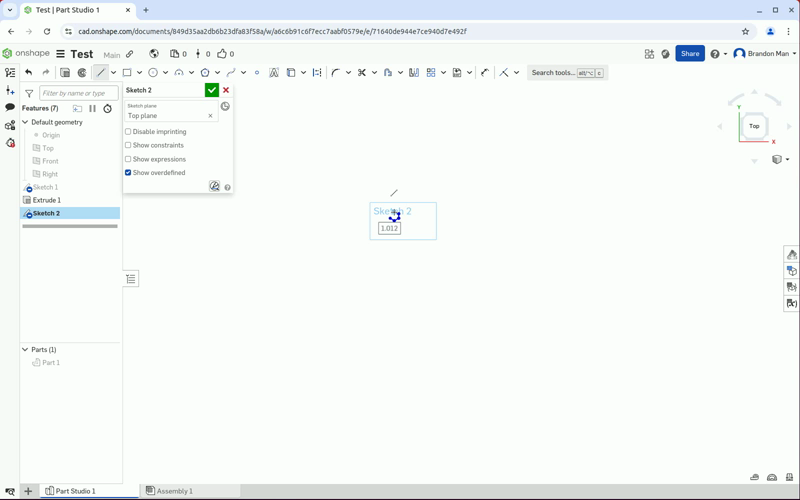
key_up(shift)
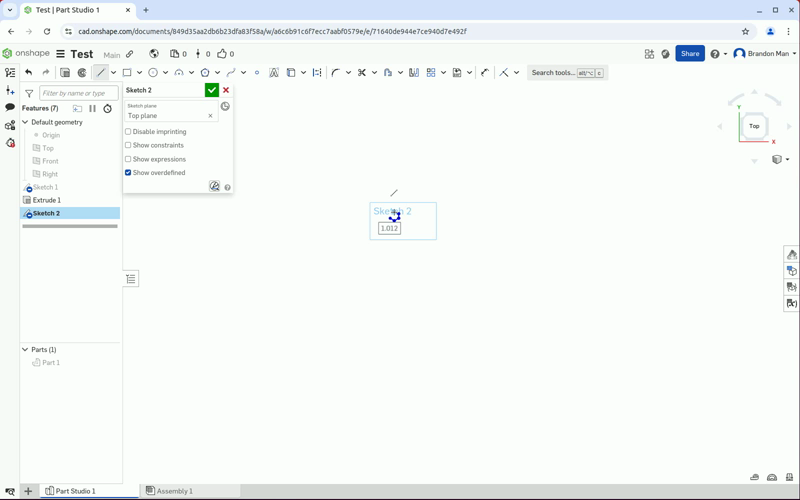
key_down(shift)
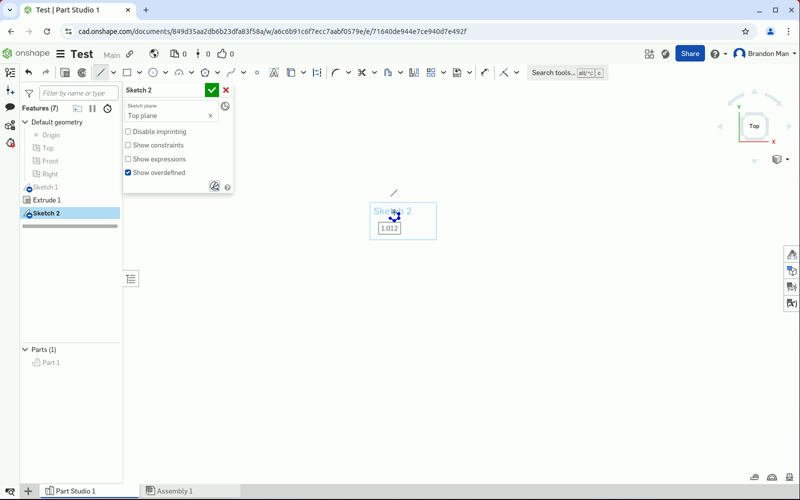
mouse_move(424, 211)
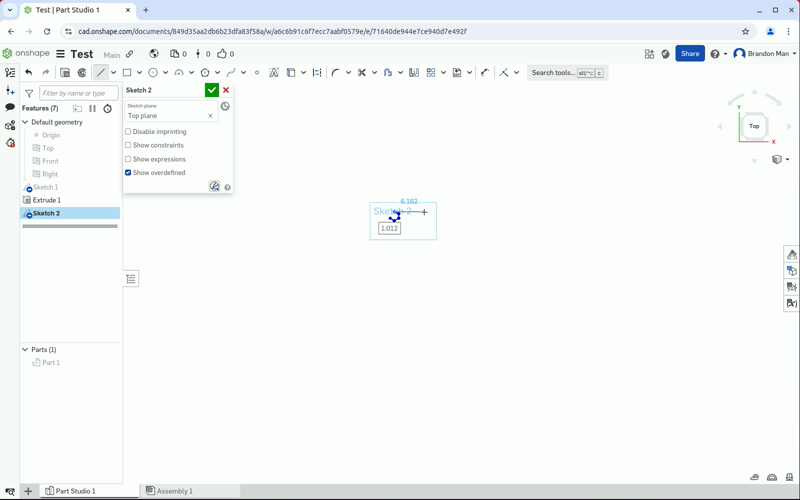
mouse_move(390, 213)
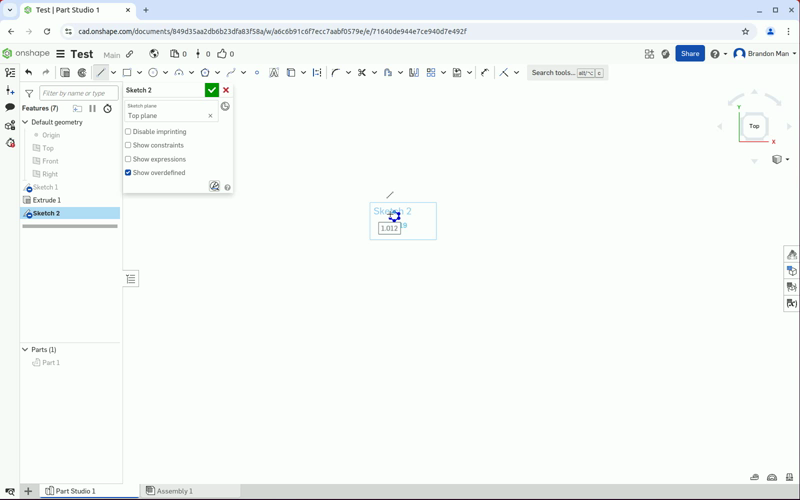
scroll(6)
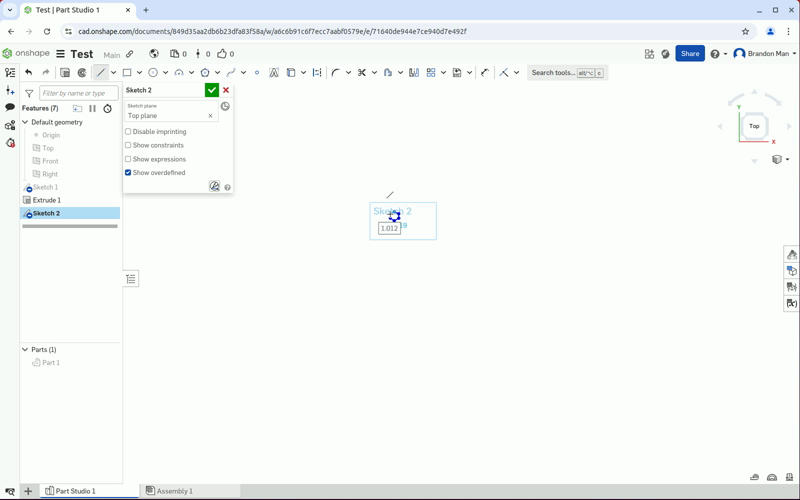
scroll(6)
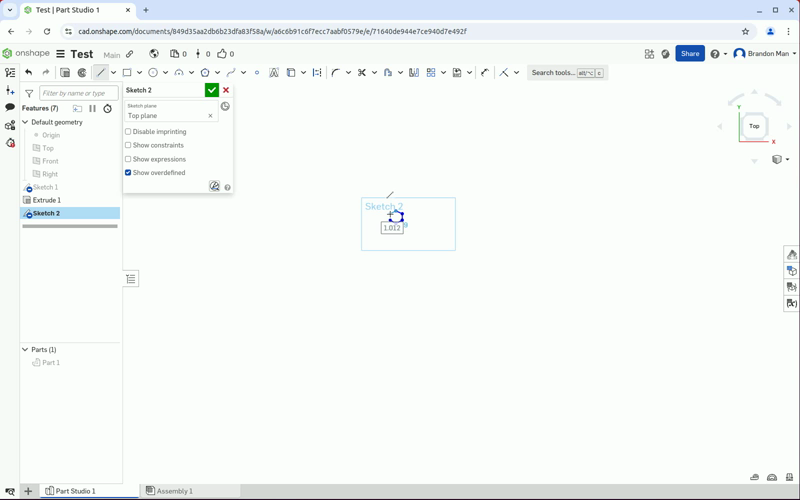
scroll(6)
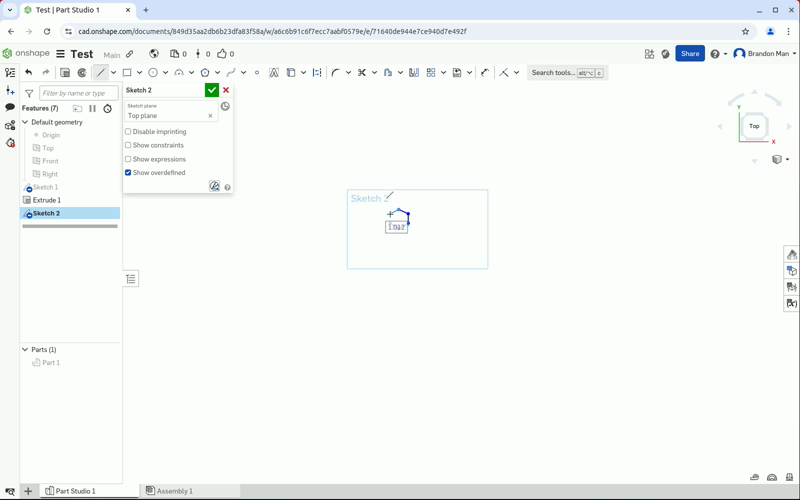
scroll(6)
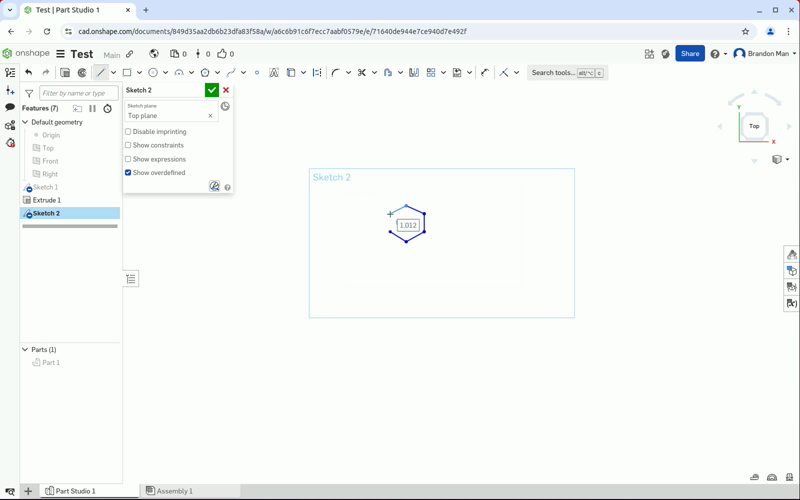
scroll(6)
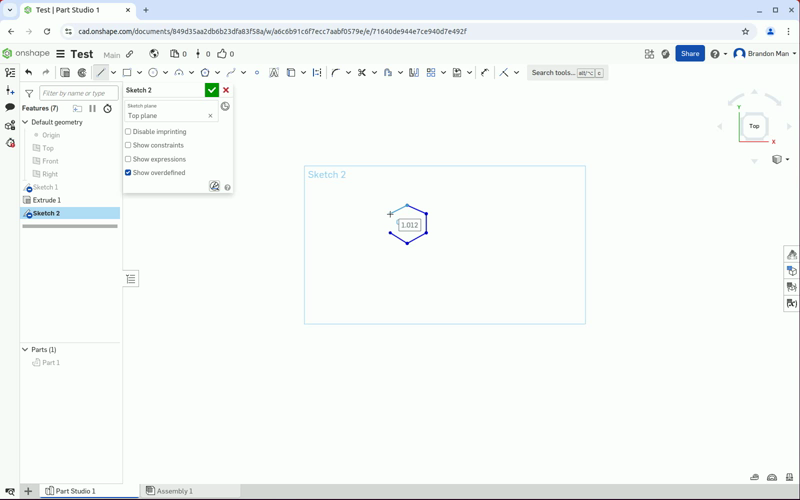
scroll(6)
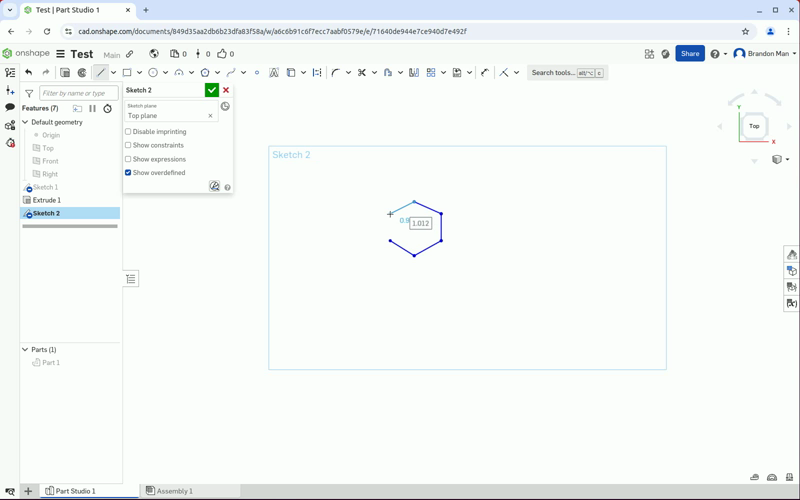
scroll(6)
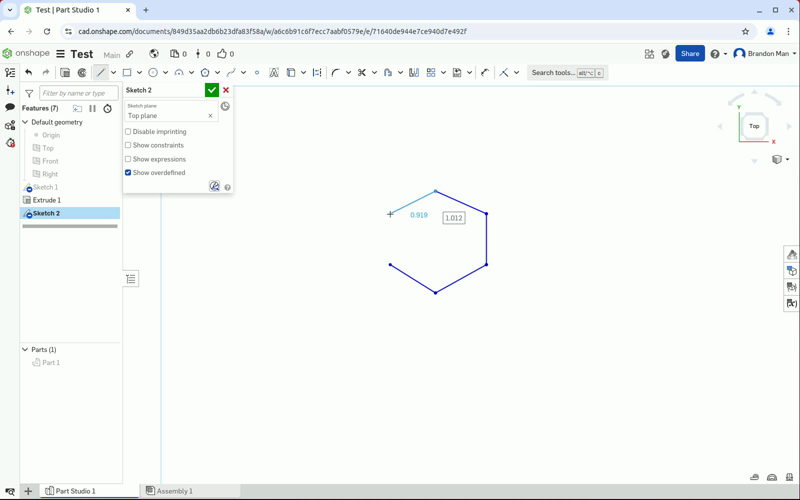
click(390, 213)
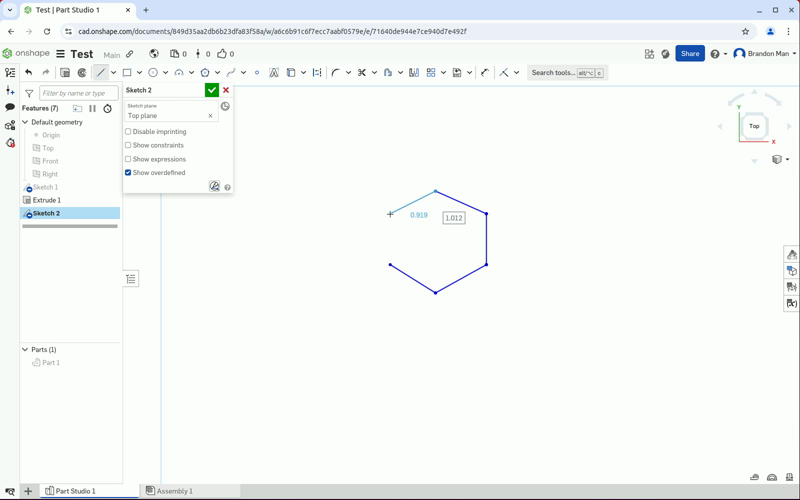
scroll(-6)
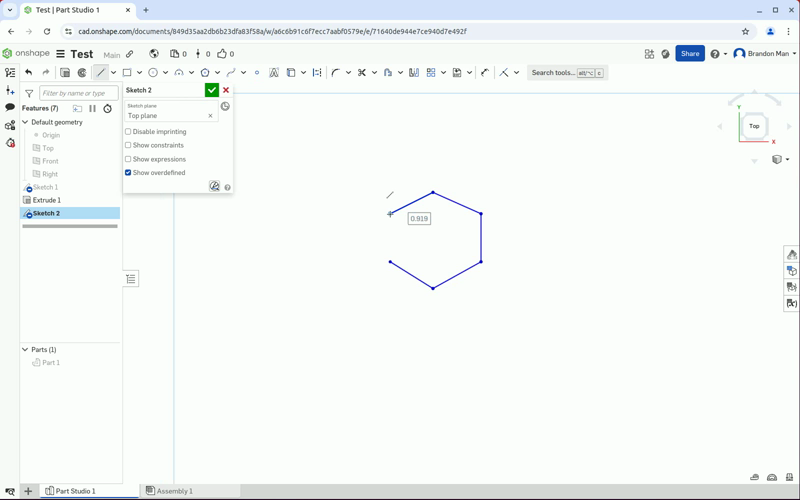
scroll(-6)
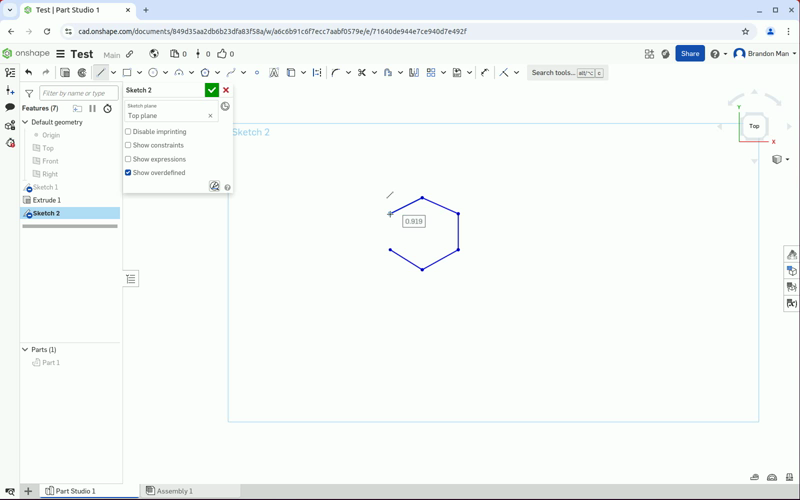
scroll(-6)
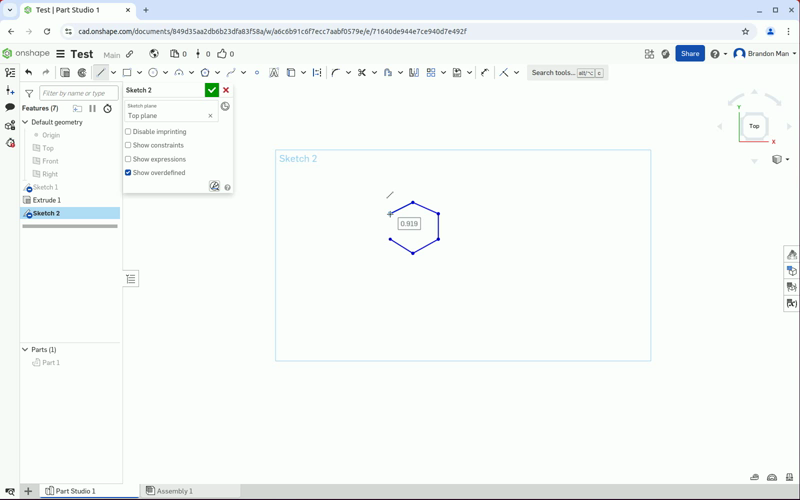
scroll(-6)
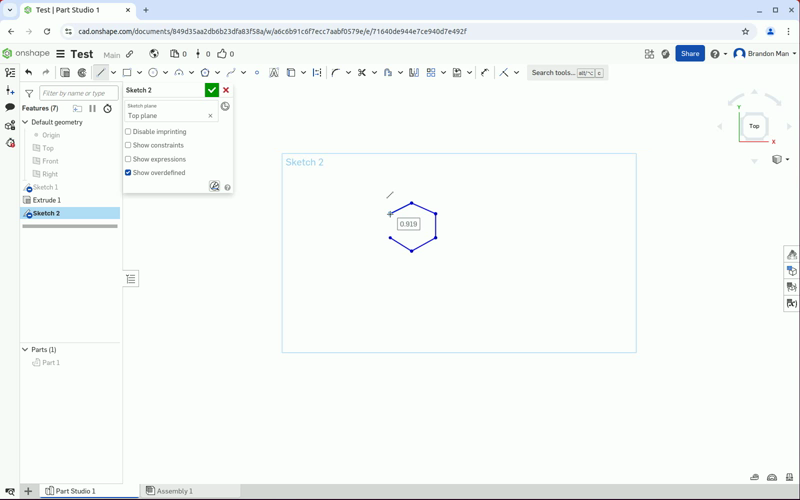
scroll(-6)
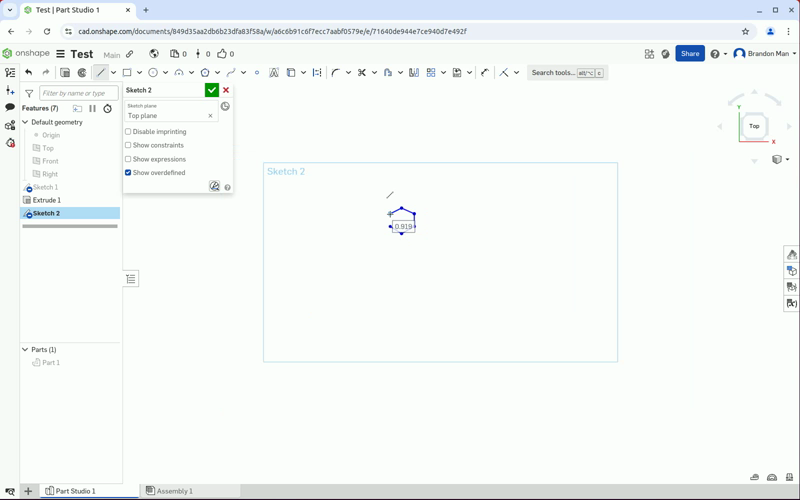
scroll(-6)
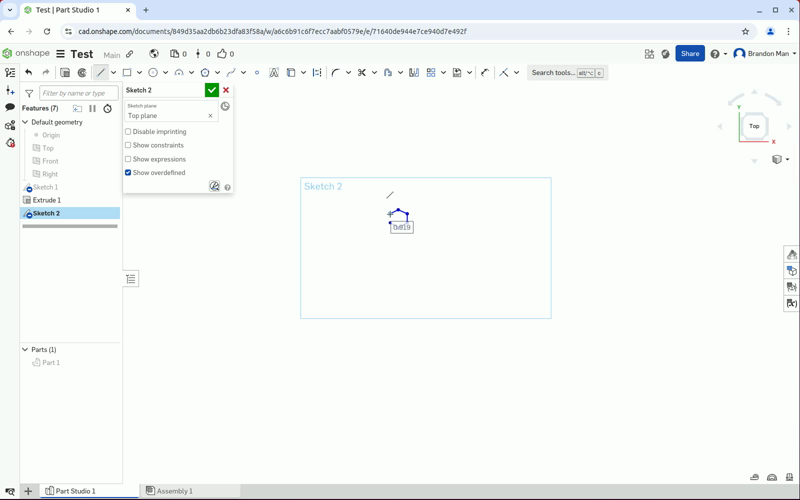
scroll(-6)
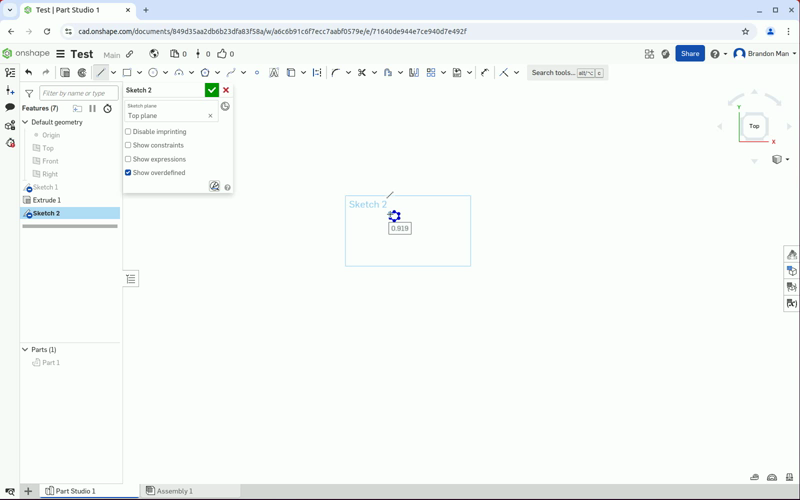
key_up(shift)
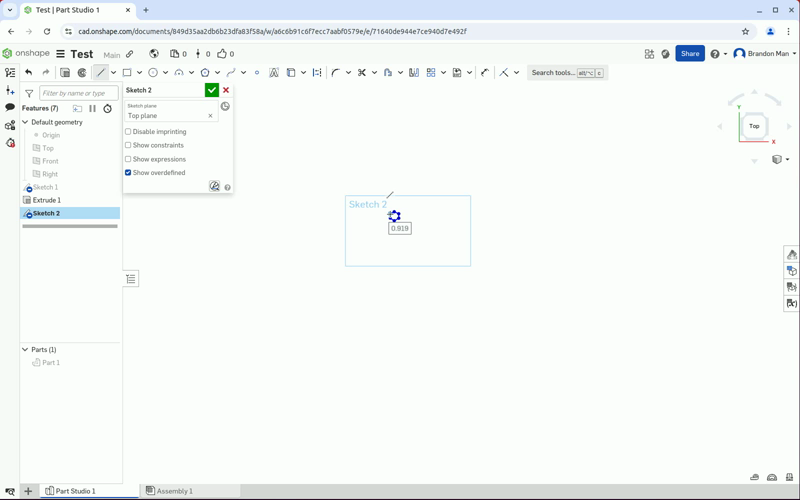
mouse_move(420, 213)
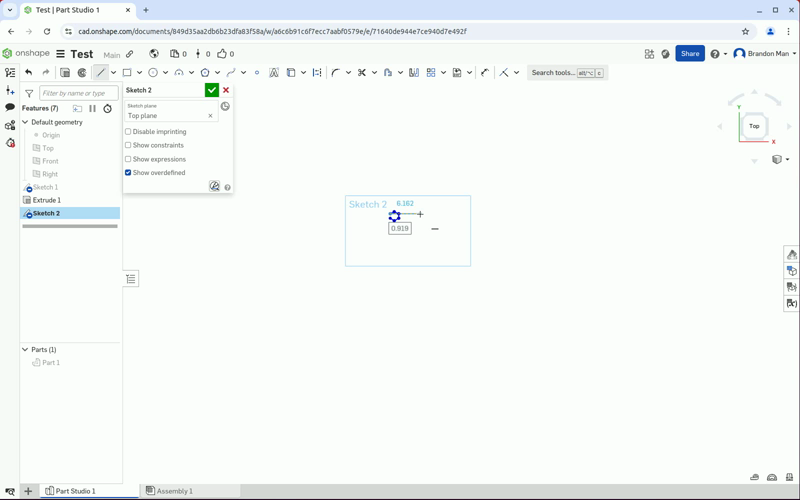
key_down(shift)
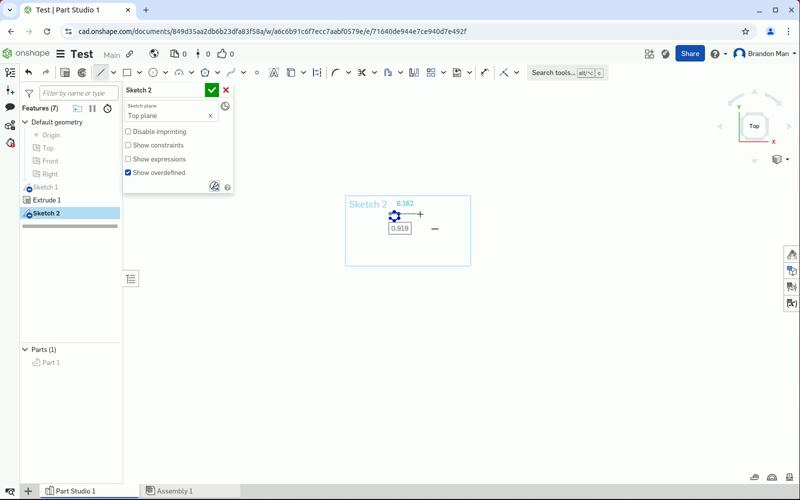
mouse_move(390, 218)
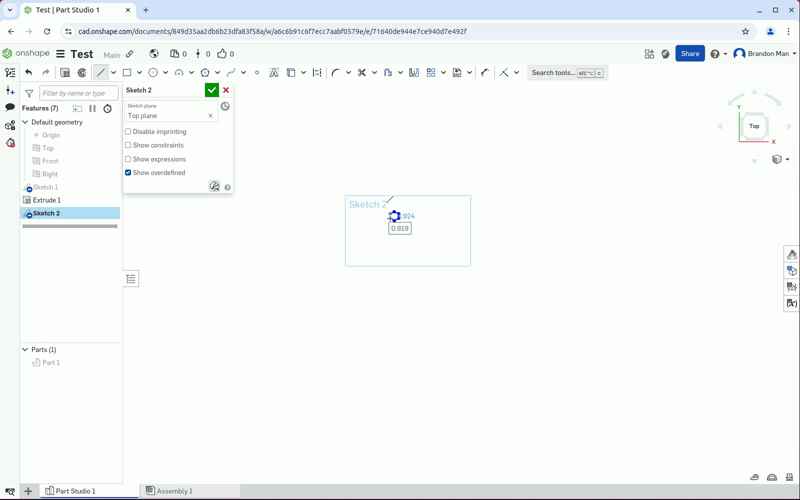
scroll(6)
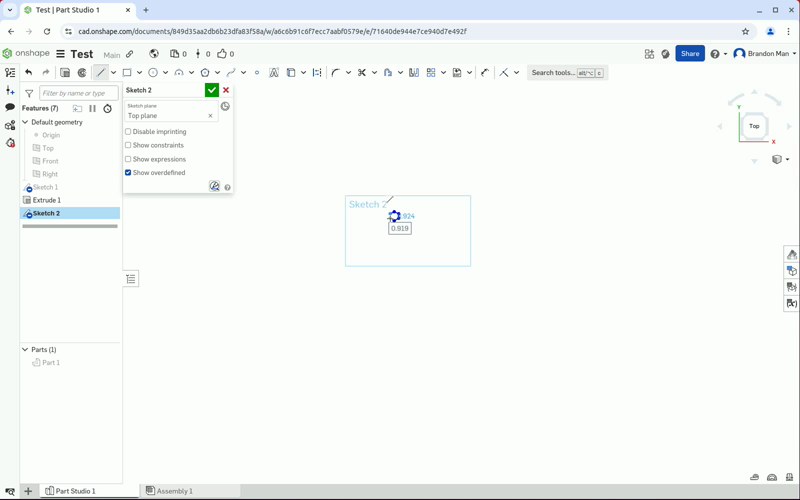
scroll(6)
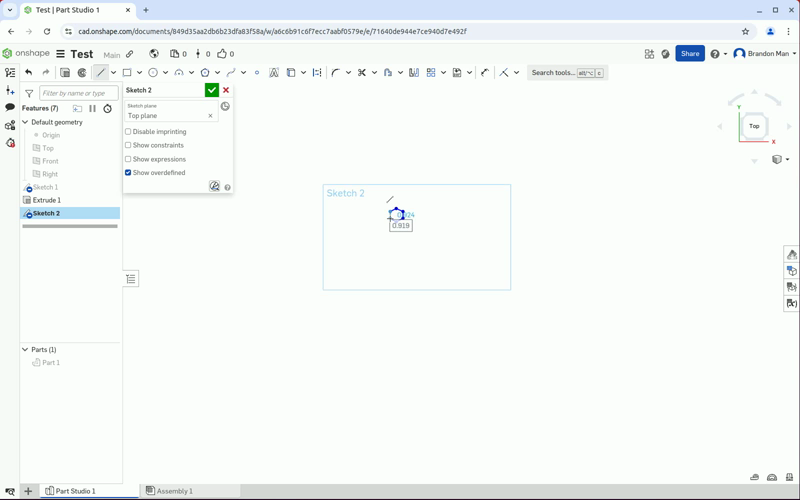
scroll(6)
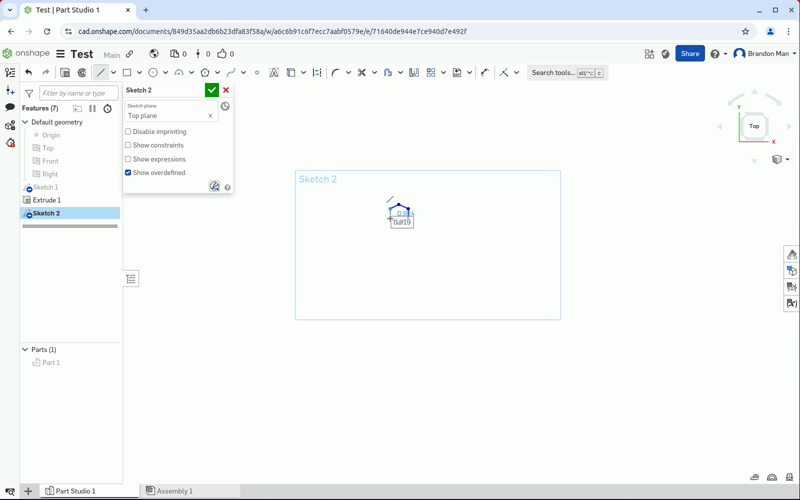
scroll(6)
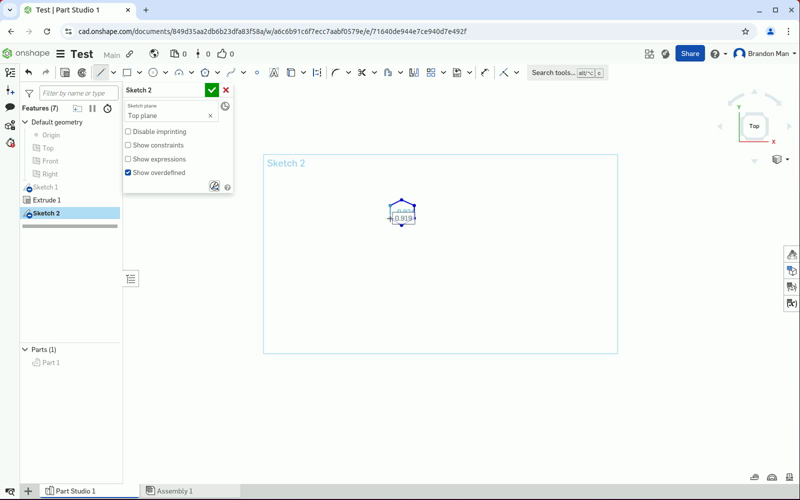
scroll(6)
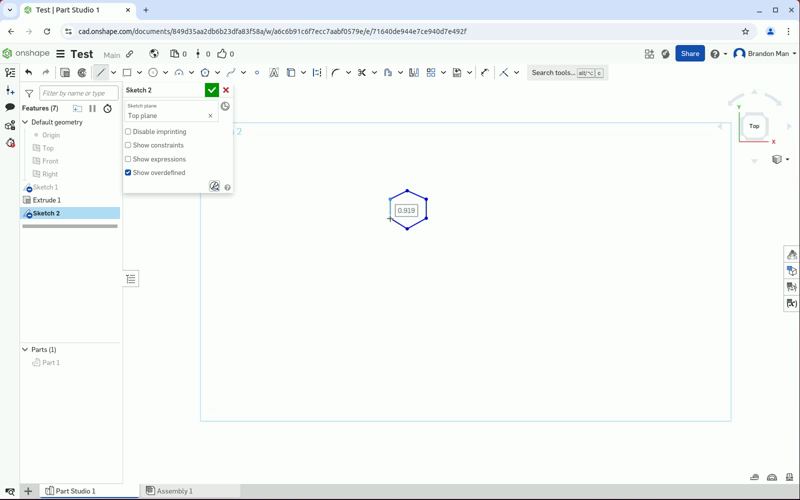
scroll(6)
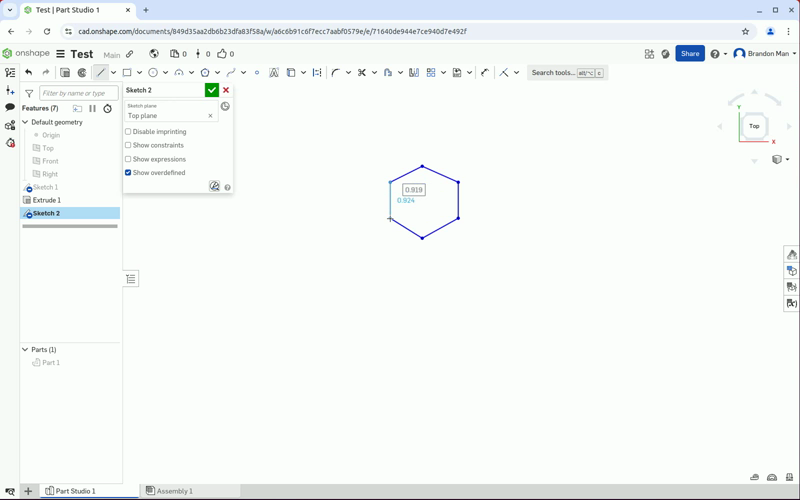
scroll(6)
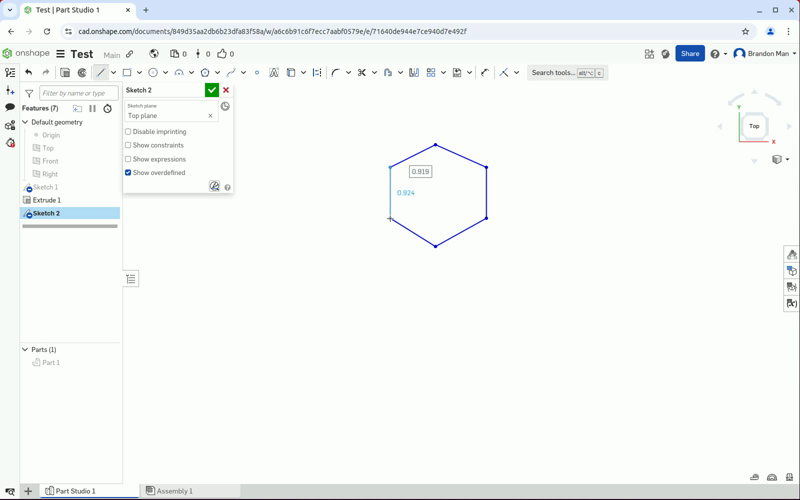
key_up(shift)
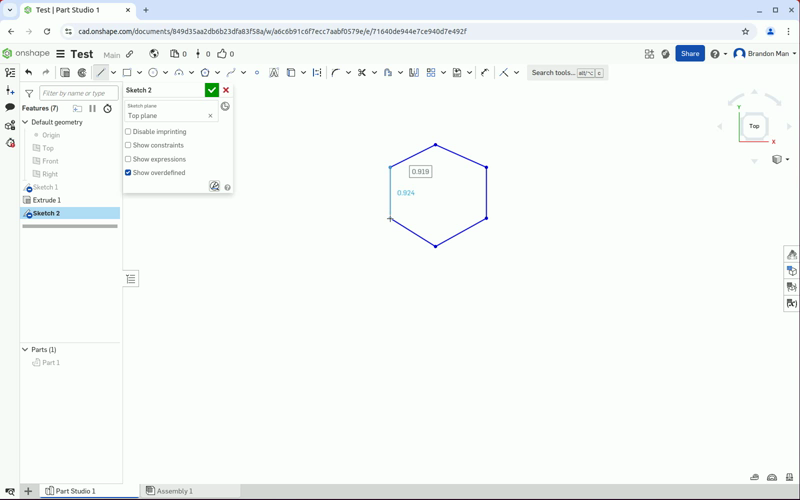
click(390, 218)
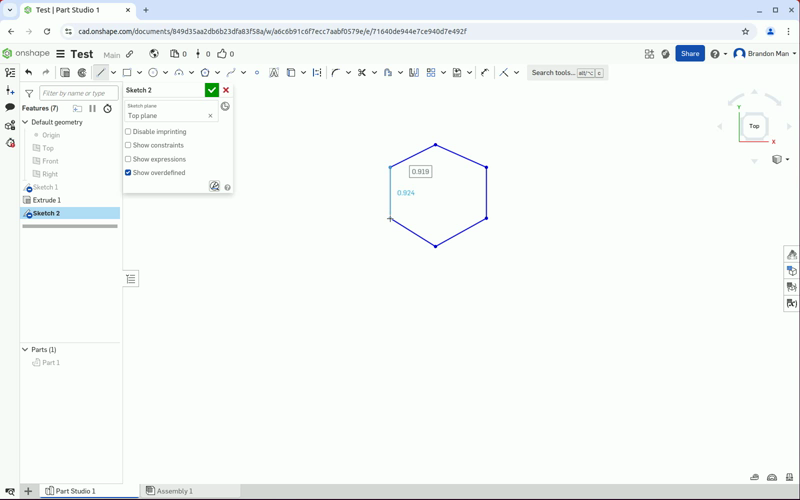
scroll(-6)
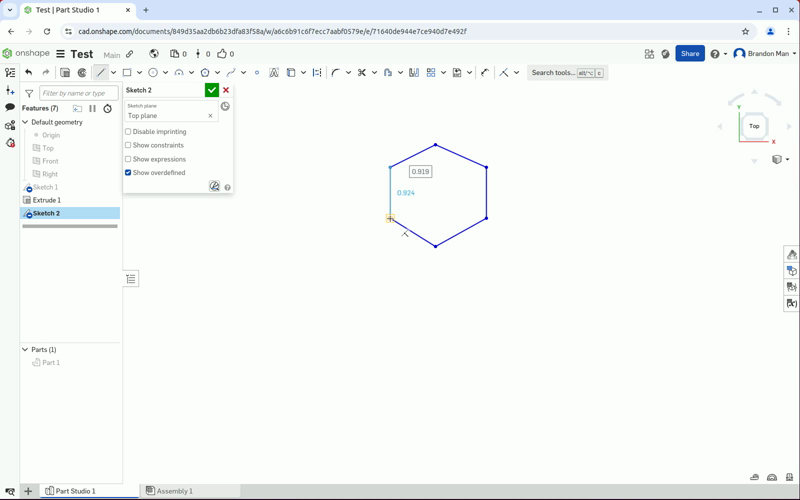
scroll(-6)
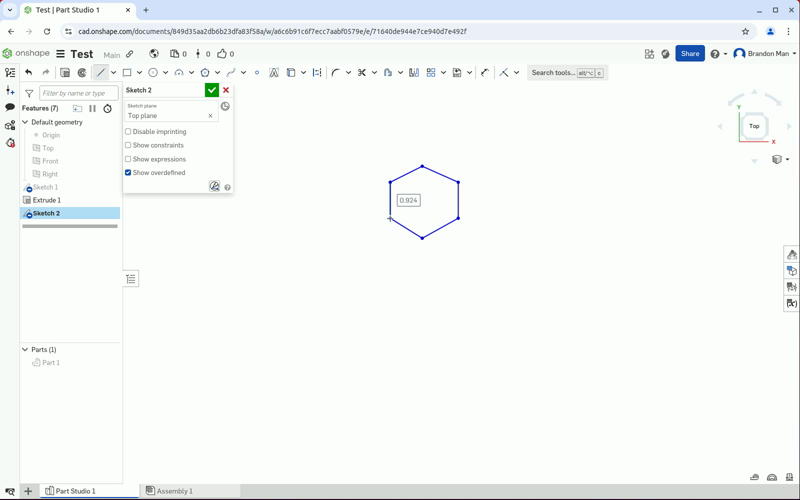
scroll(-6)
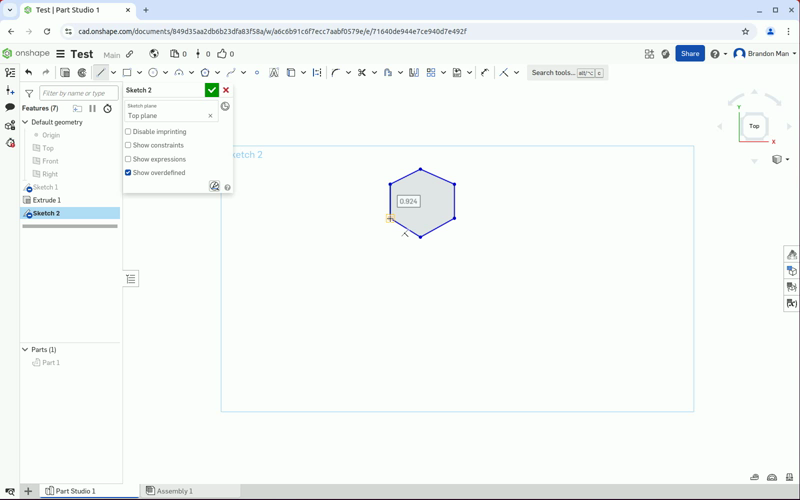
scroll(-6)
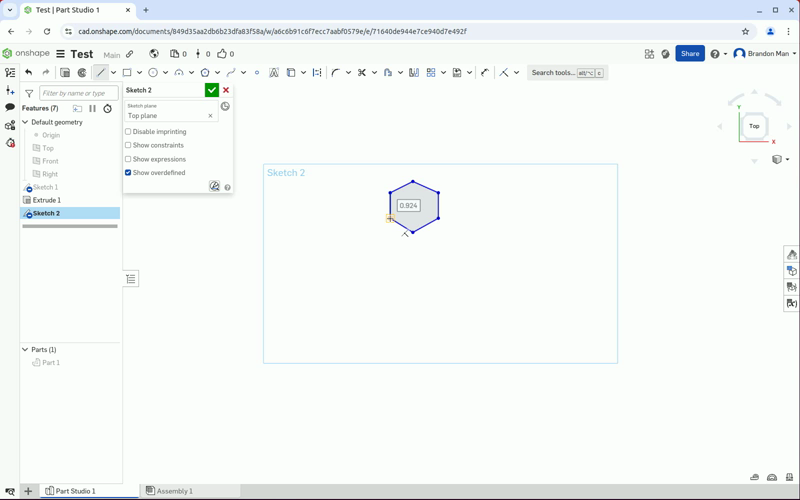
scroll(-6)
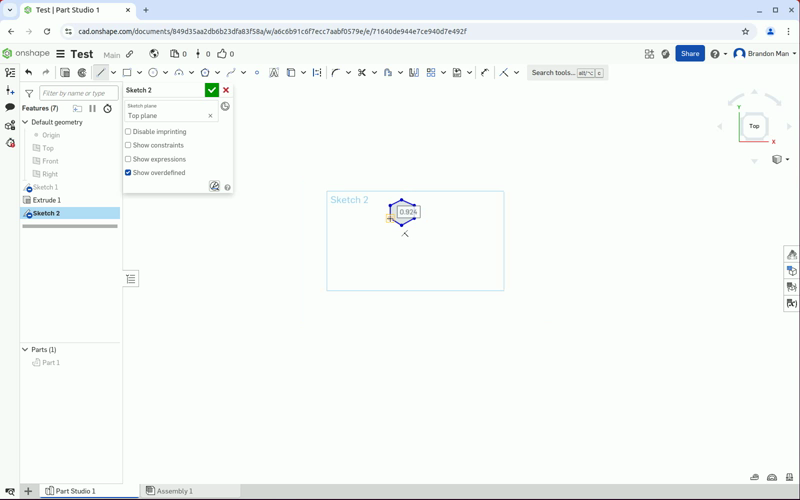
scroll(-6)
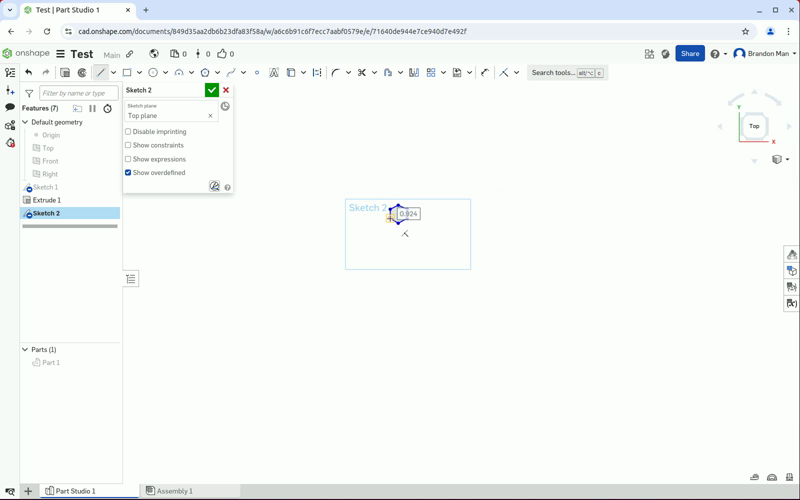
scroll(-6)
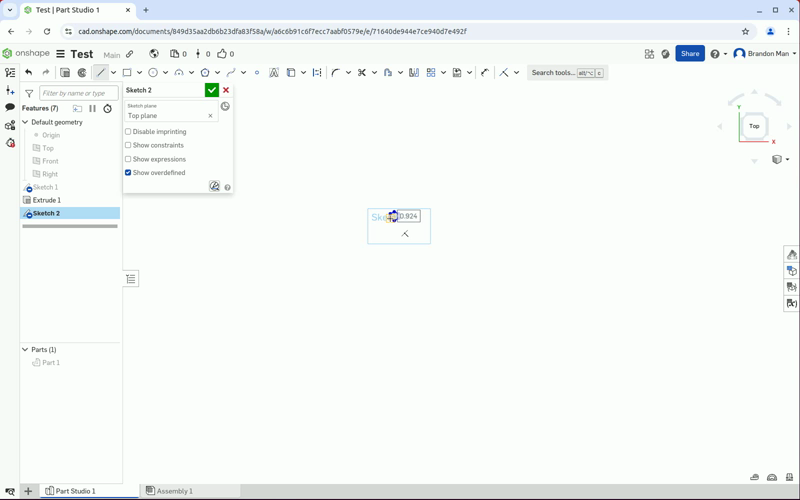
key(esc)
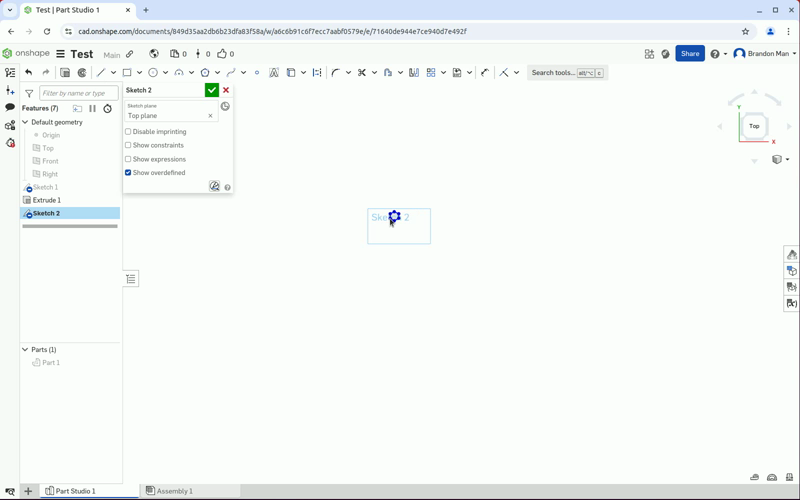
mouse_move(391, 217)
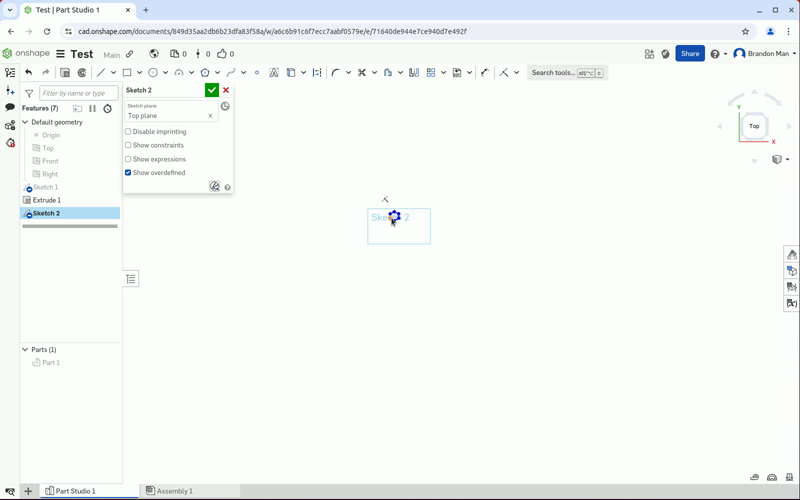
scroll(6)
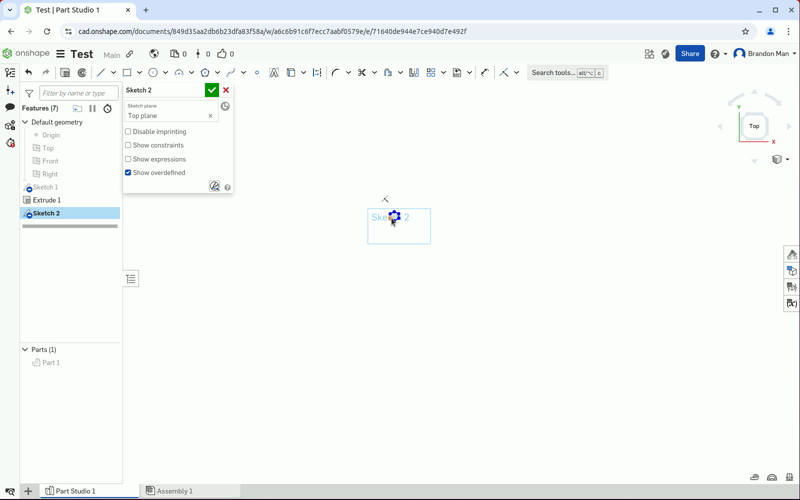
scroll(6)
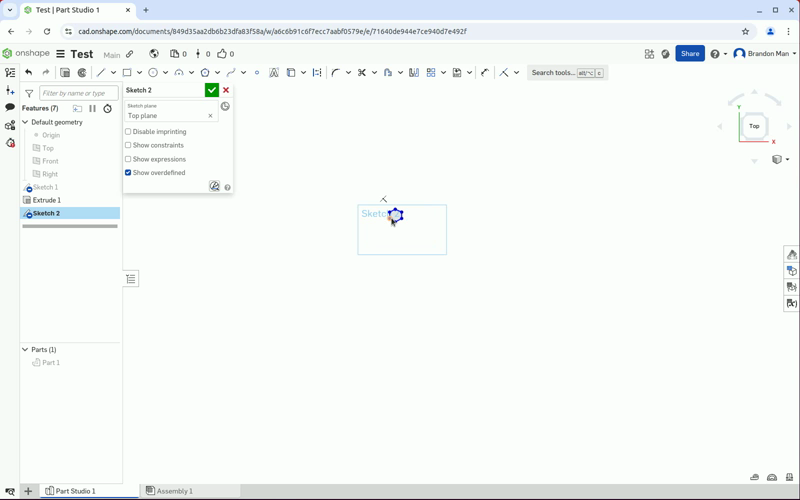
scroll(6)
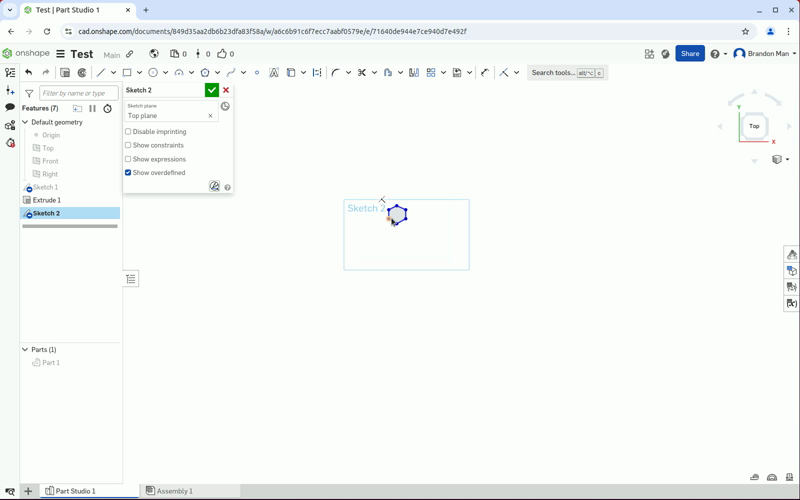
scroll(6)
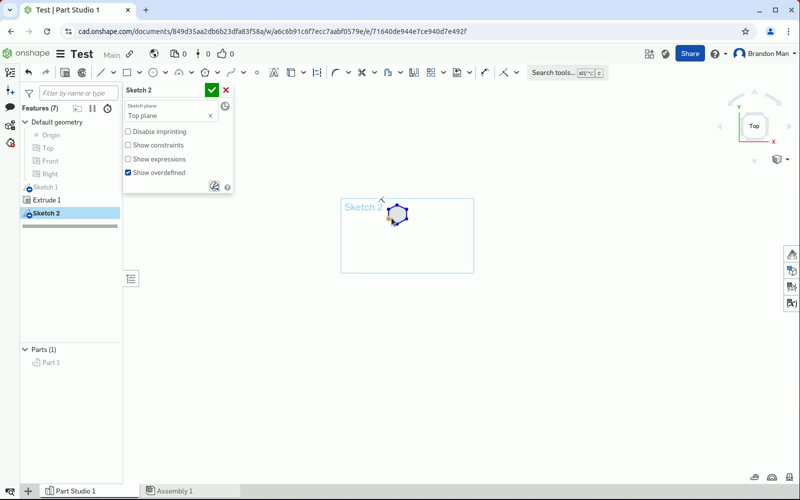
scroll(6)
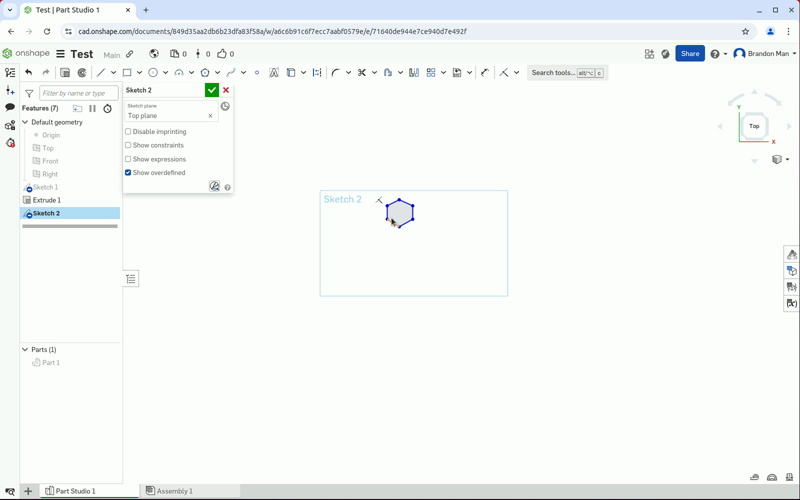
scroll(6)
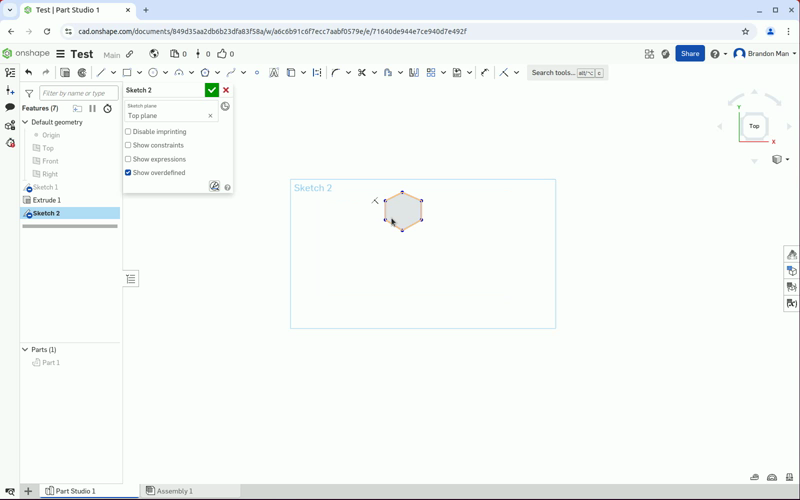
scroll(6)
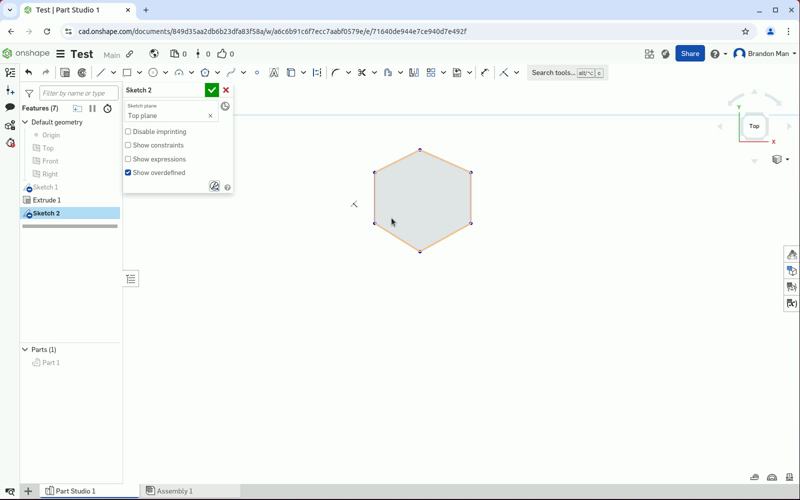
click(391, 217)
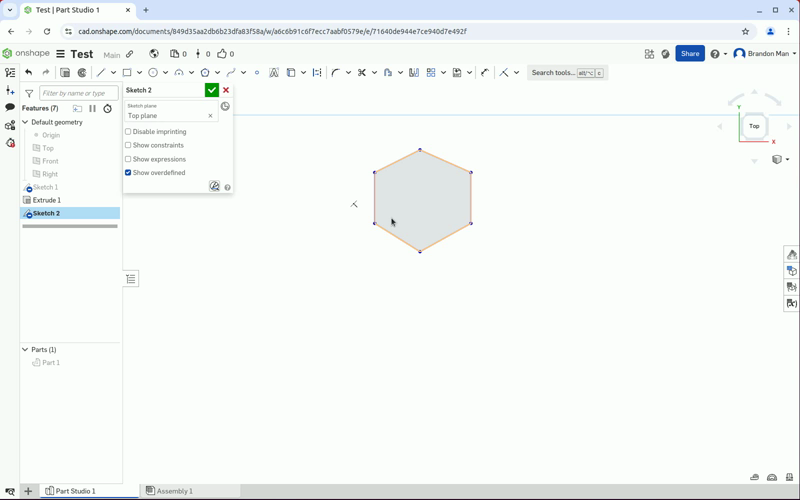
scroll(-6)
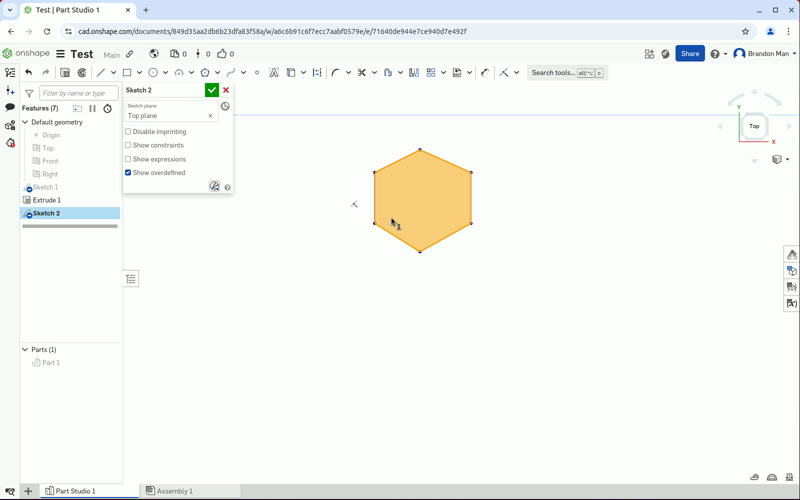
scroll(-6)
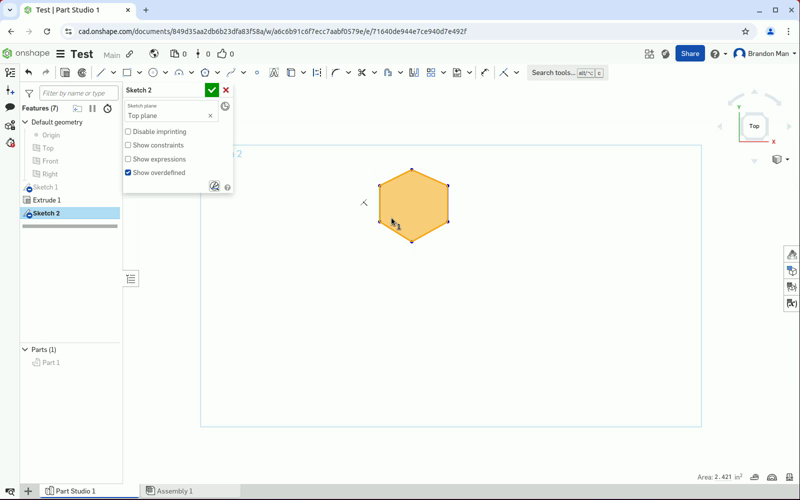
scroll(-6)
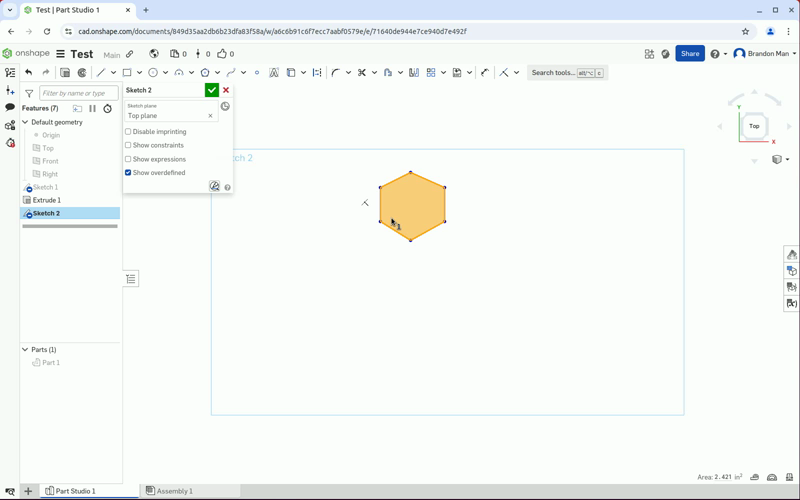
scroll(-6)
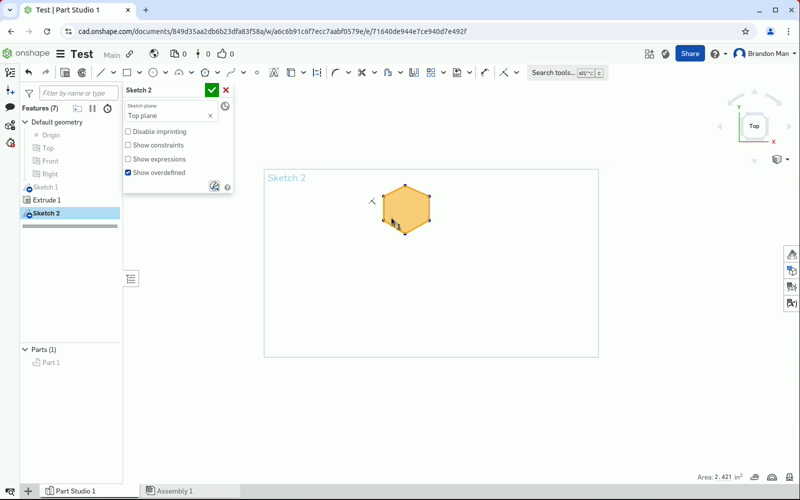
scroll(-6)
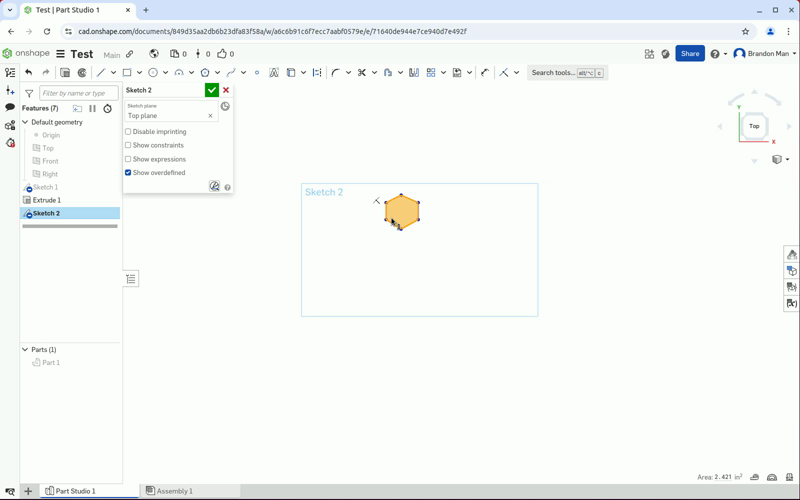
scroll(-6)
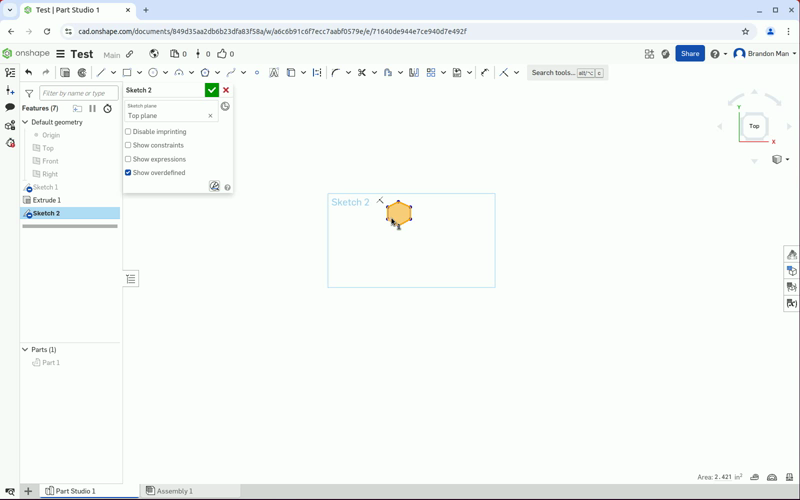
scroll(-6)
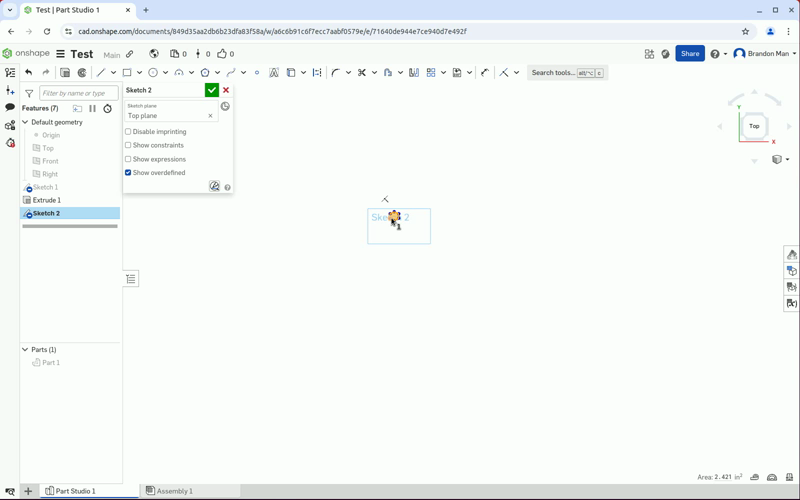
mouse_move(73, 352)
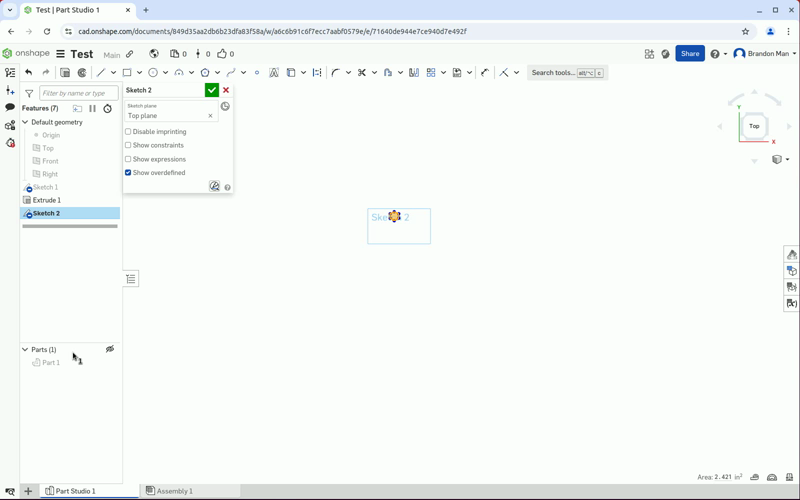
key(shift+y)
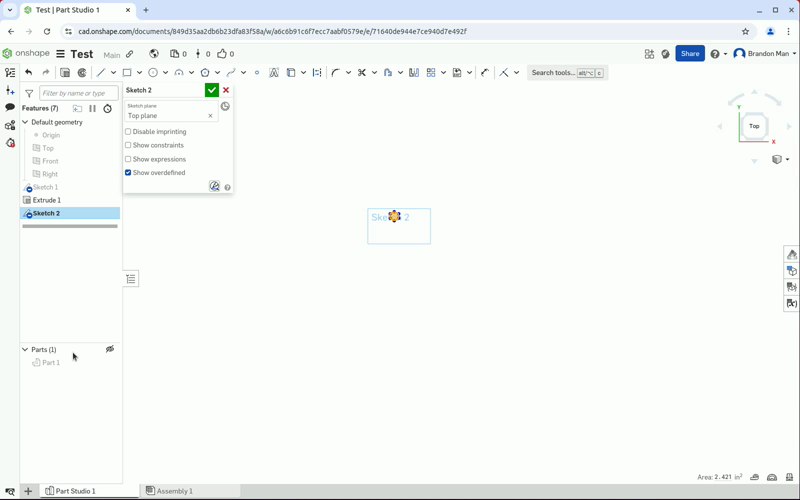
key(shift+e)
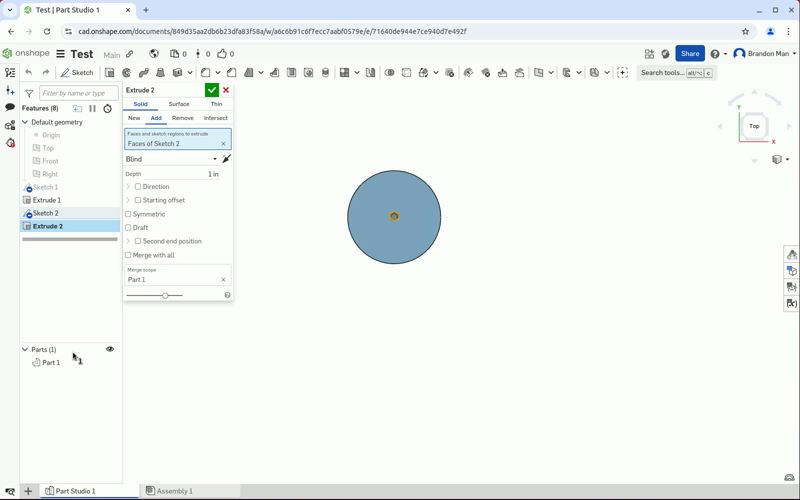
mouse_move(143, 106)
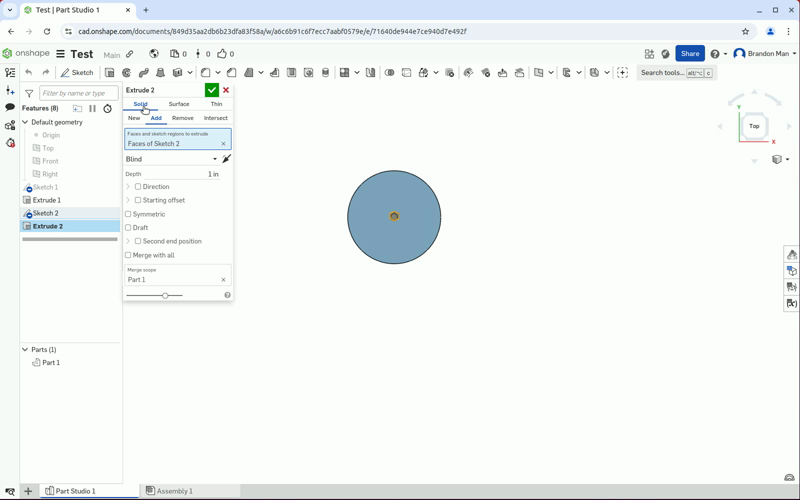
click(143, 106)
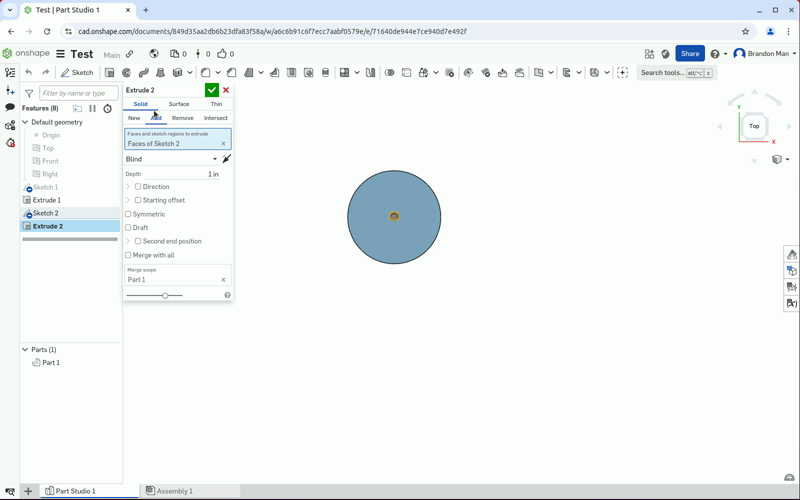
mouse_move(186, 120)
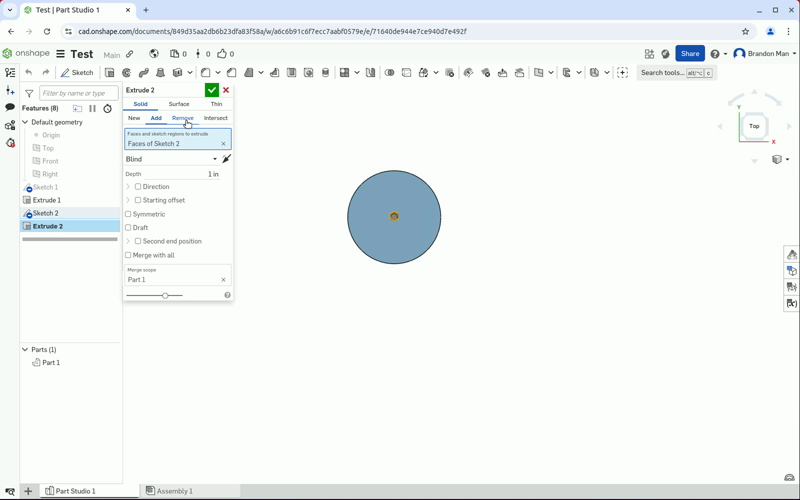
click(186, 120)
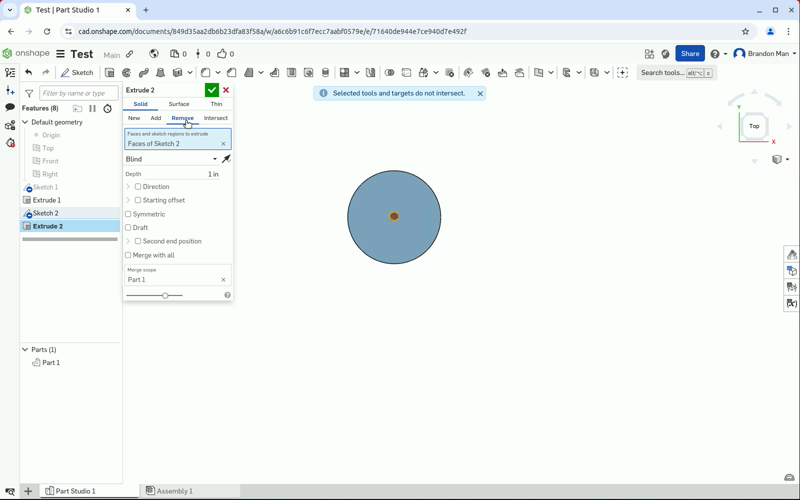
key(tab, 4)
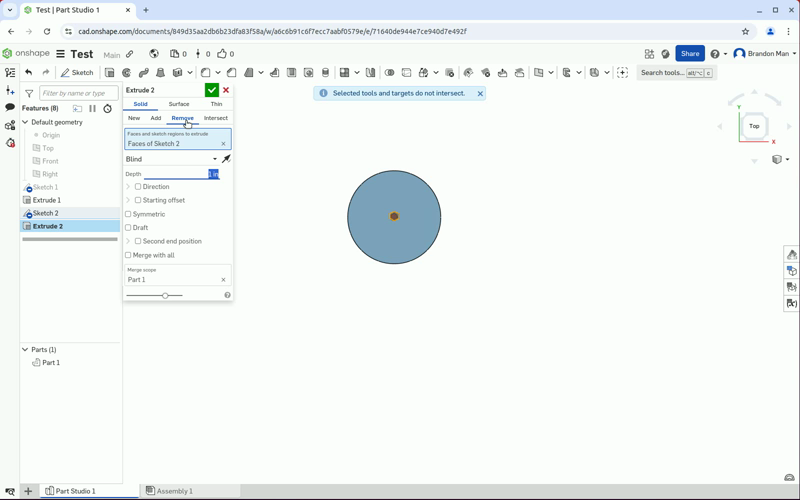
text(-4.092)
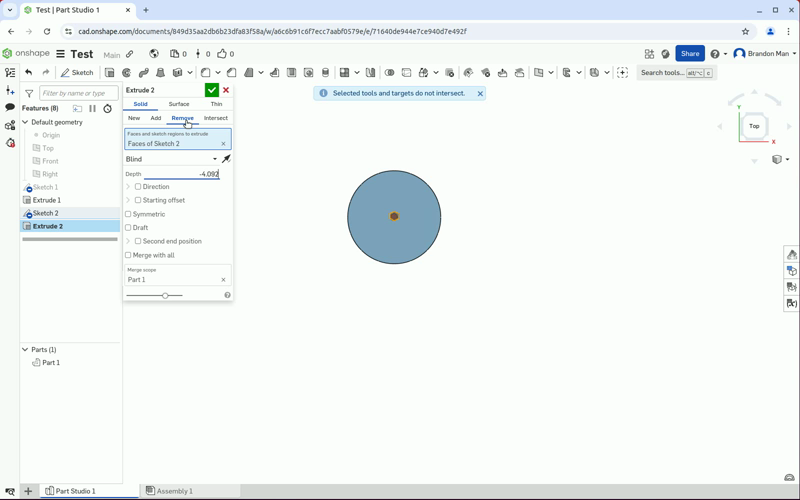
key(tab, 6)
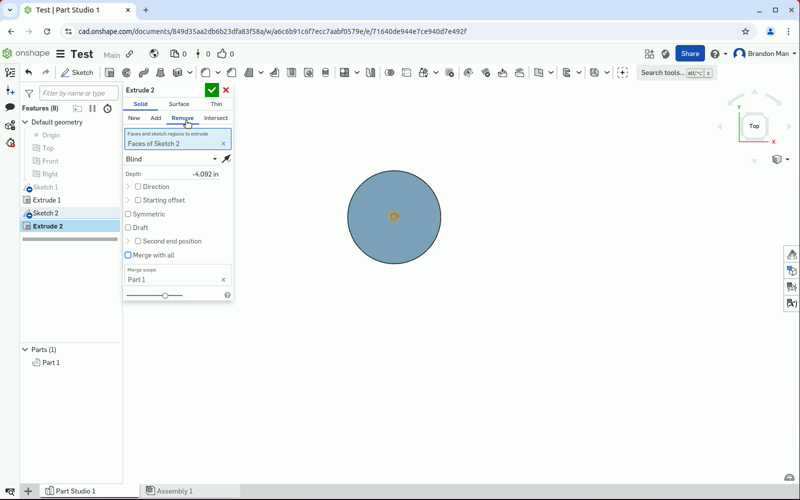
key(space)
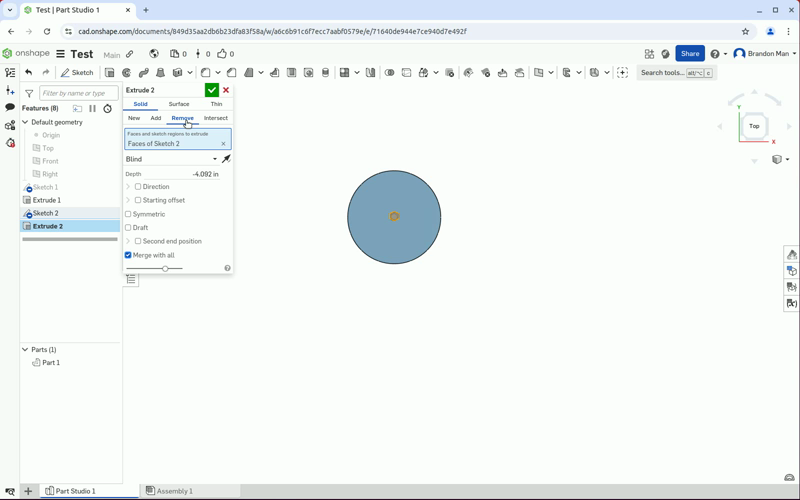
key(enter)
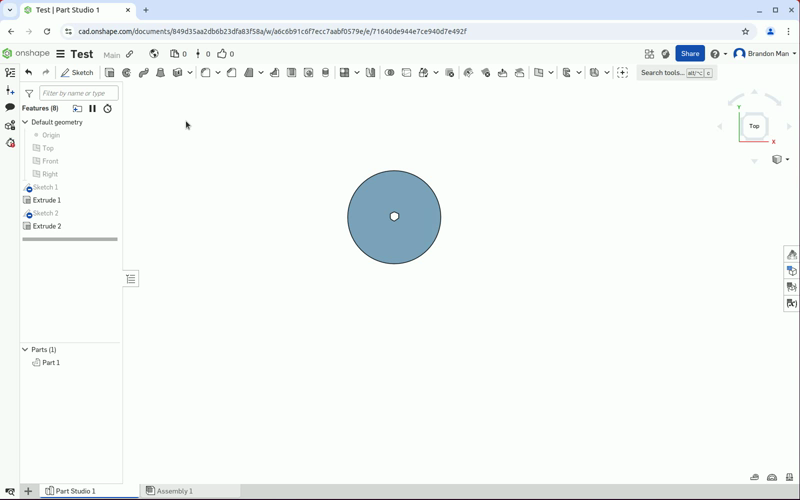
key(shift+h)
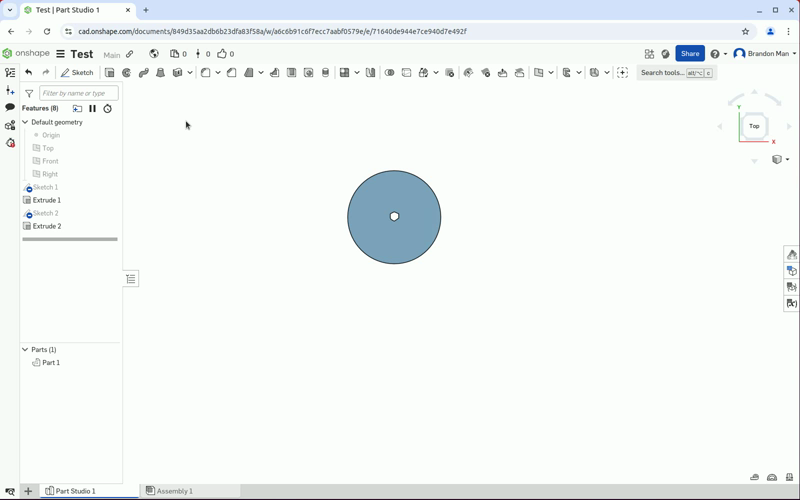
key(shift+h)
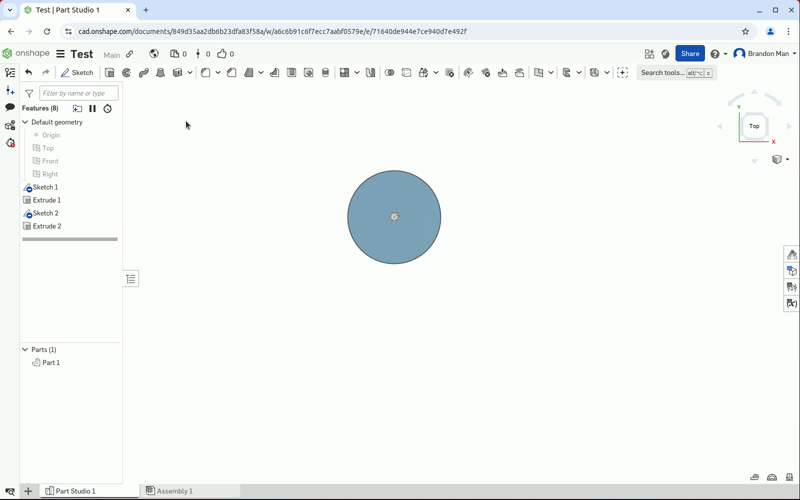
key(shift+7)
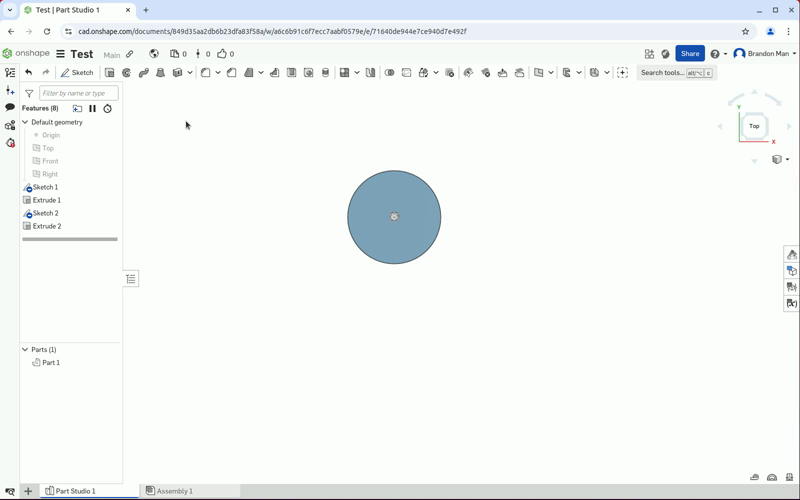
key(up, 3)
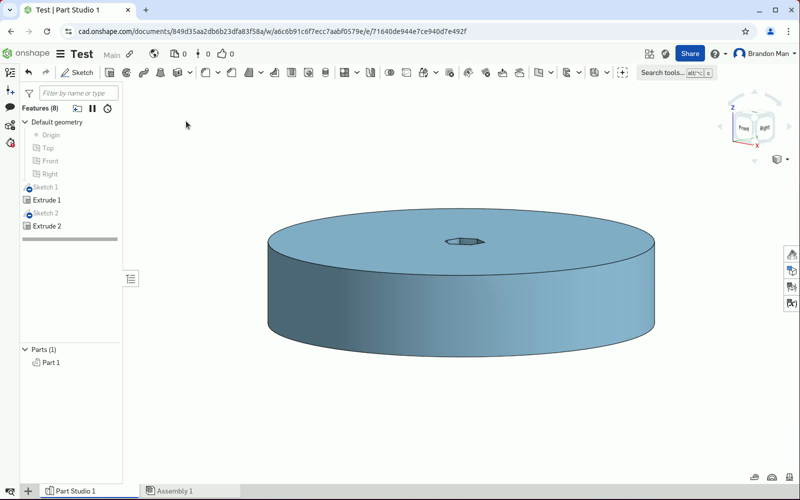
key(left, 3)
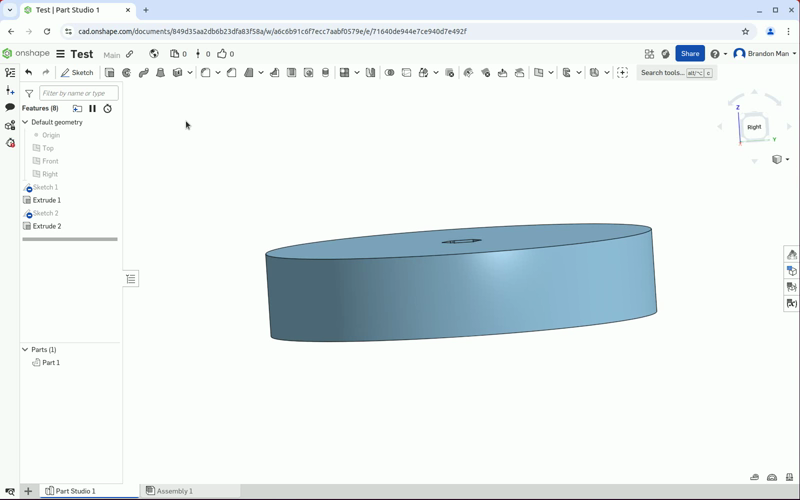
key(right, 3)
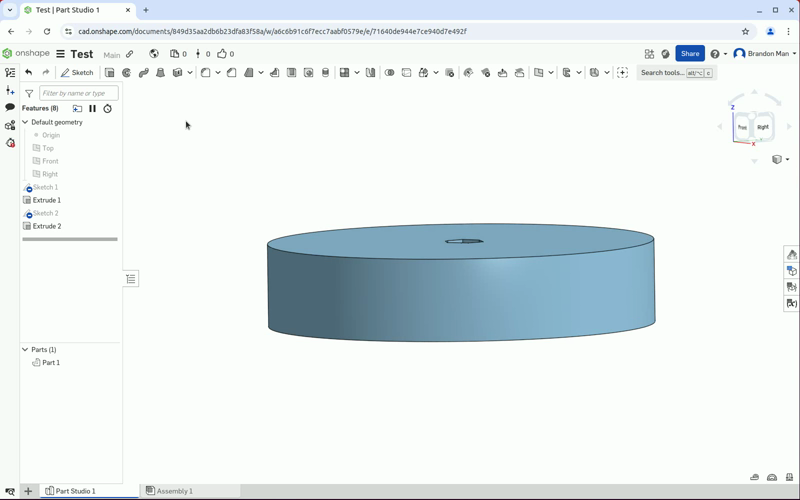
key(down, 3)
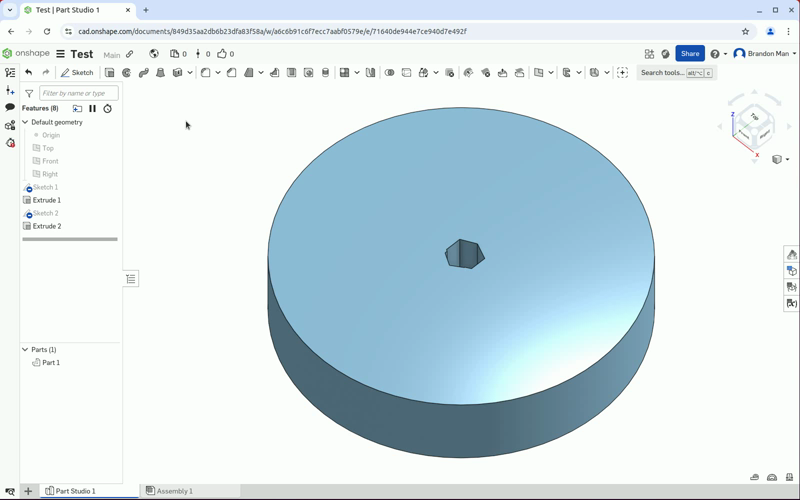
mouse_move(73, 189)
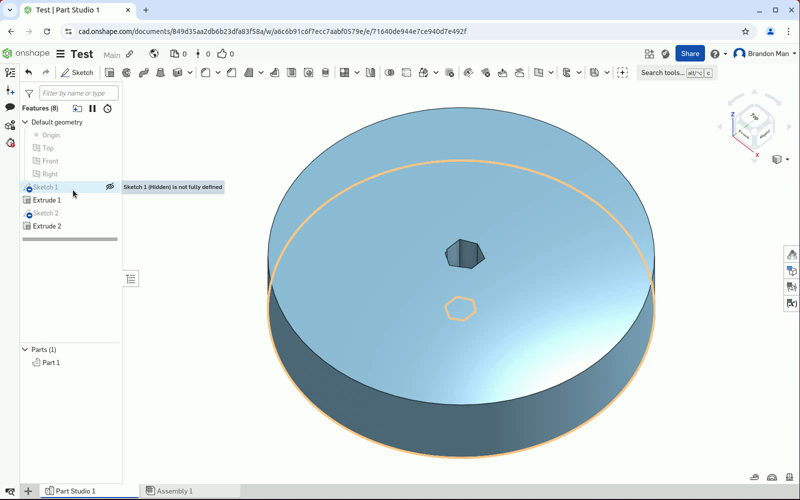
click(73, 189)